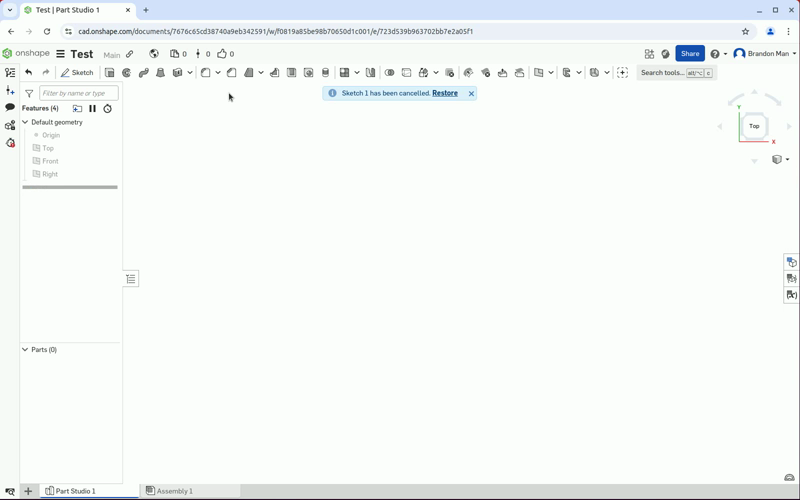
key(shift+h)
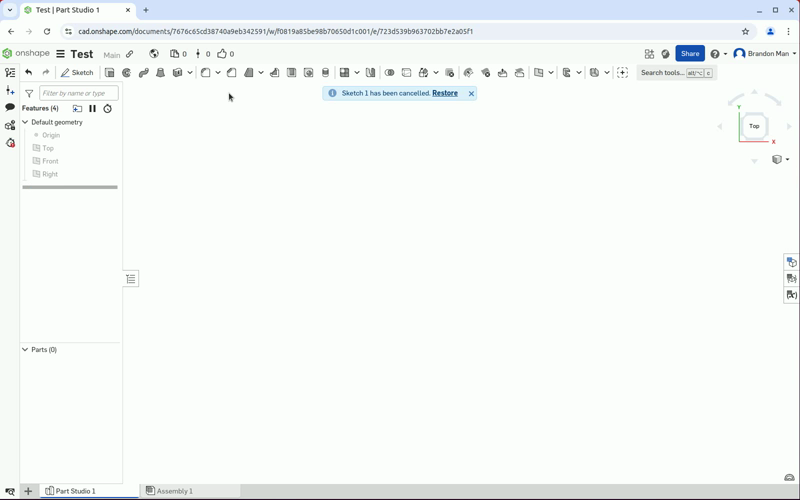
key(shift+s)
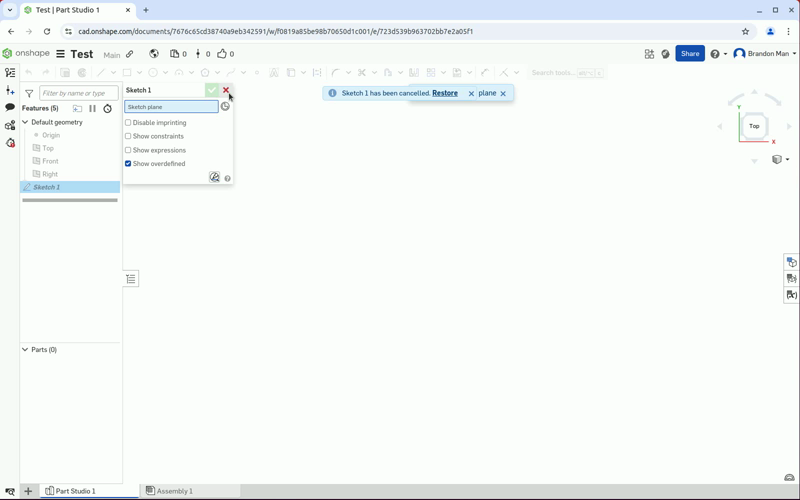
mouse_move(73, 150)
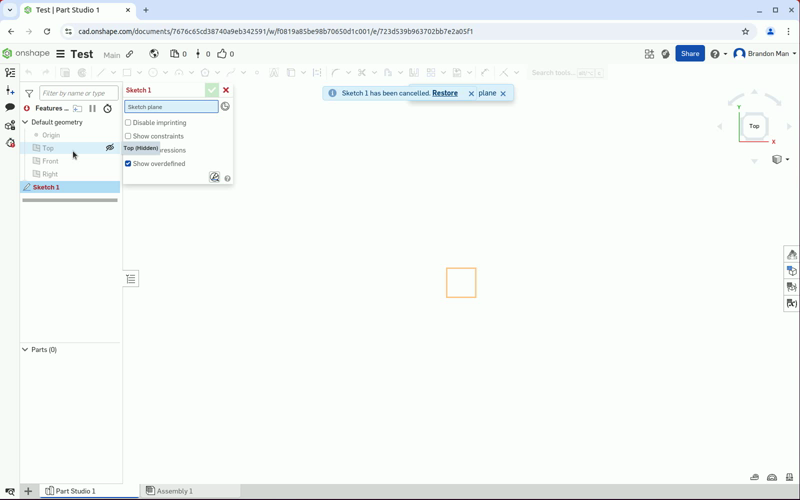
click(73, 150)
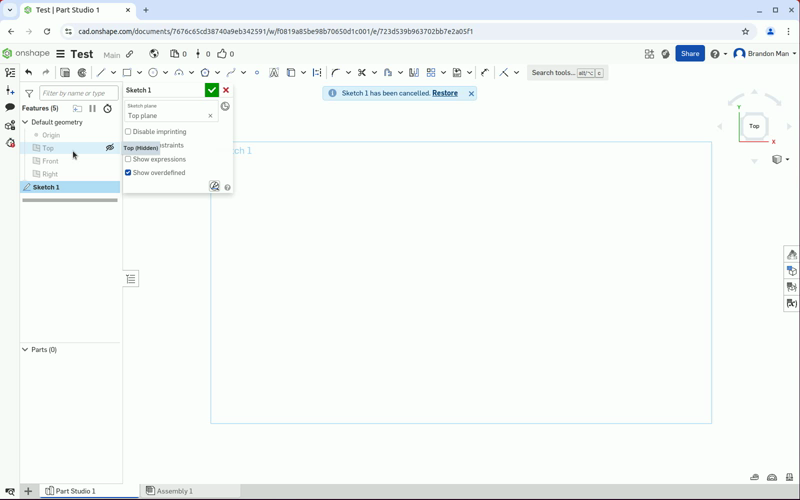
mouse_move(73, 352)
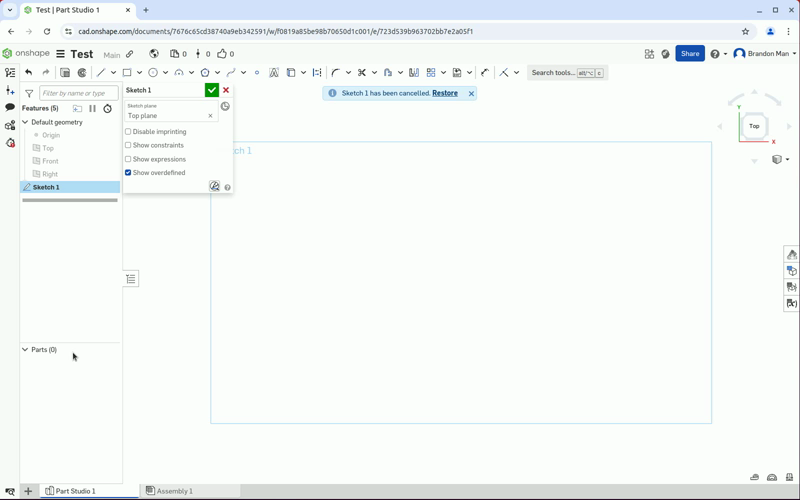
key(y)
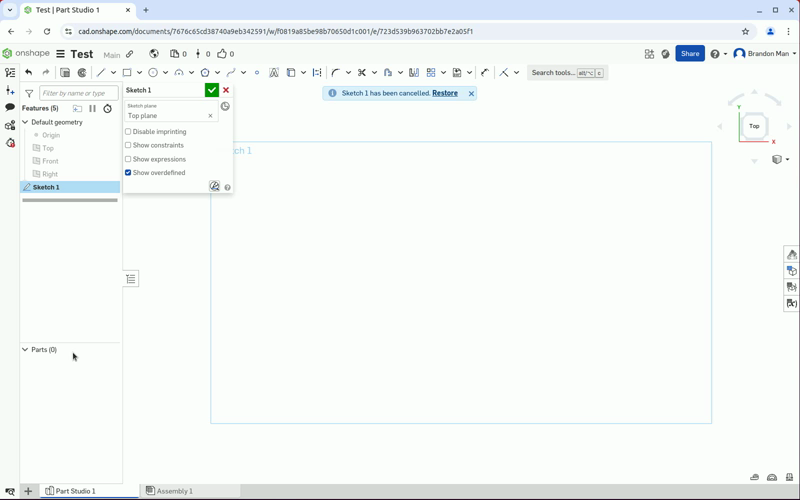
key(c)
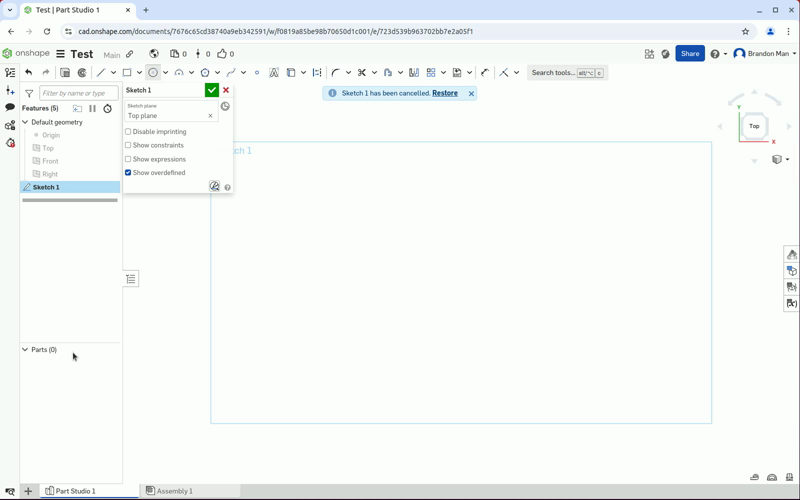
key_down(shift)
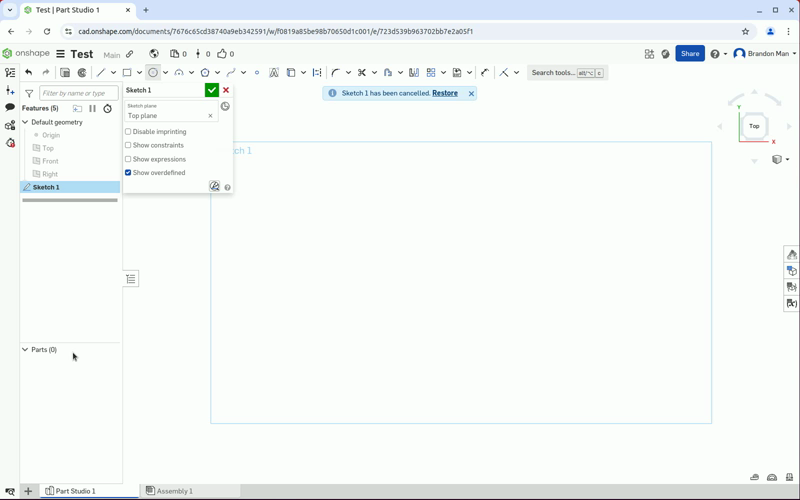
mouse_move(461, 282)
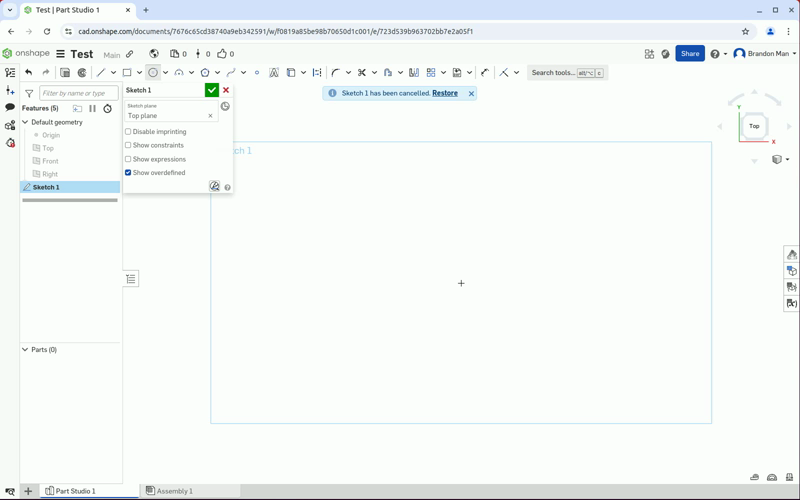
click(461, 282)
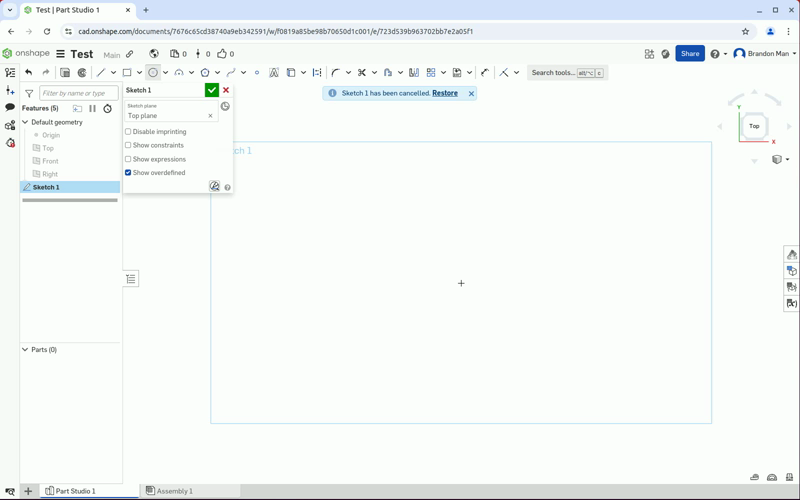
key_up(shift)
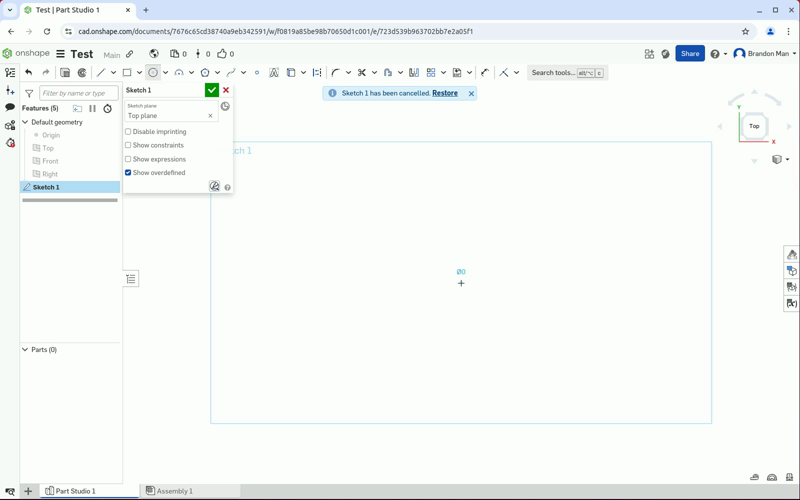
mouse_move(574, 282)
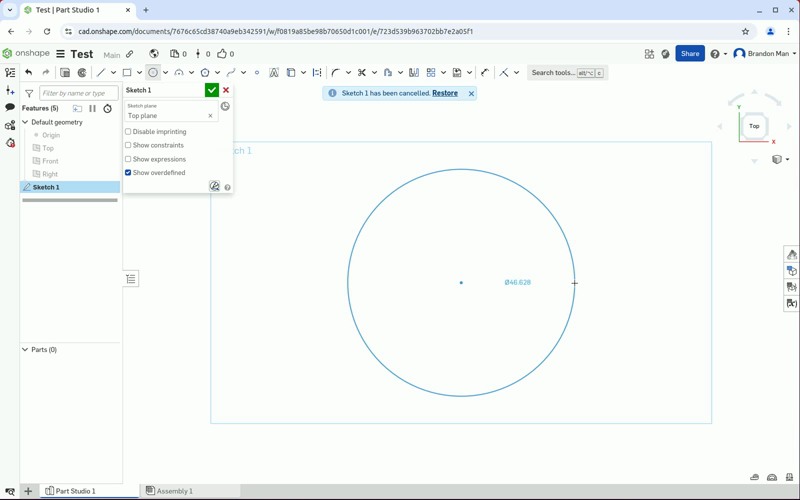
click(574, 282)
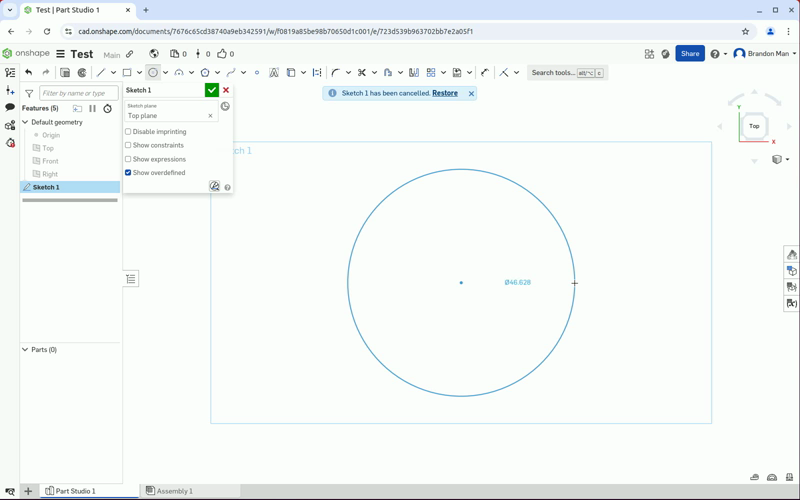
key(esc)
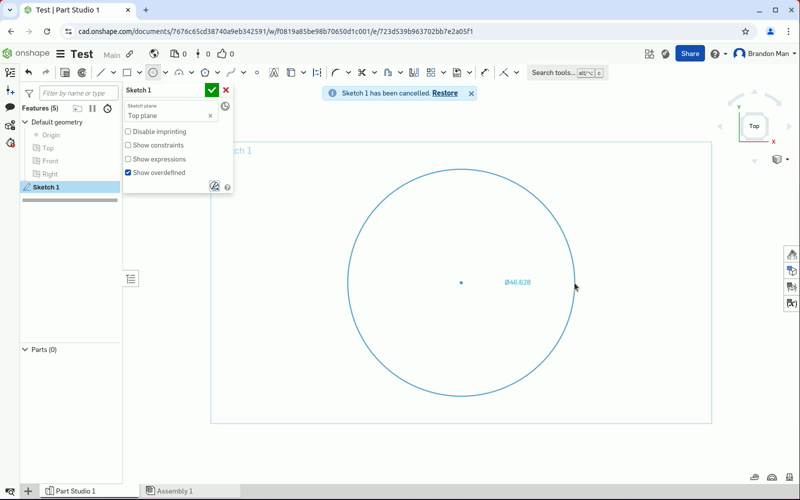
key(c)
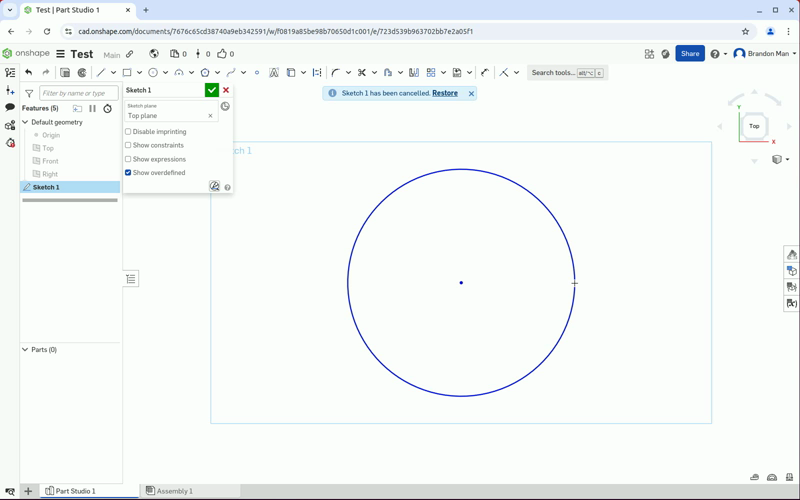
key_down(shift)
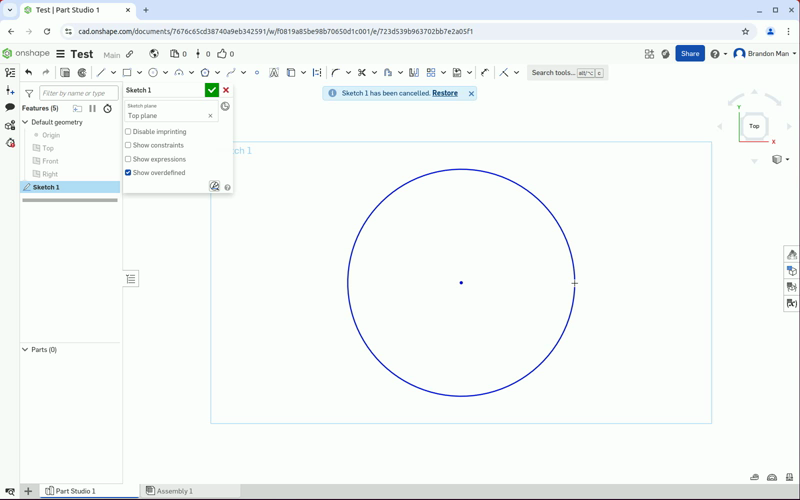
mouse_move(461, 282)
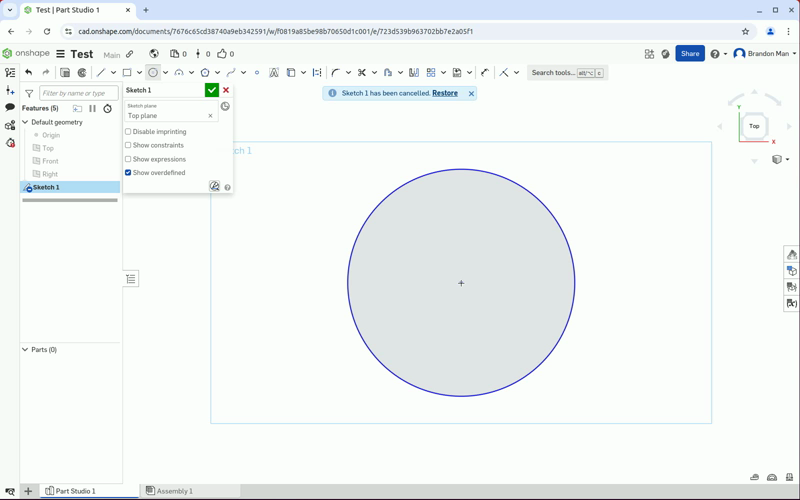
click(461, 282)
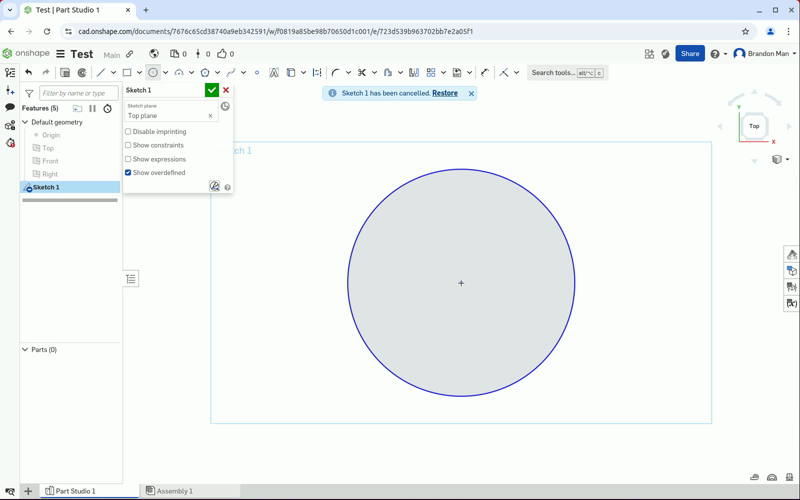
key_up(shift)
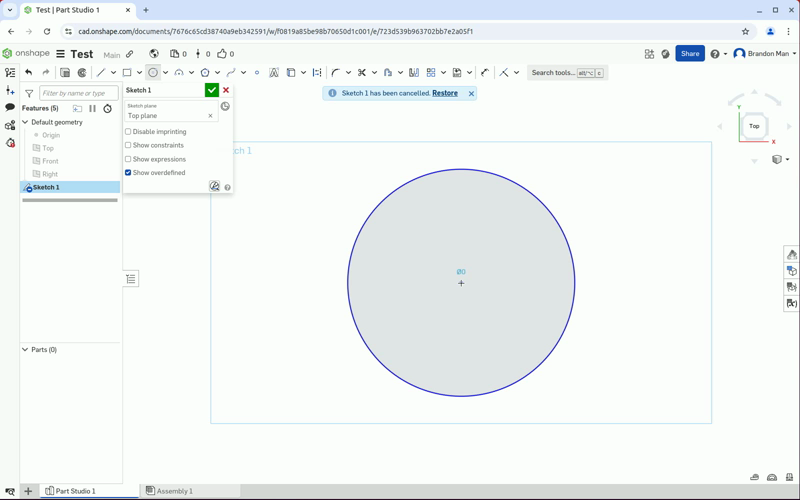
mouse_move(529, 282)
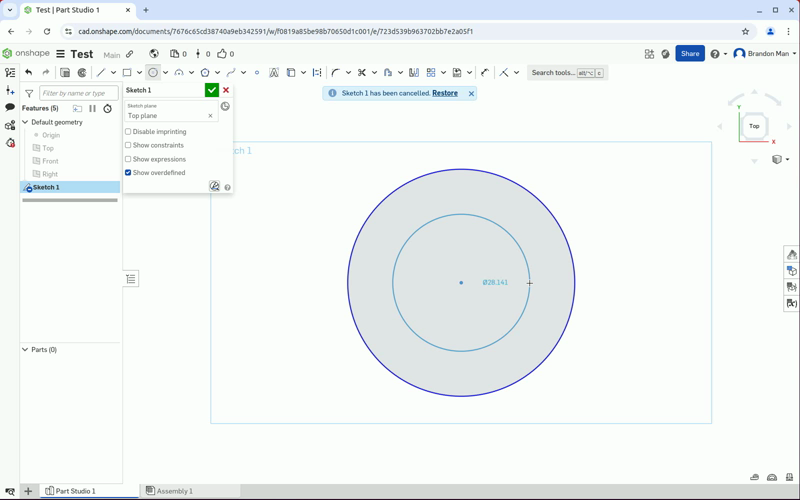
click(529, 282)
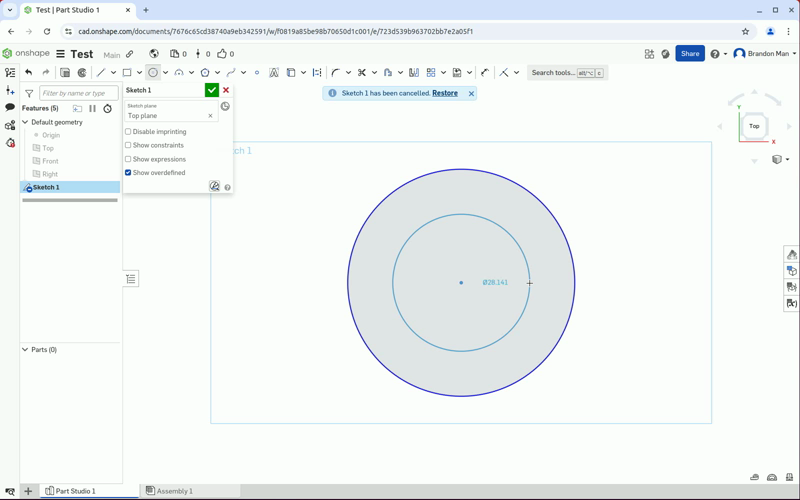
key(esc)
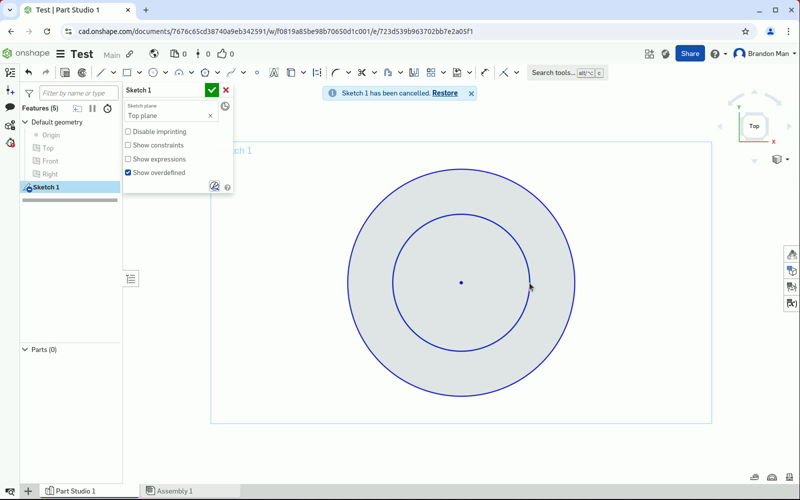
mouse_move(505, 364)
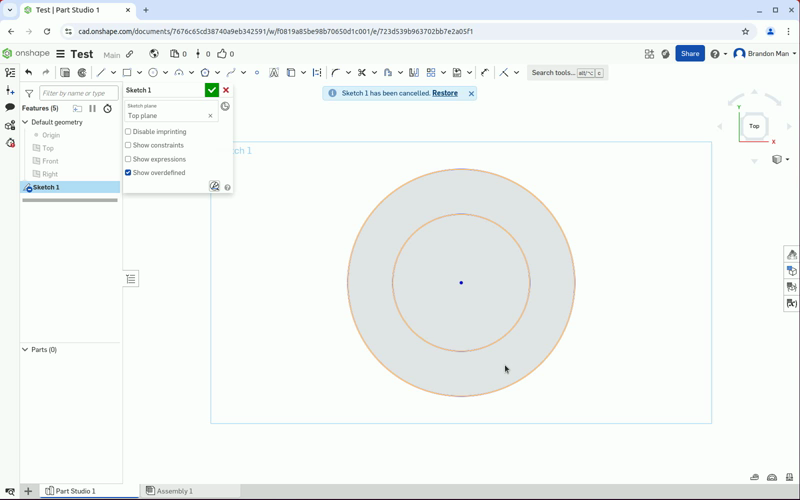
click(505, 364)
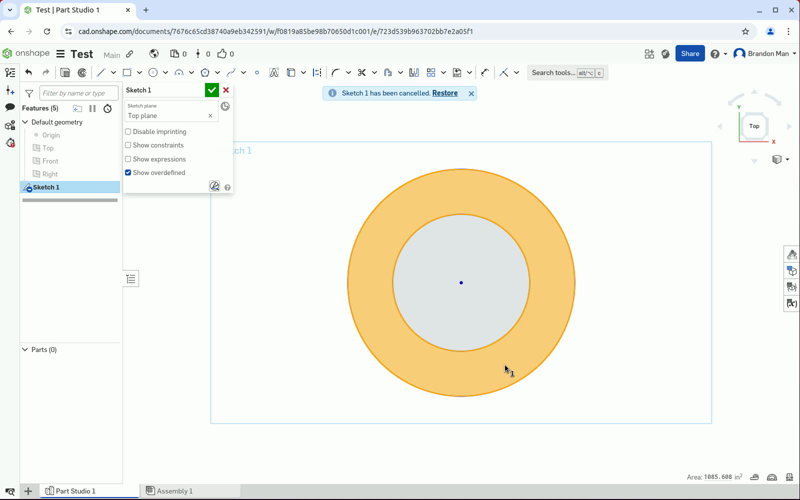
mouse_move(73, 352)
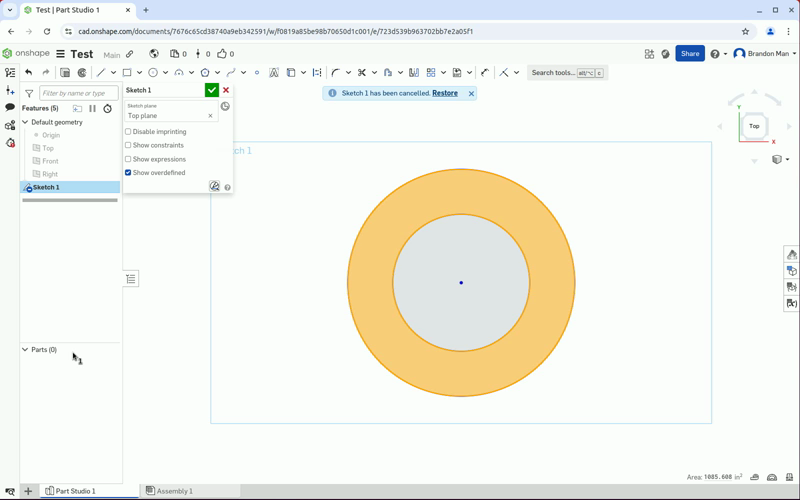
key(shift+y)
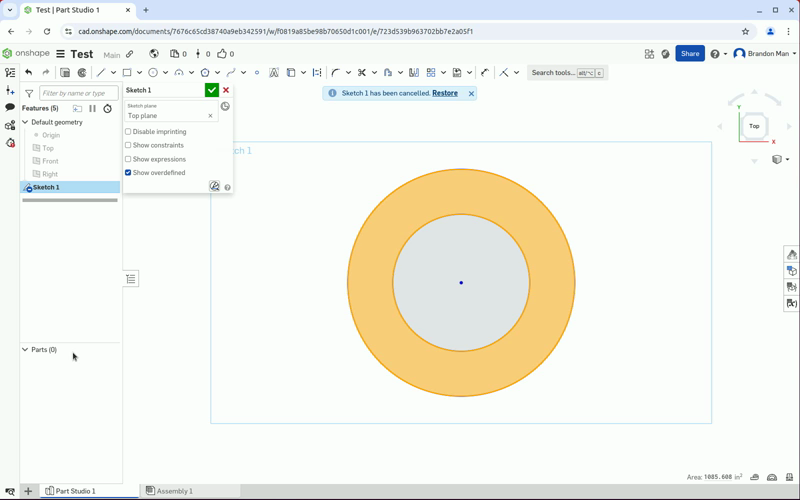
key(shift+e)
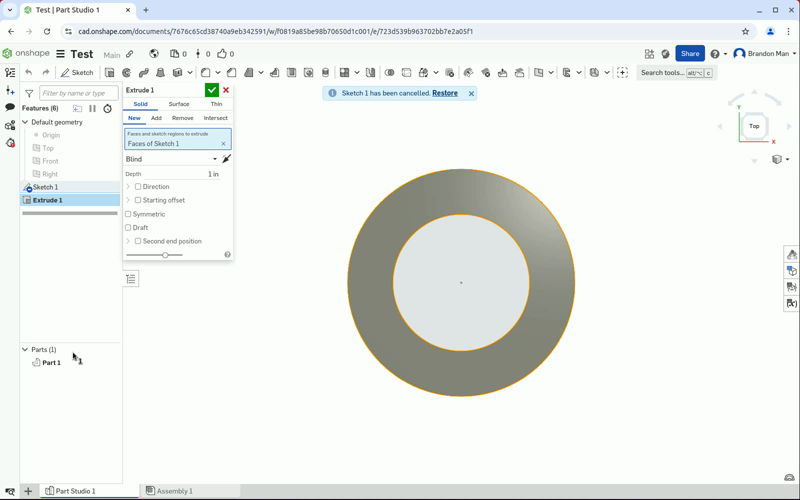
mouse_move(143, 106)
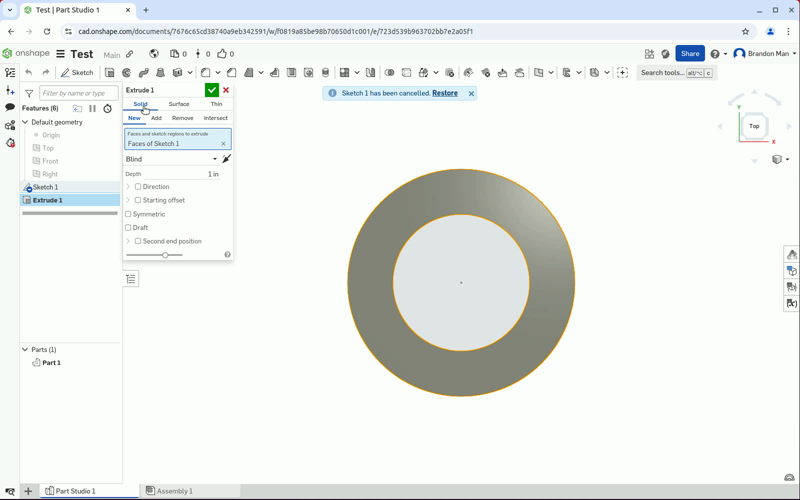
click(143, 106)
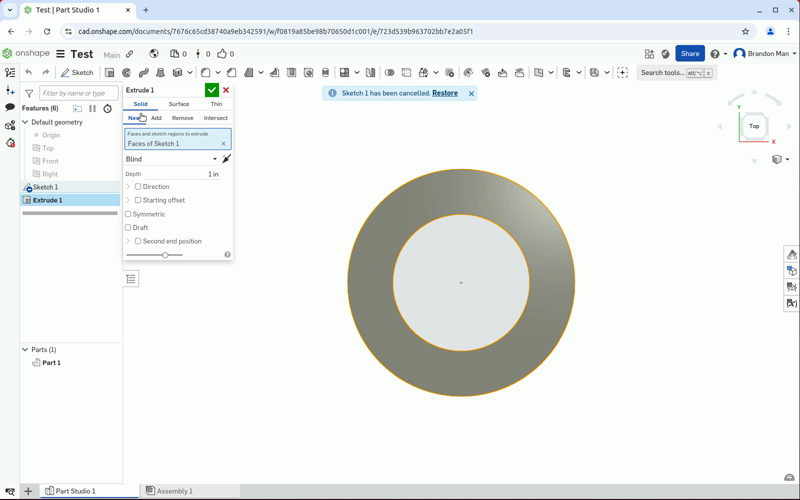
mouse_move(137, 120)
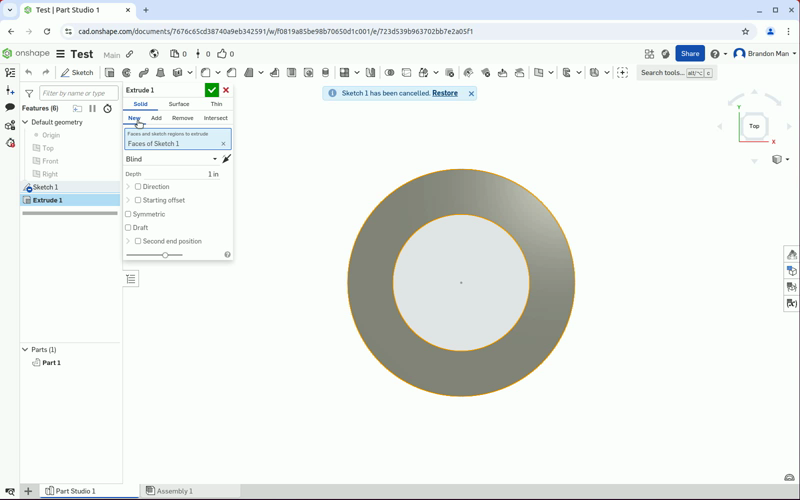
click(137, 120)
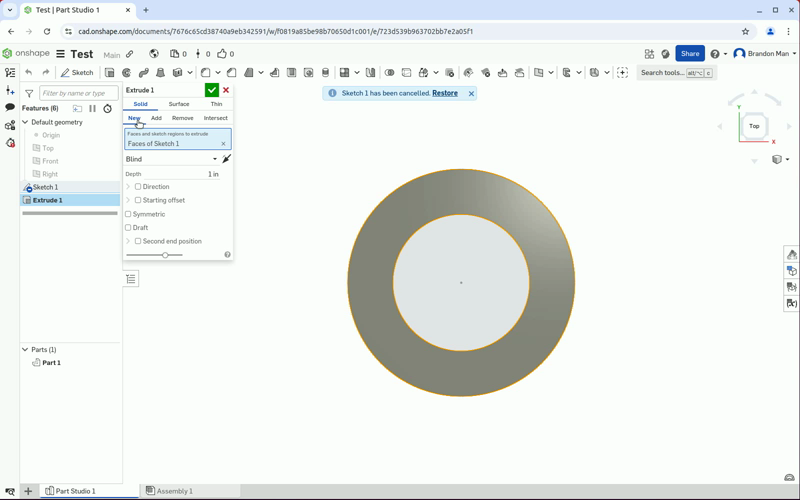
key(tab, 4)
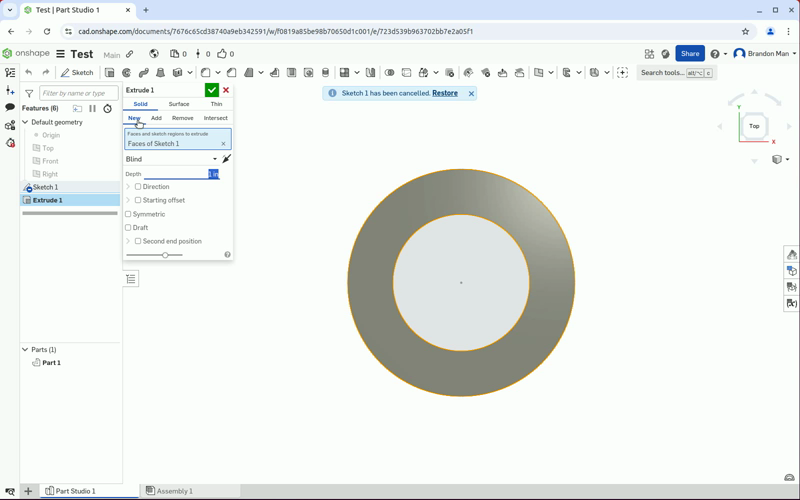
text(1.685)
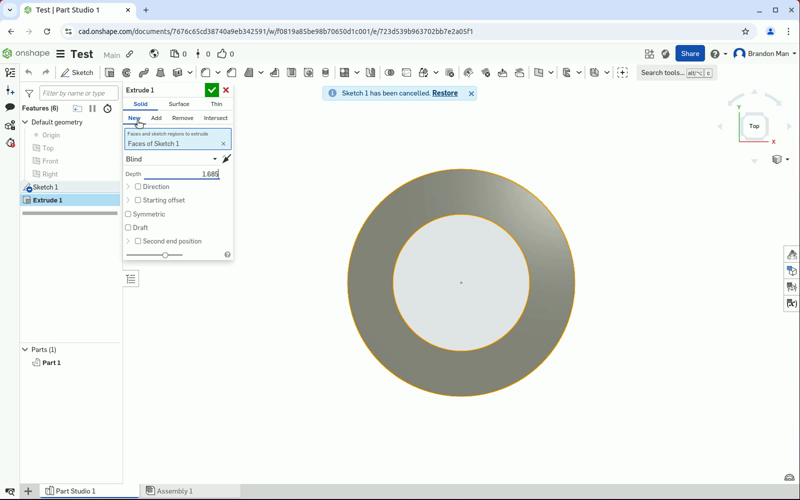
key(enter)
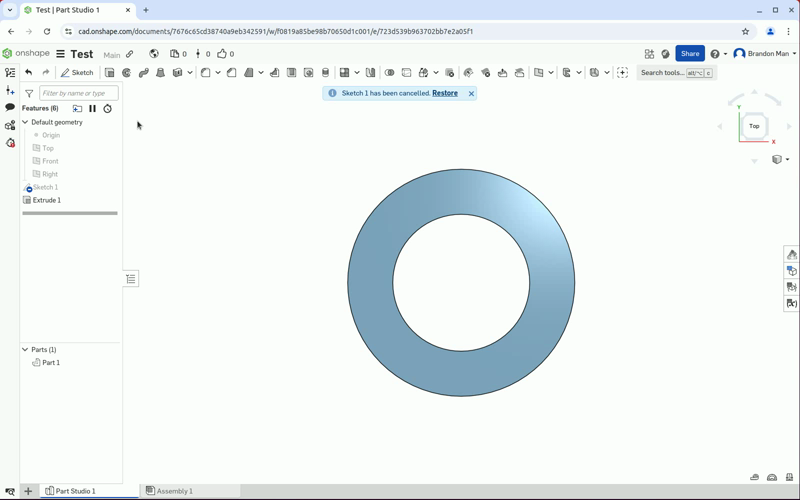
key(shift+h)
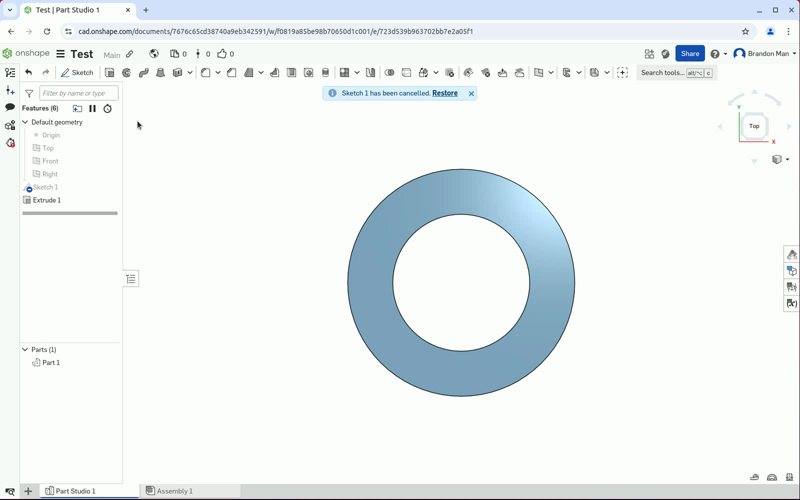
key(shift+h)
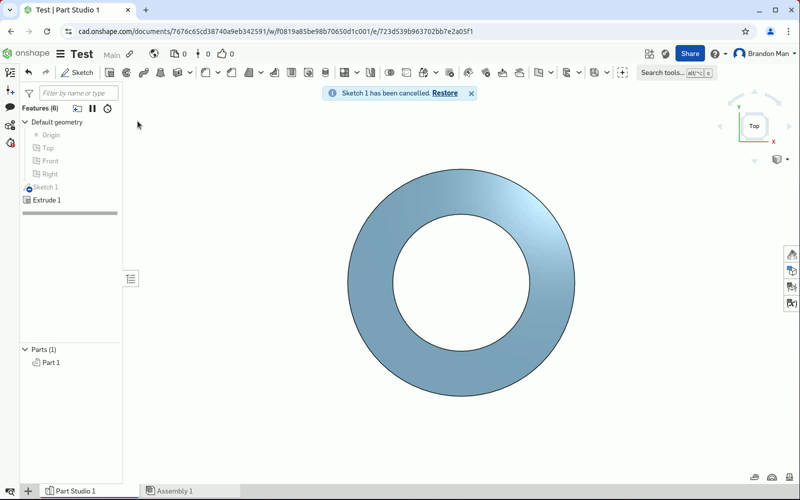
mouse_move(73, 189)
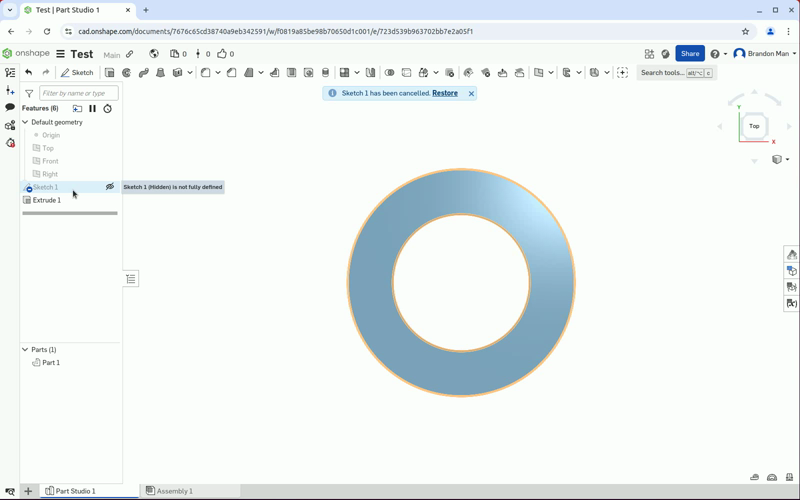
click(73, 189)
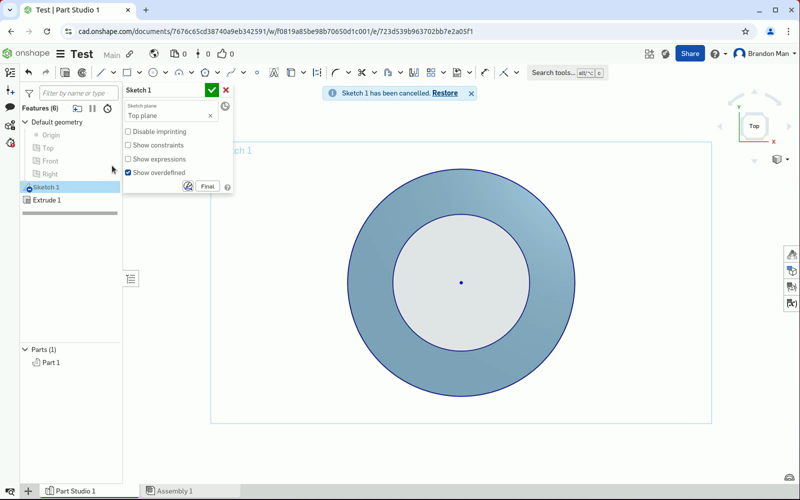
mouse_move(229, 92)
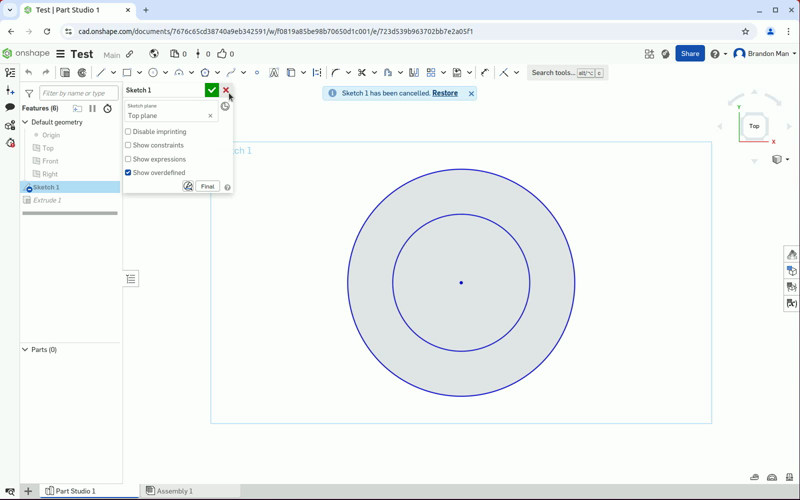
click(229, 92)
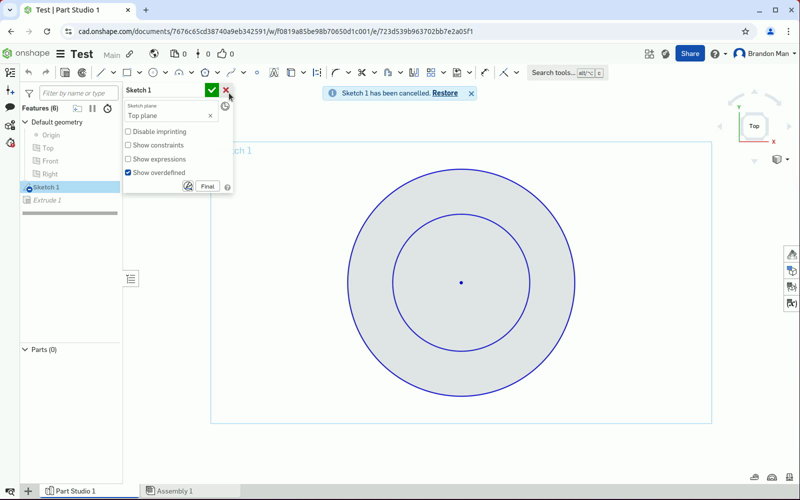
key(shift+s)
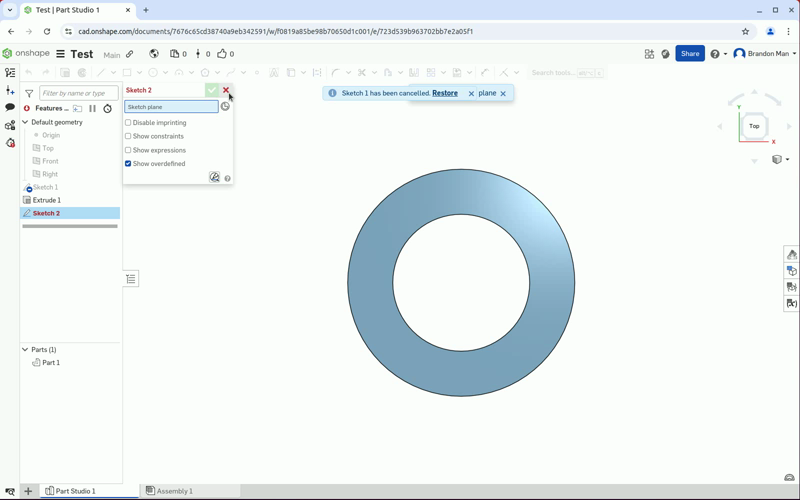
mouse_move(73, 150)
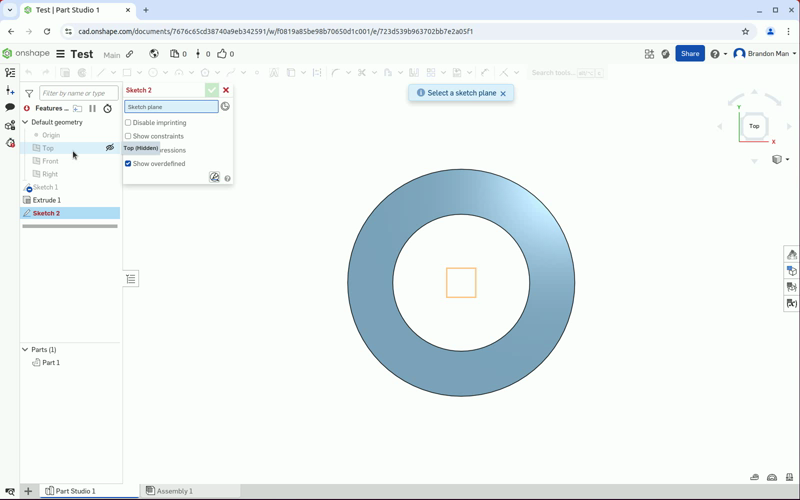
click(73, 150)
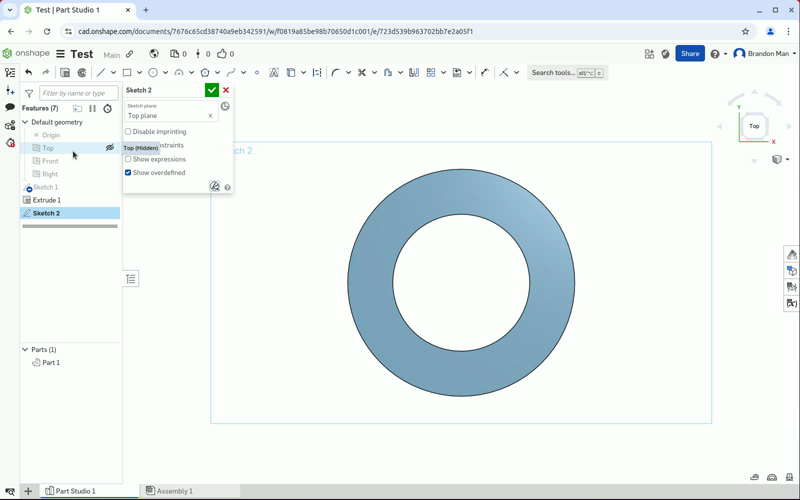
mouse_move(73, 352)
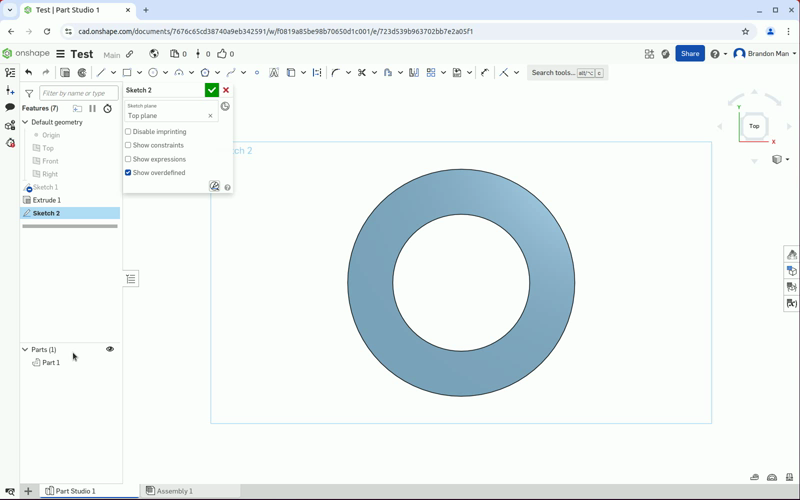
key(y)
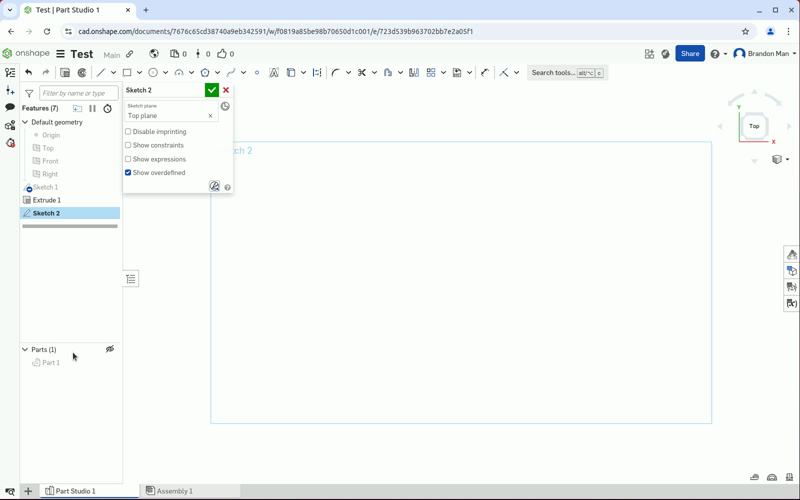
key(c)
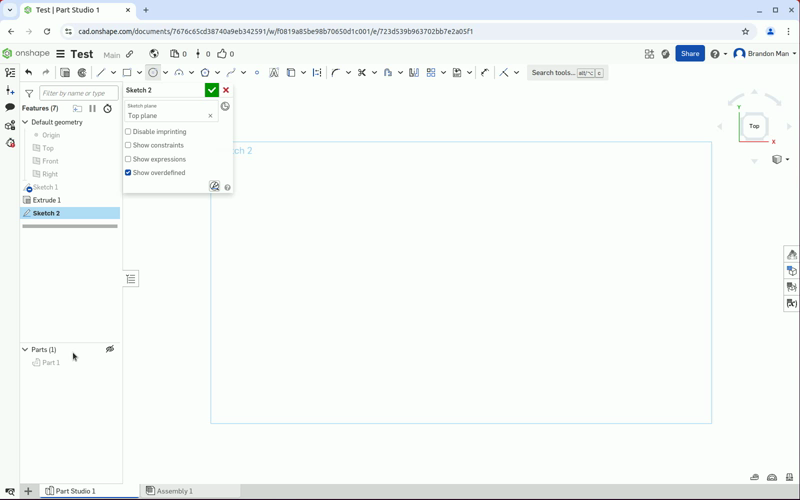
key_down(shift)
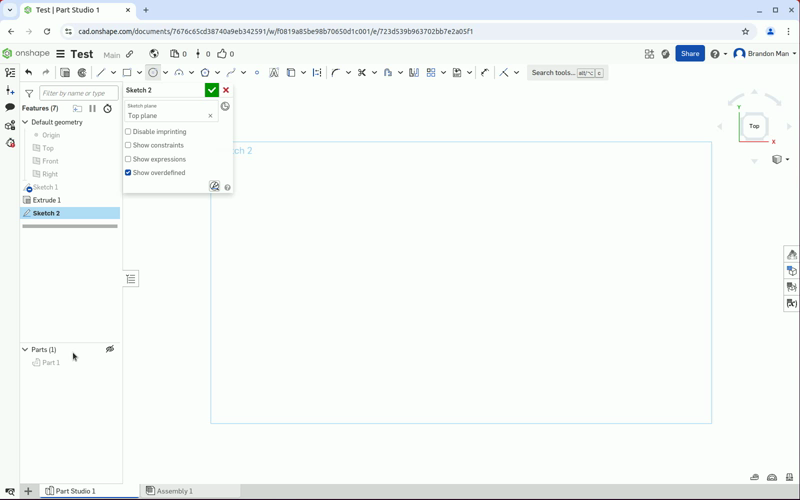
mouse_move(461, 282)
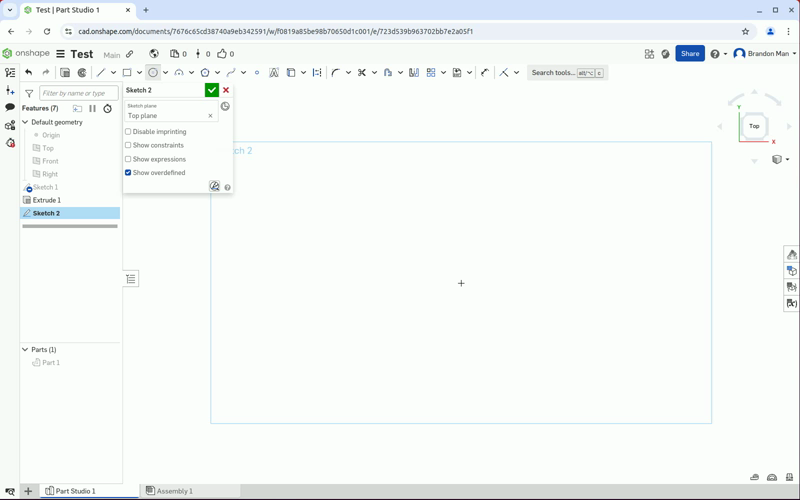
click(461, 282)
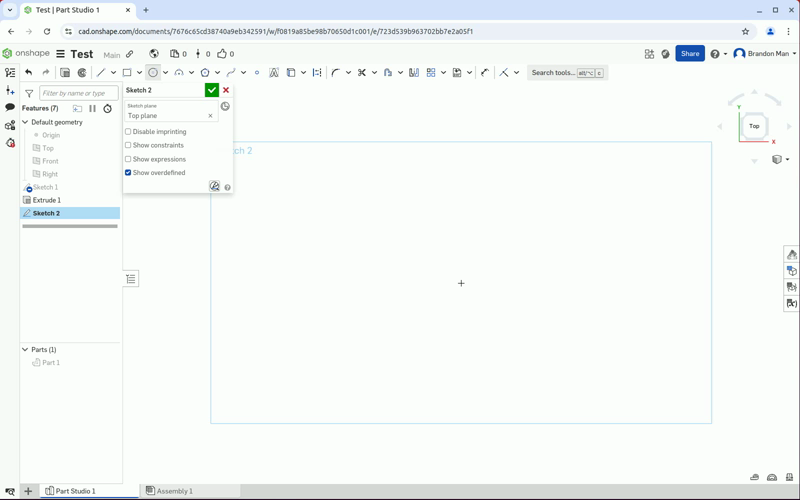
key_up(shift)
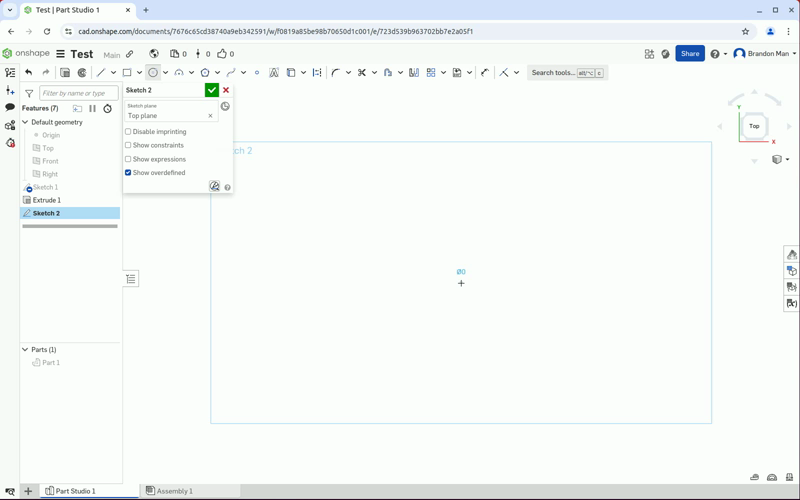
mouse_move(522, 282)
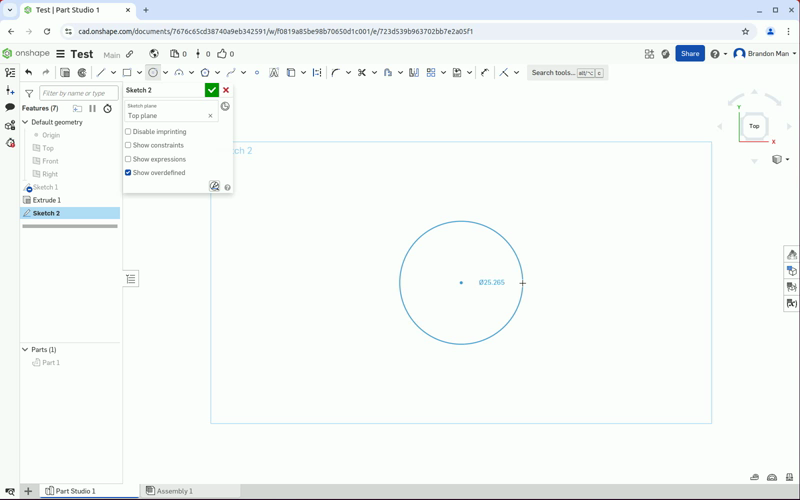
click(522, 282)
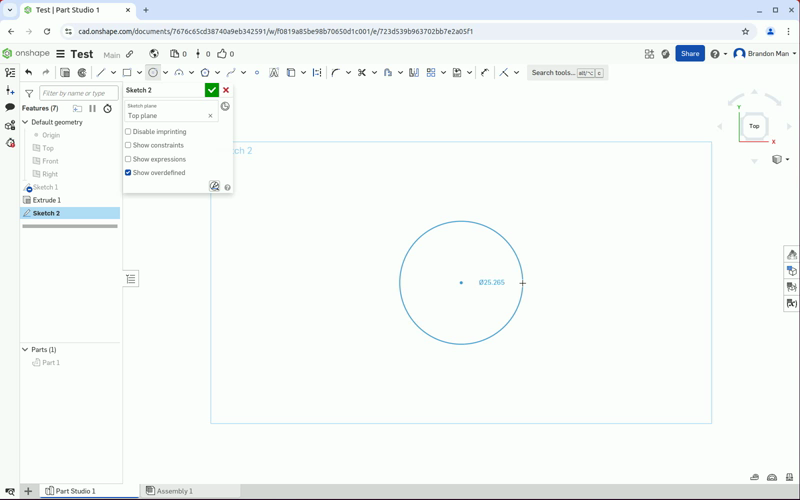
key(esc)
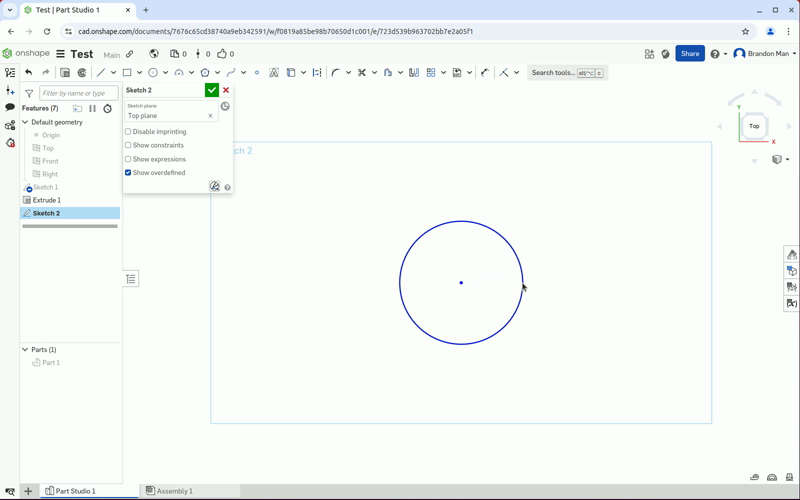
key(c)
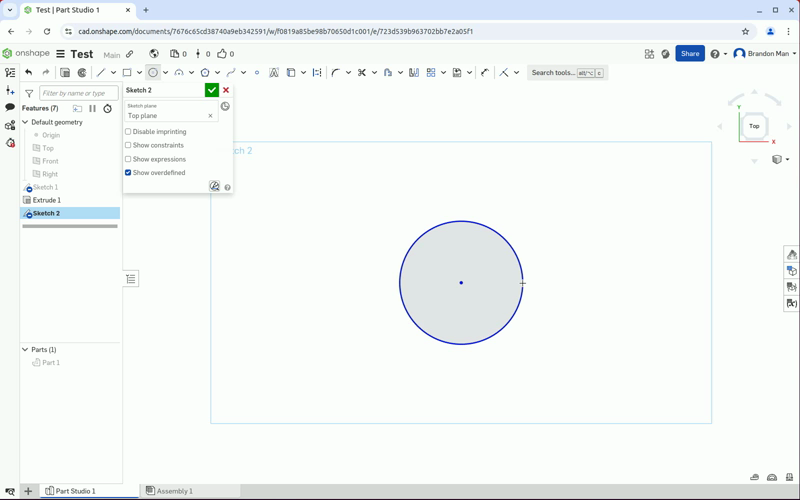
key_down(shift)
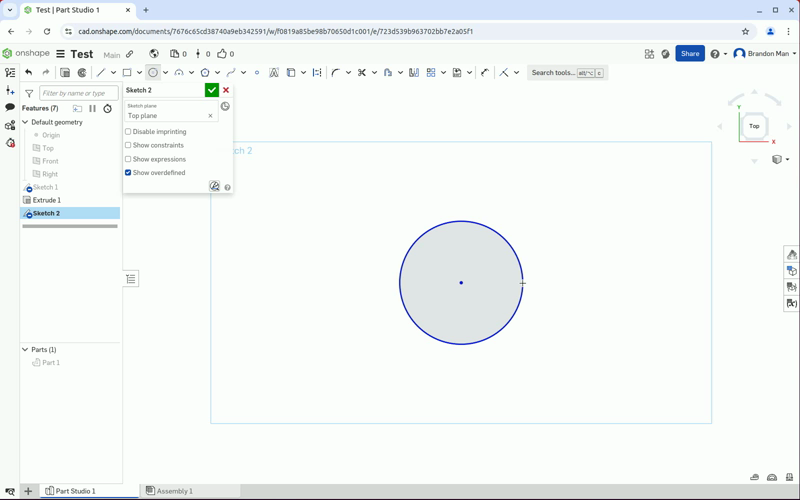
mouse_move(461, 282)
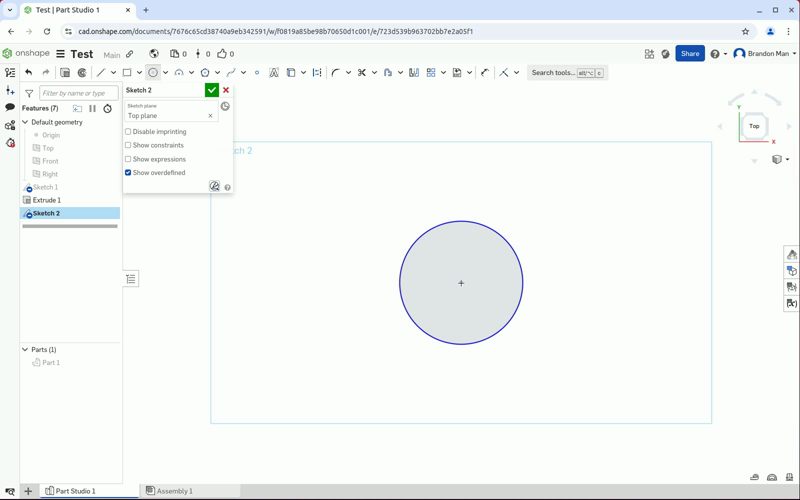
click(461, 282)
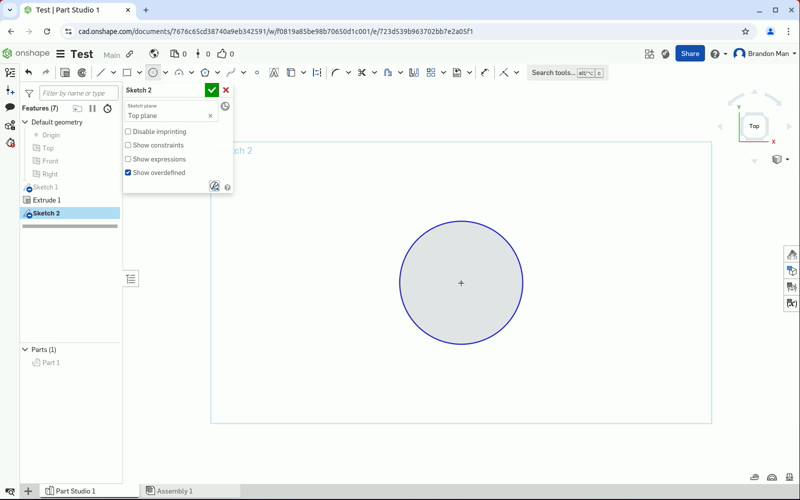
key_up(shift)
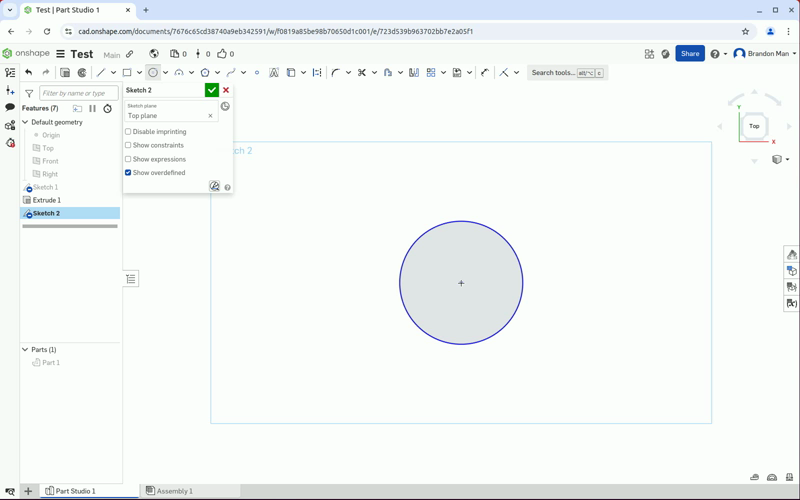
mouse_move(467, 282)
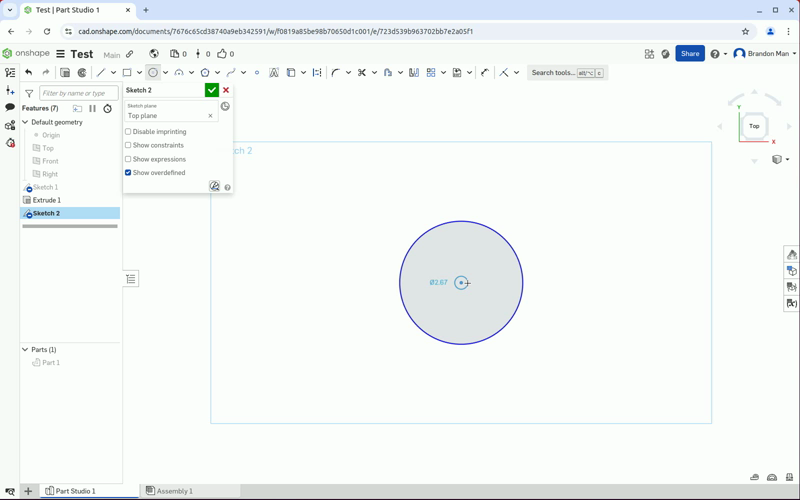
click(467, 282)
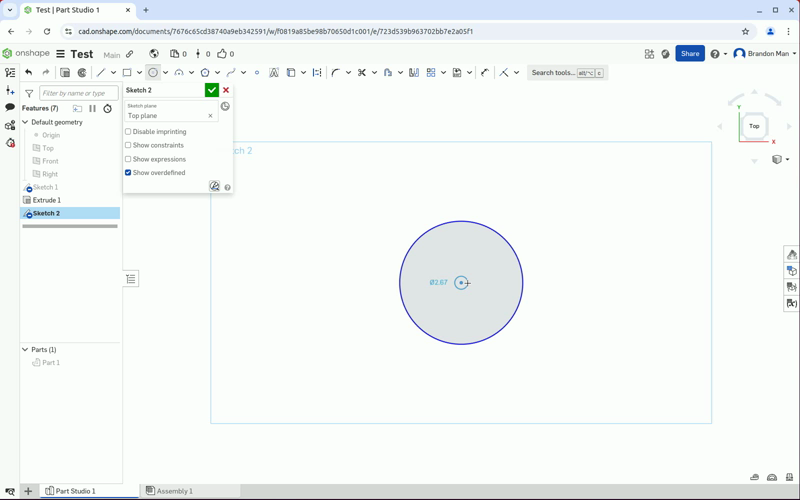
key(esc)
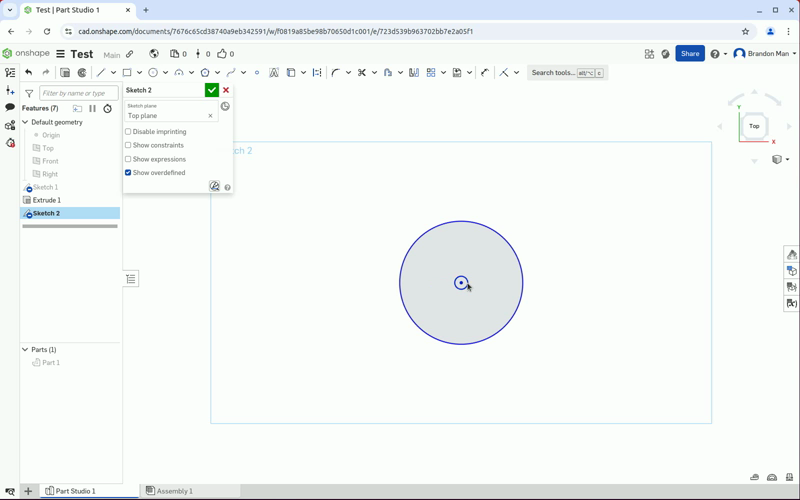
mouse_move(496, 298)
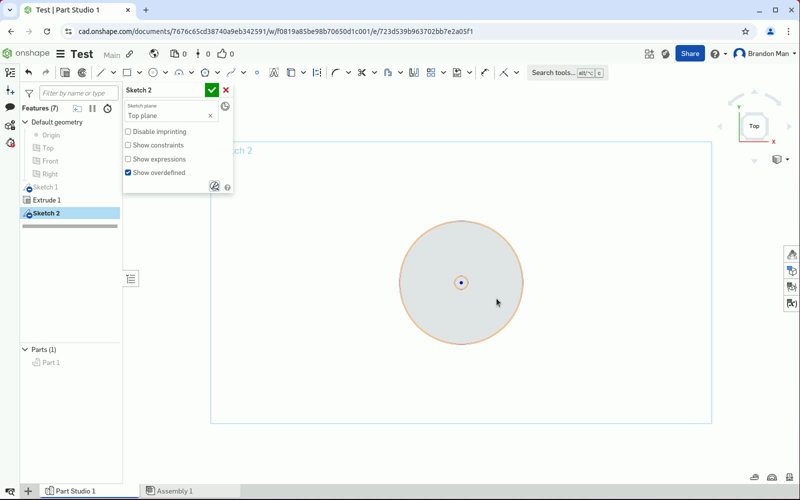
click(496, 298)
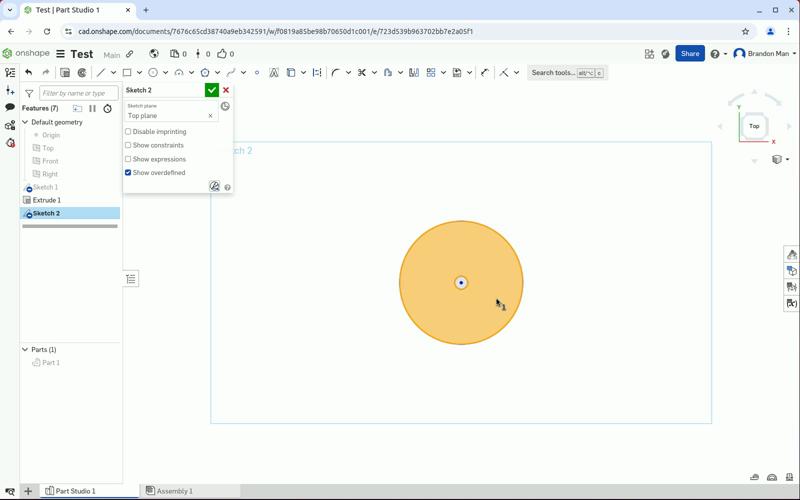
mouse_move(73, 352)
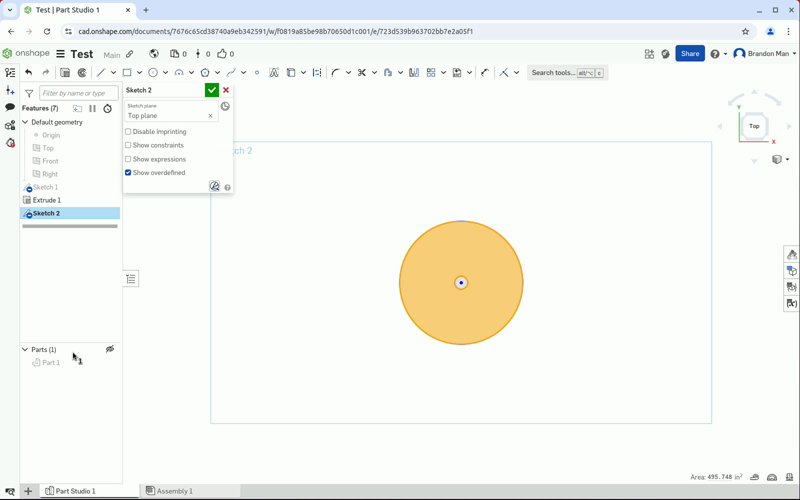
key(shift+y)
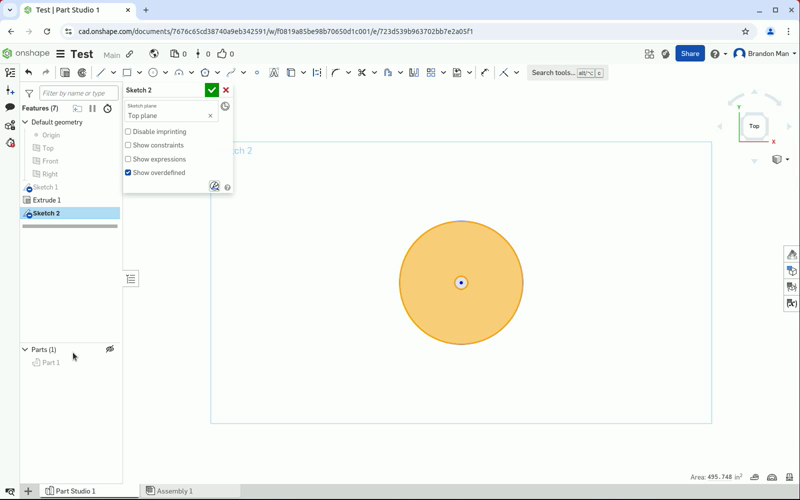
key(shift+e)
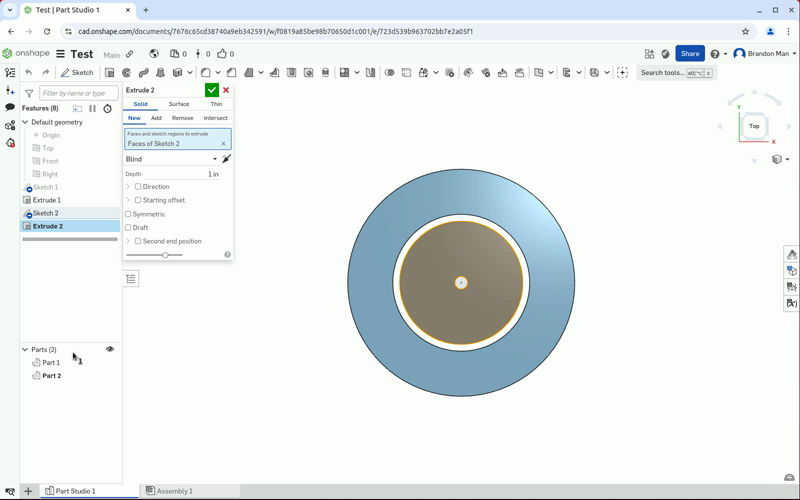
mouse_move(143, 106)
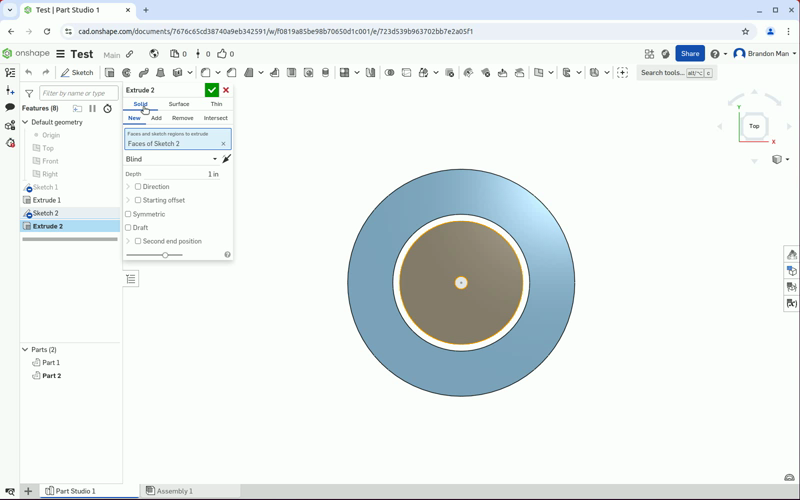
click(143, 106)
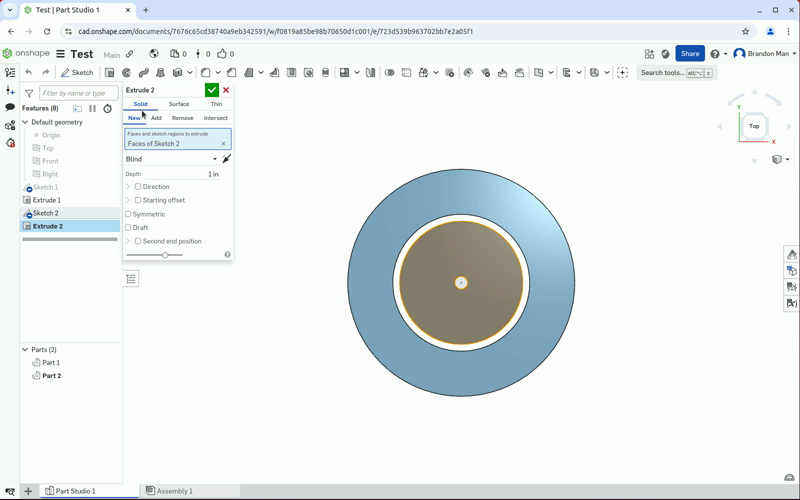
mouse_move(137, 120)
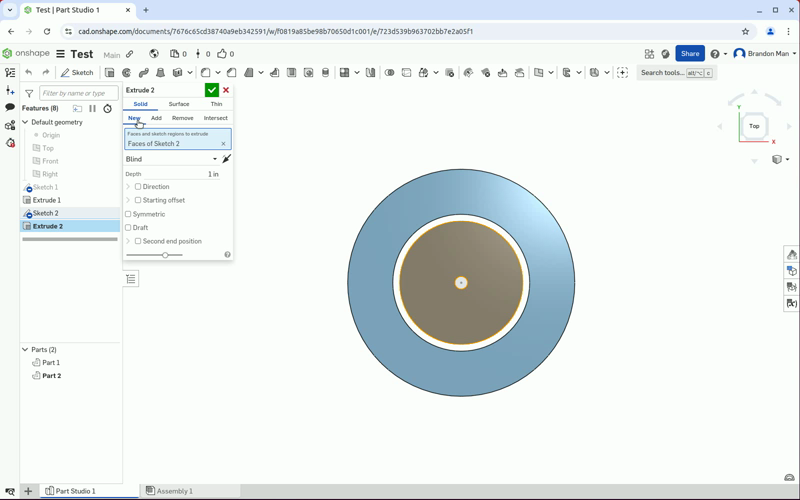
click(137, 120)
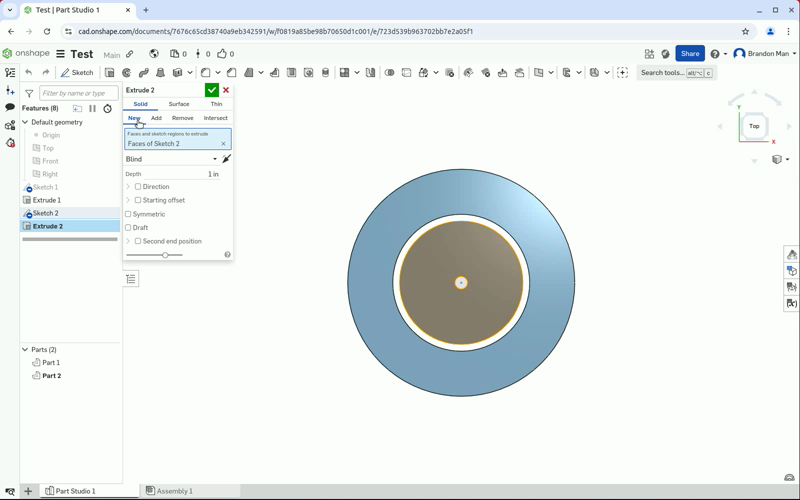
key(tab, 4)
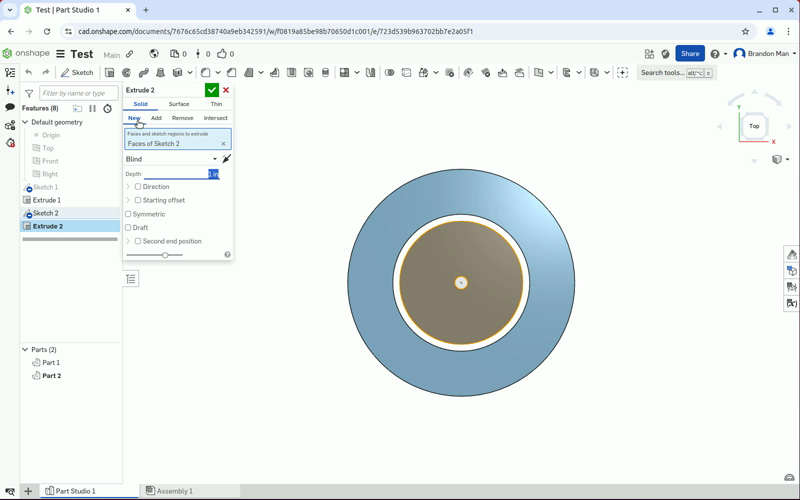
text(1.685)
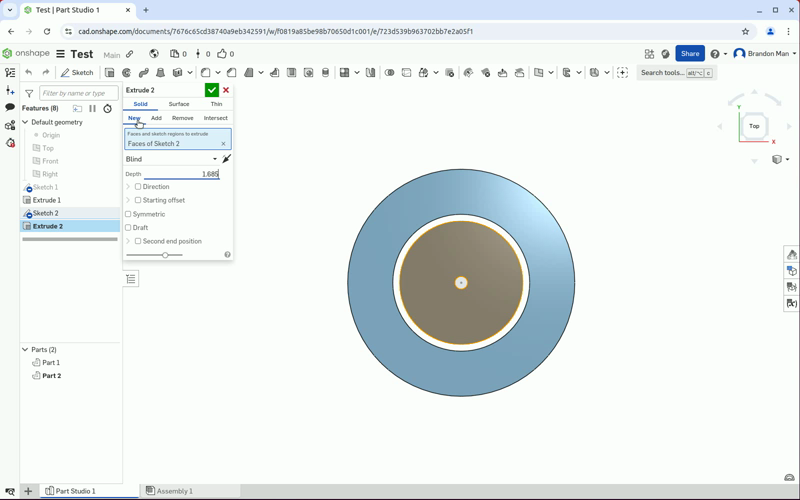
key(enter)
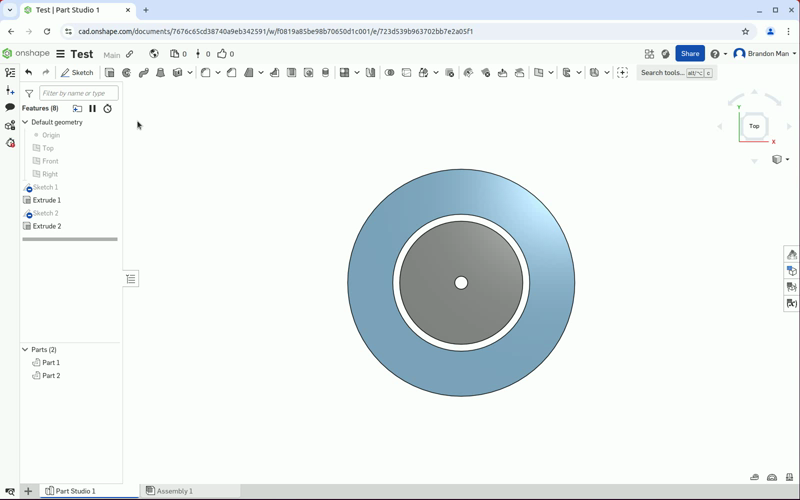
key(shift+h)
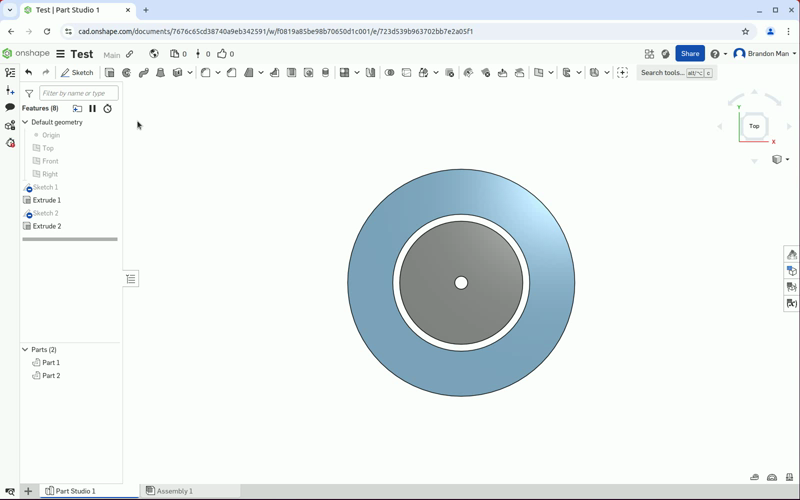
key(shift+h)
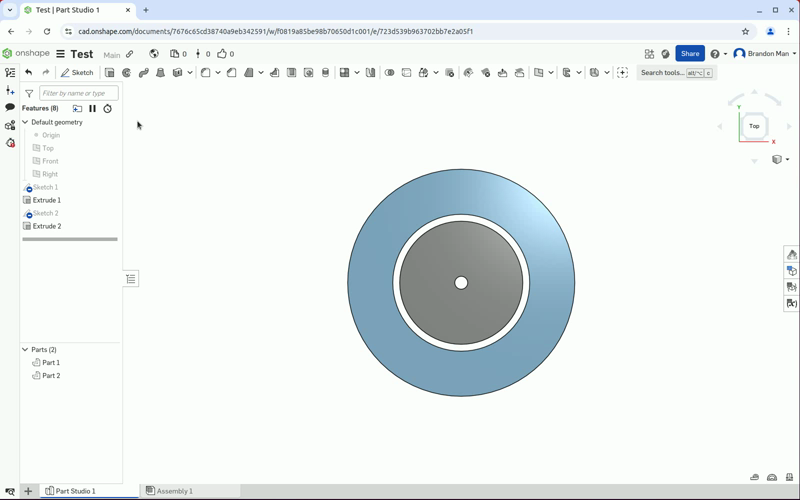
mouse_move(73, 189)
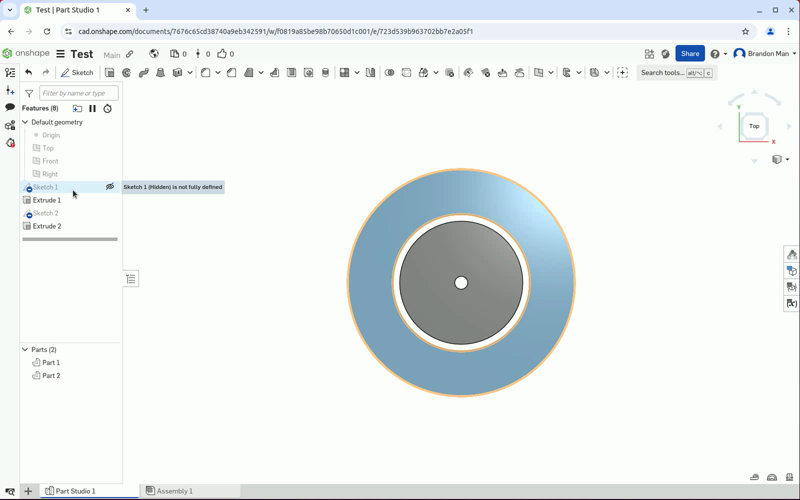
click(73, 189)
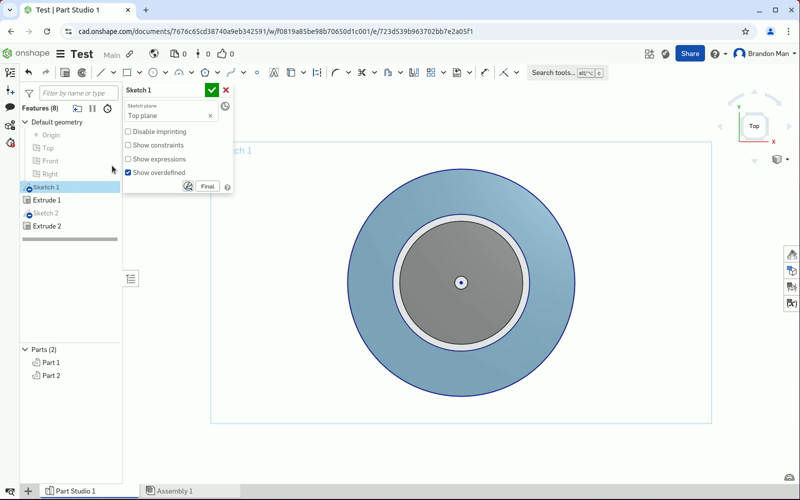
mouse_move(229, 92)
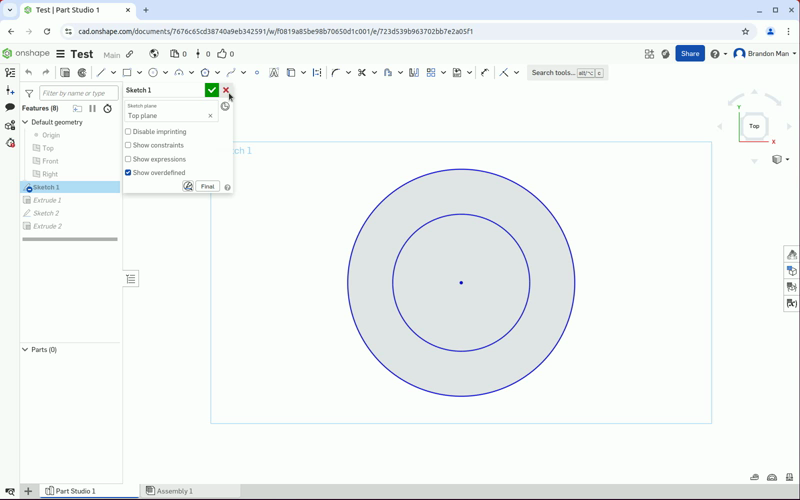
click(229, 92)
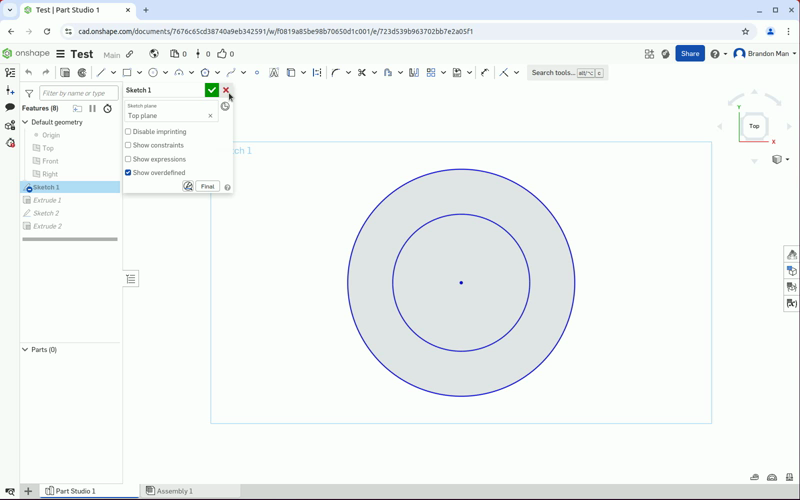
key(shift+s)
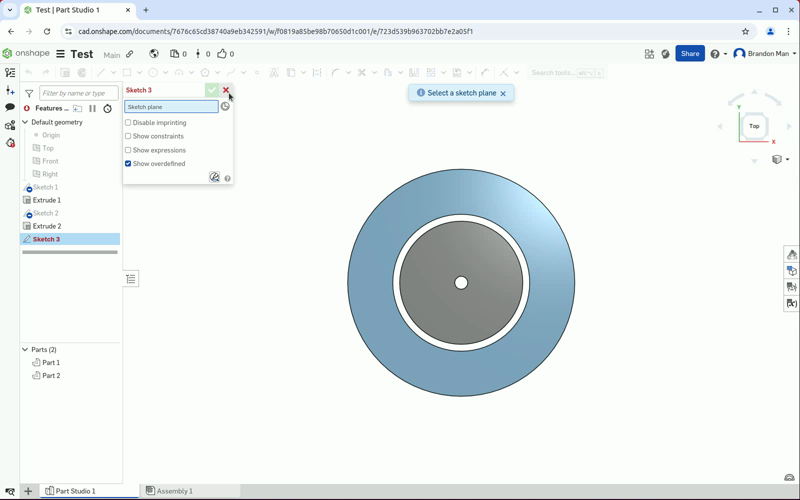
mouse_move(73, 150)
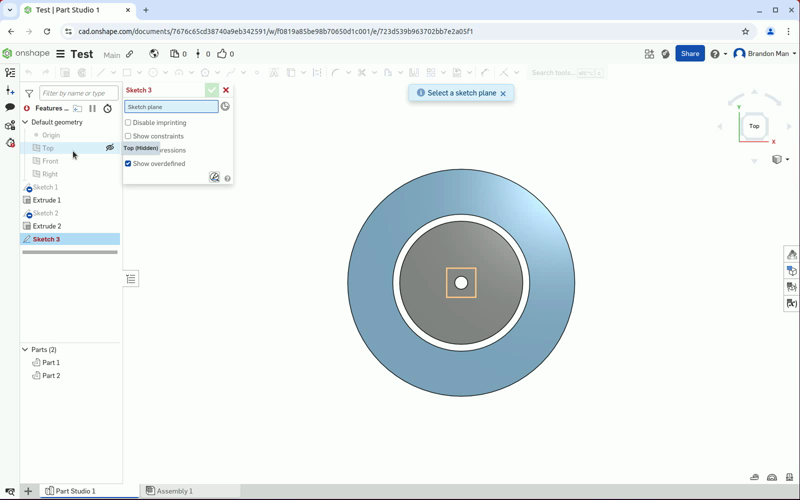
click(73, 150)
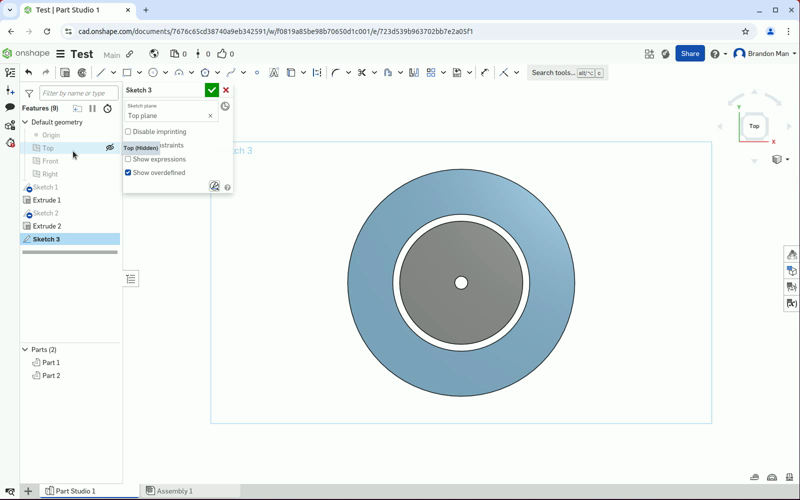
mouse_move(73, 352)
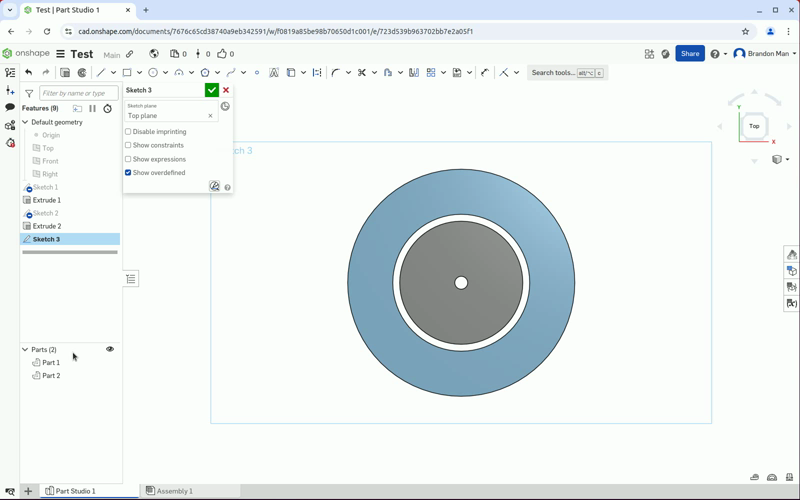
key(y)
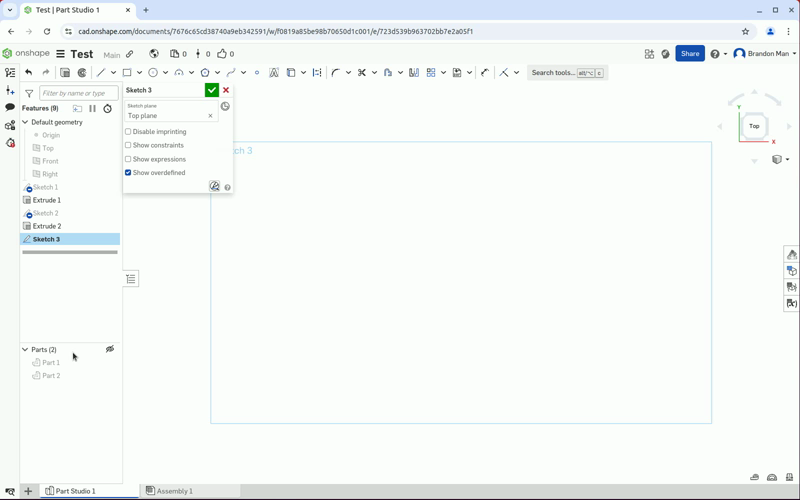
key(c)
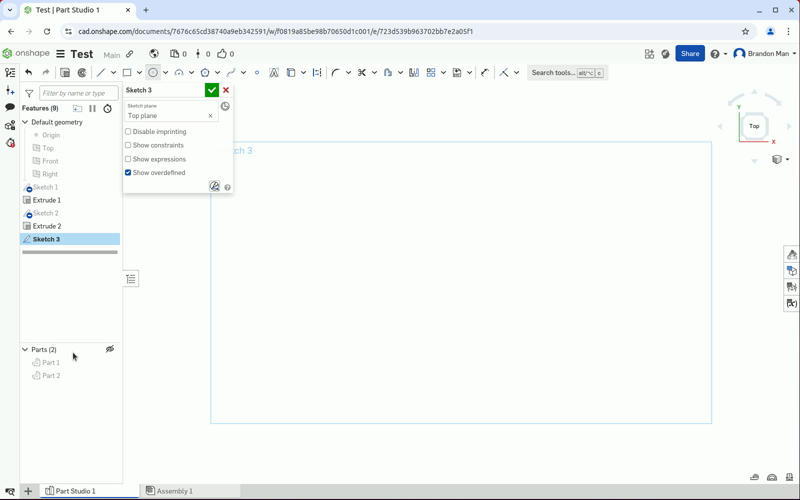
key_down(shift)
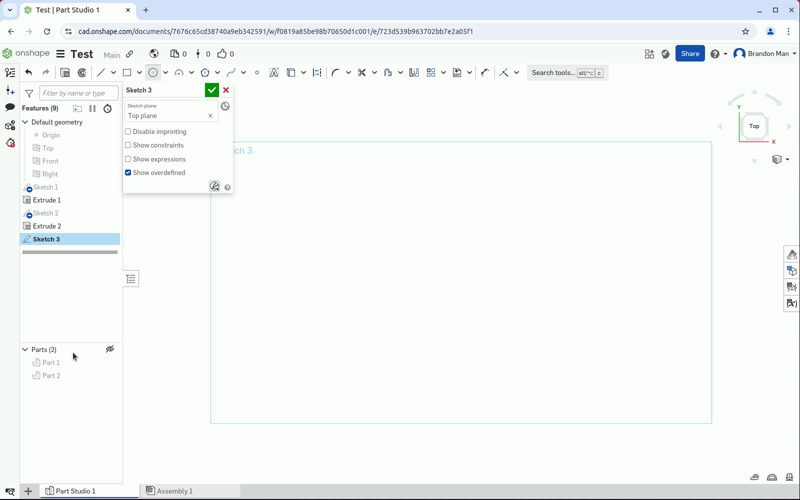
mouse_move(461, 282)
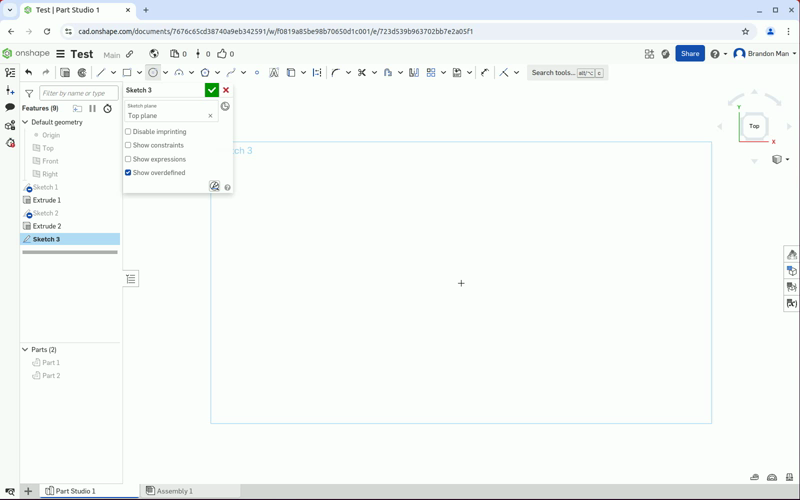
click(461, 282)
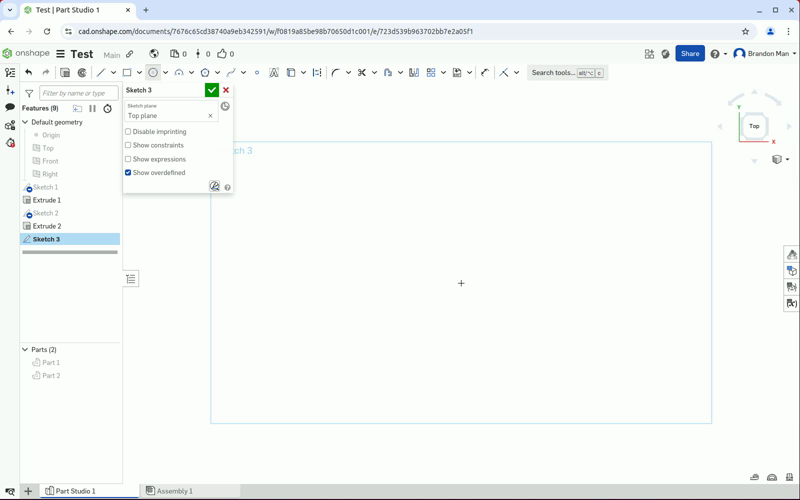
key_up(shift)
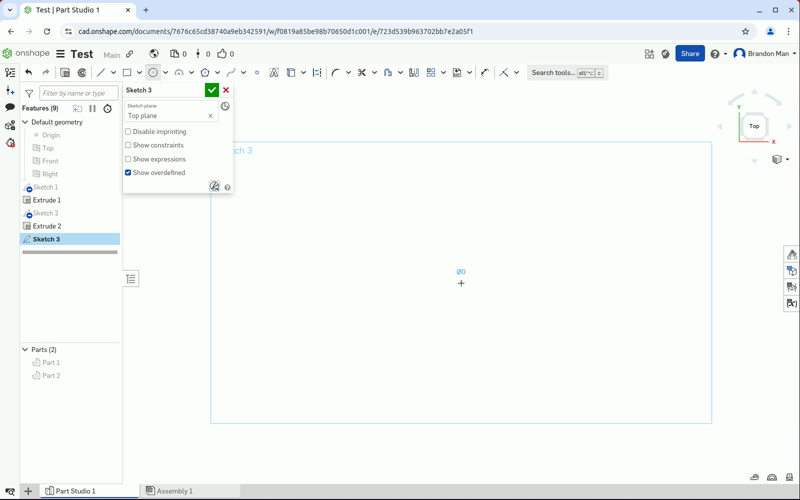
mouse_move(531, 282)
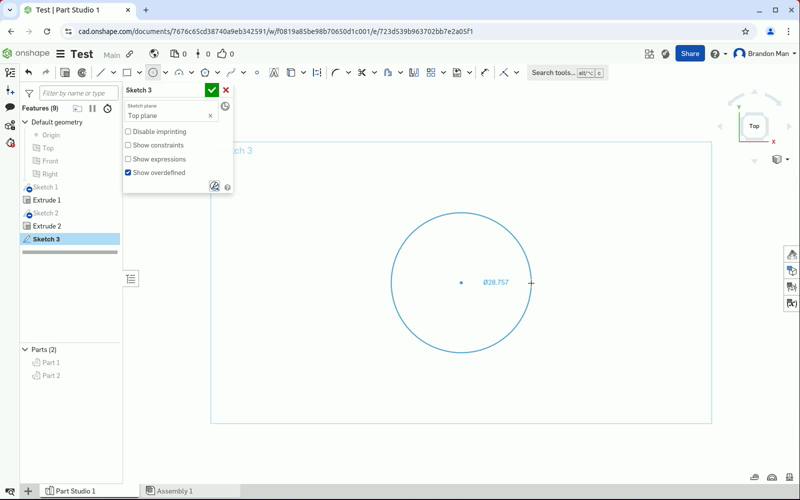
click(531, 282)
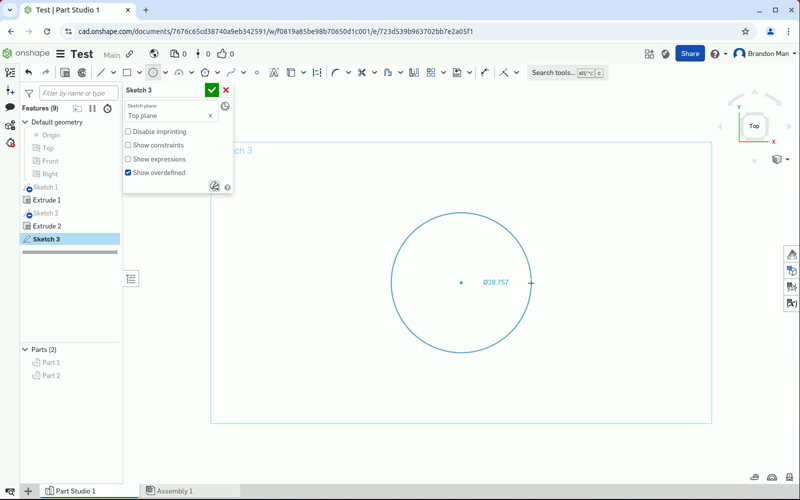
key(esc)
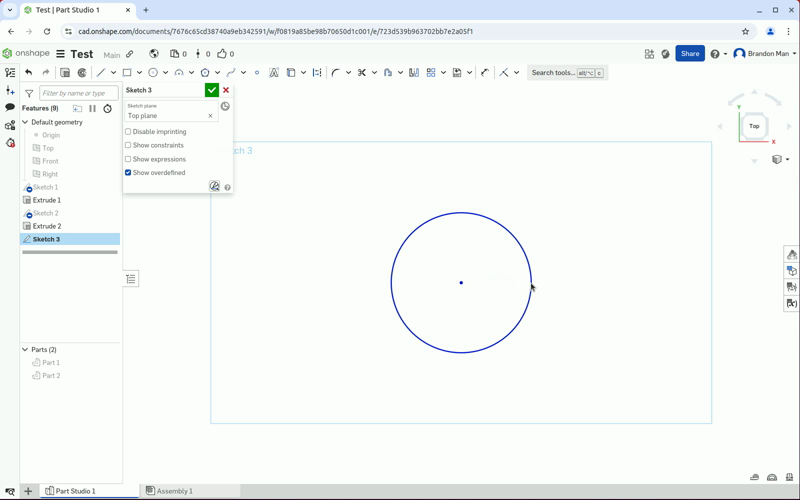
key(c)
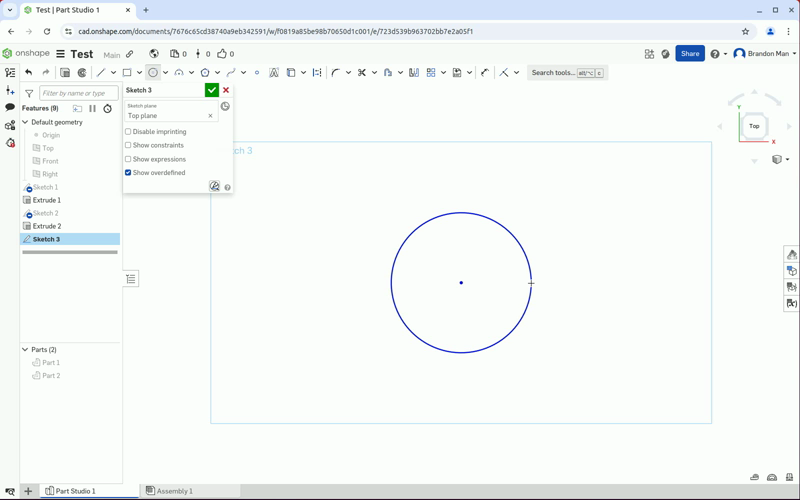
key_down(shift)
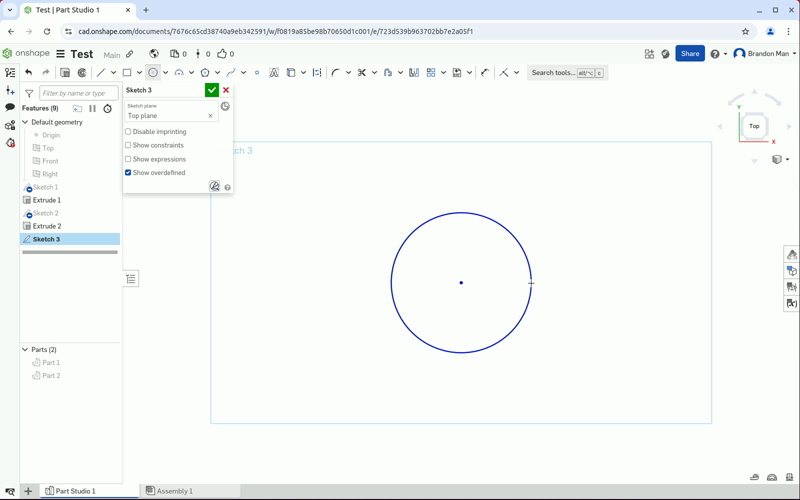
mouse_move(461, 282)
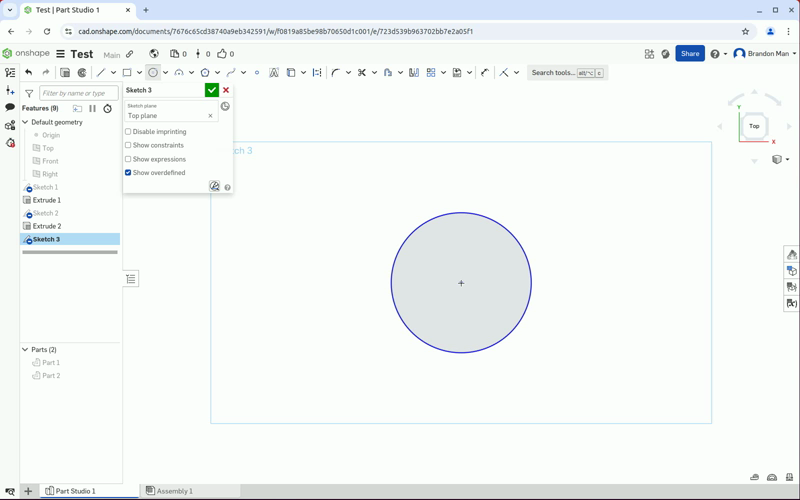
click(461, 282)
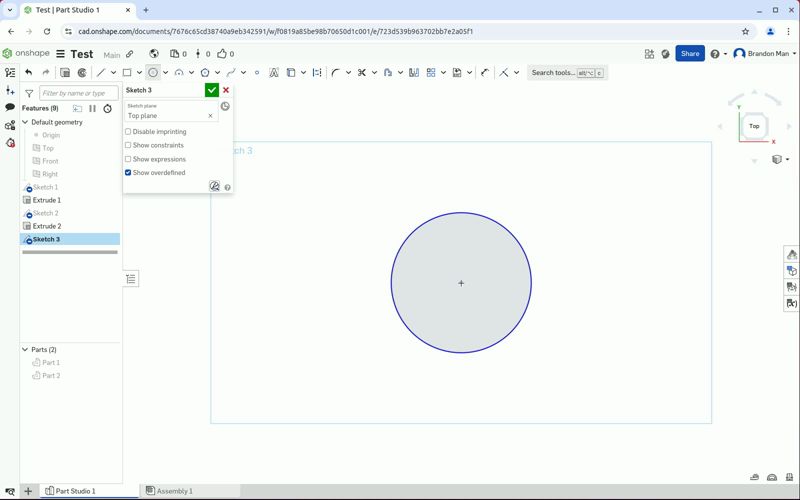
key_up(shift)
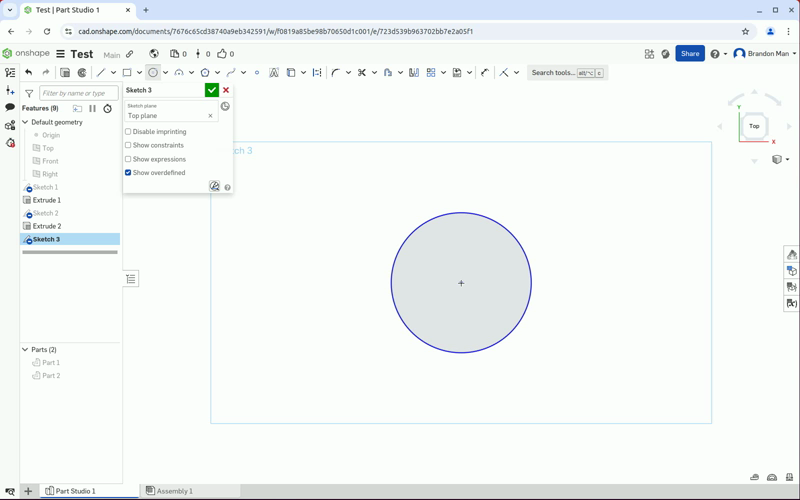
mouse_move(523, 282)
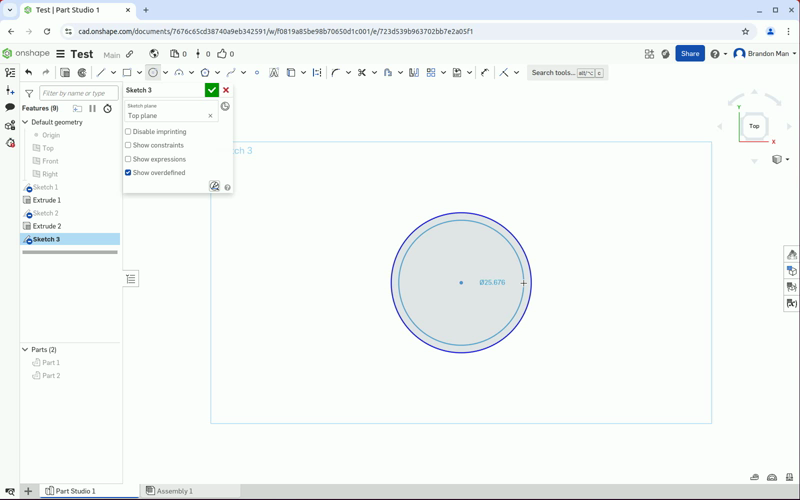
click(523, 282)
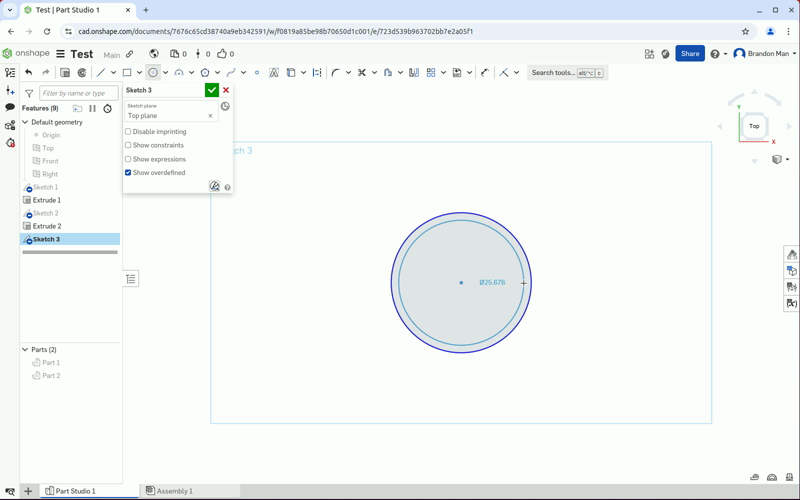
key(esc)
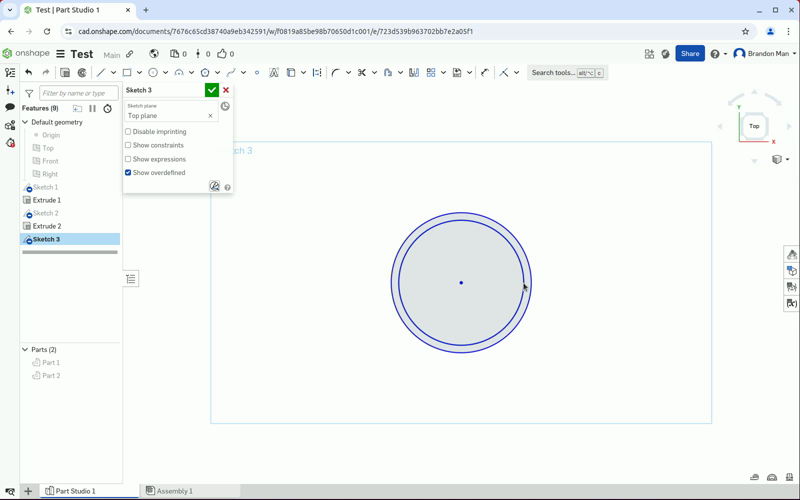
mouse_move(434, 344)
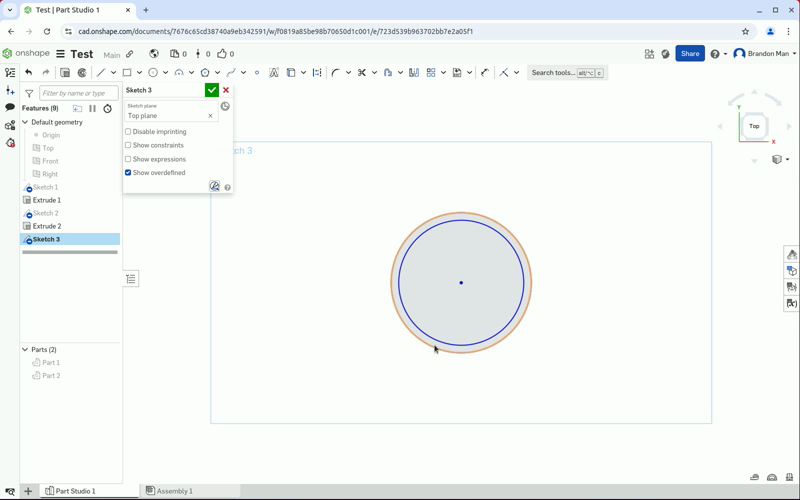
click(434, 344)
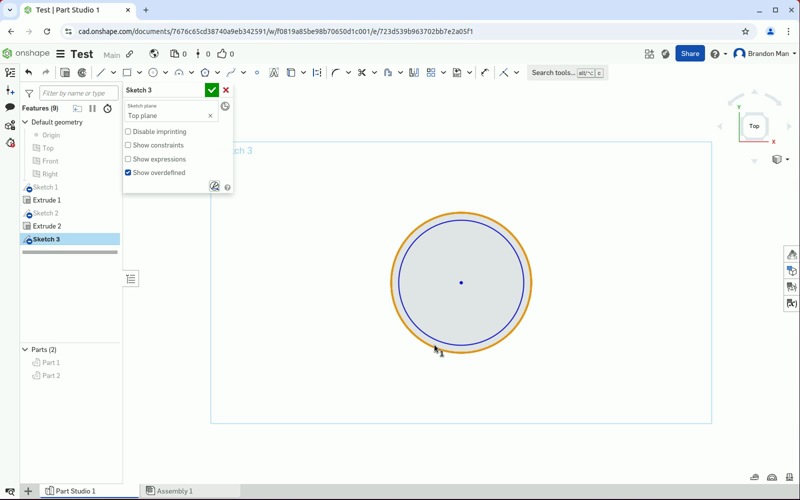
mouse_move(73, 352)
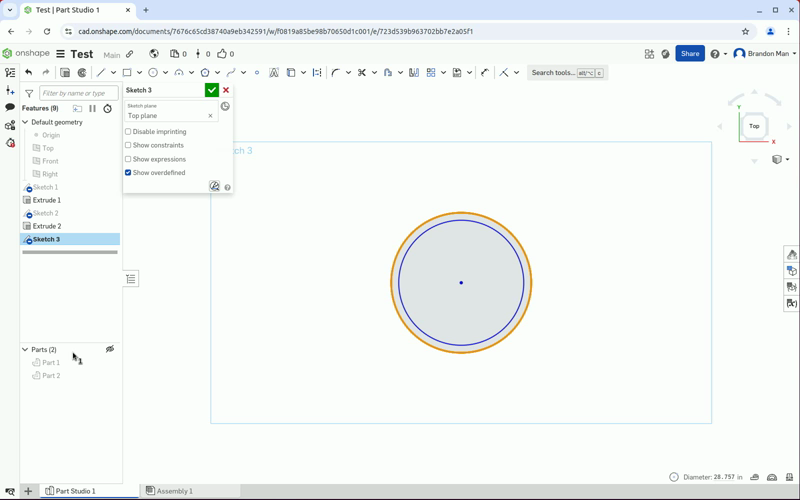
key(shift+y)
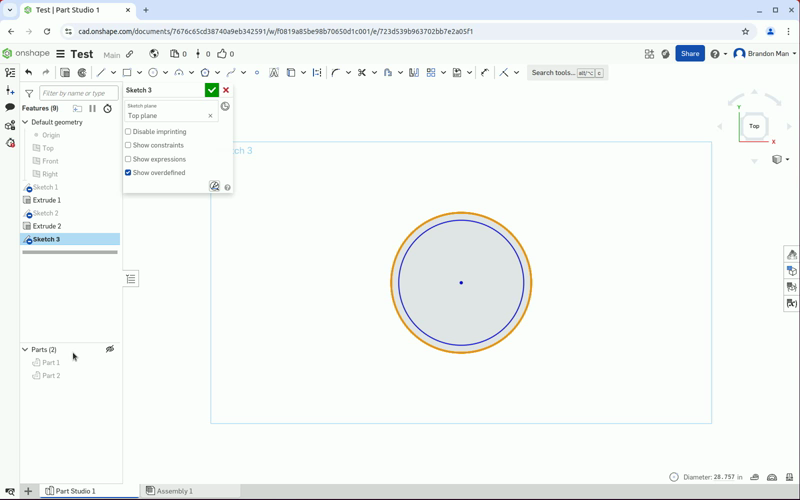
key(shift+e)
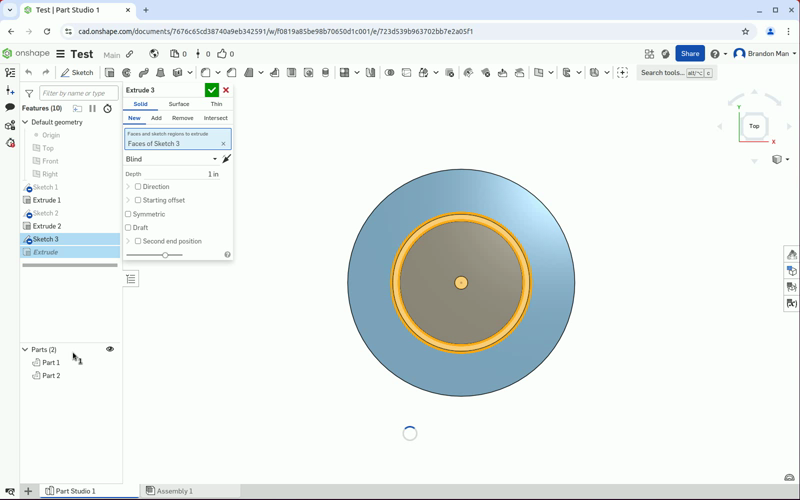
mouse_move(143, 106)
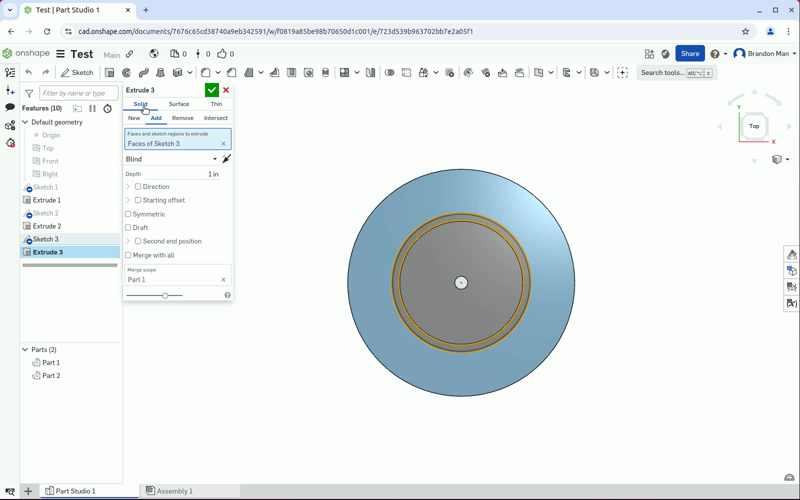
click(143, 106)
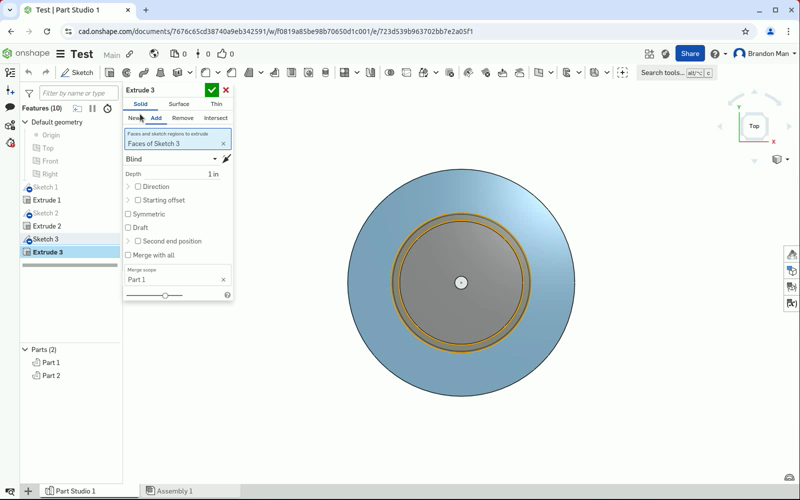
mouse_move(137, 120)
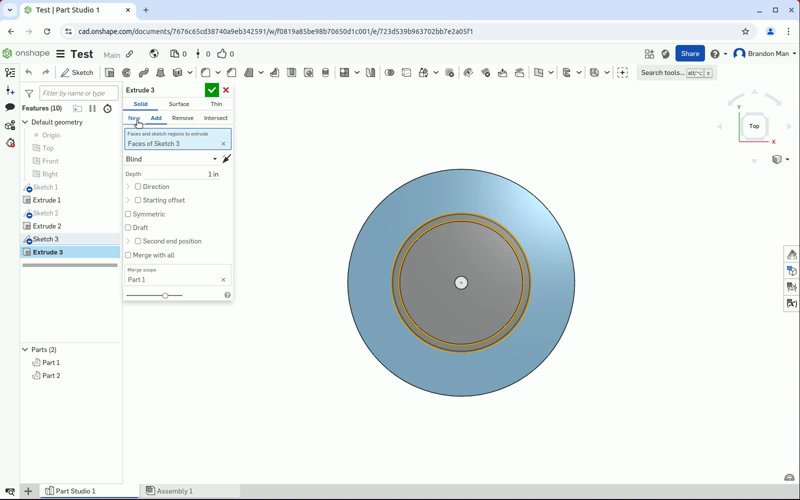
click(137, 120)
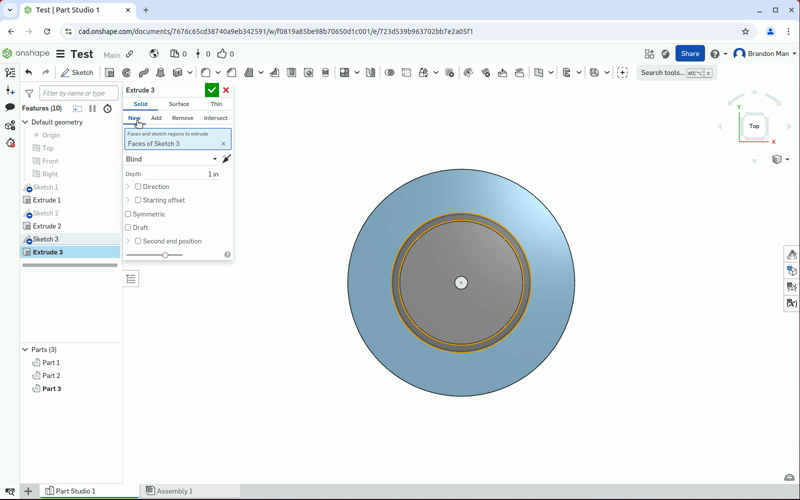
key(tab, 4)
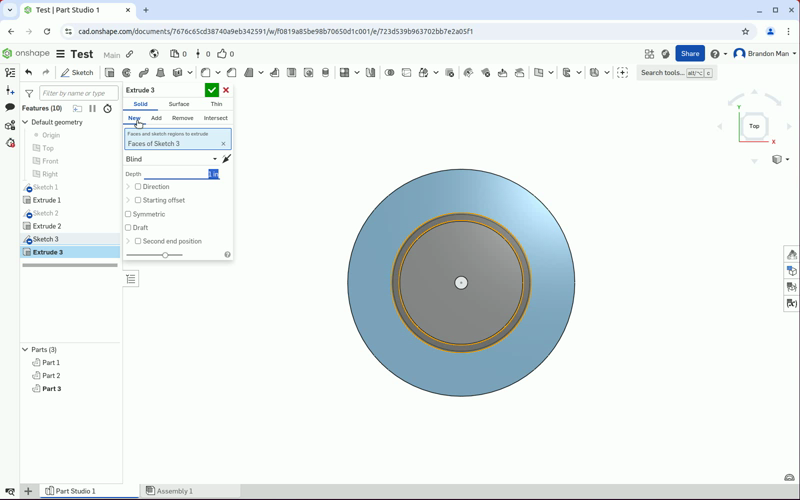
text(1.685)
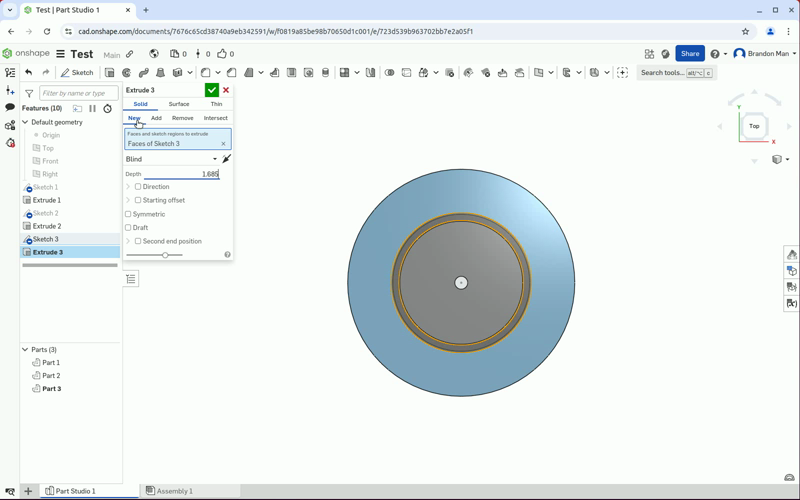
key(enter)
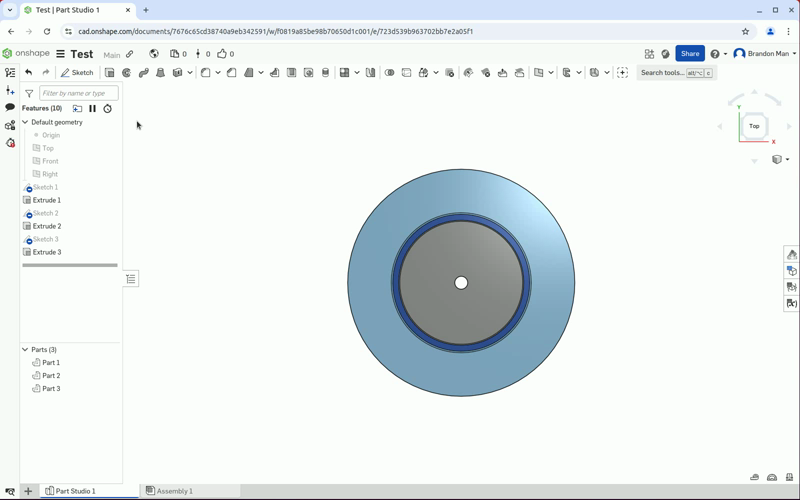
key(shift+h)
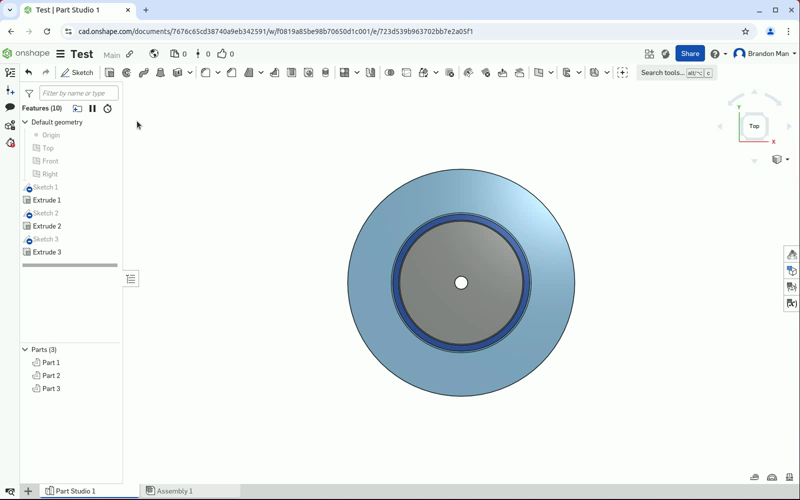
key(shift+h)
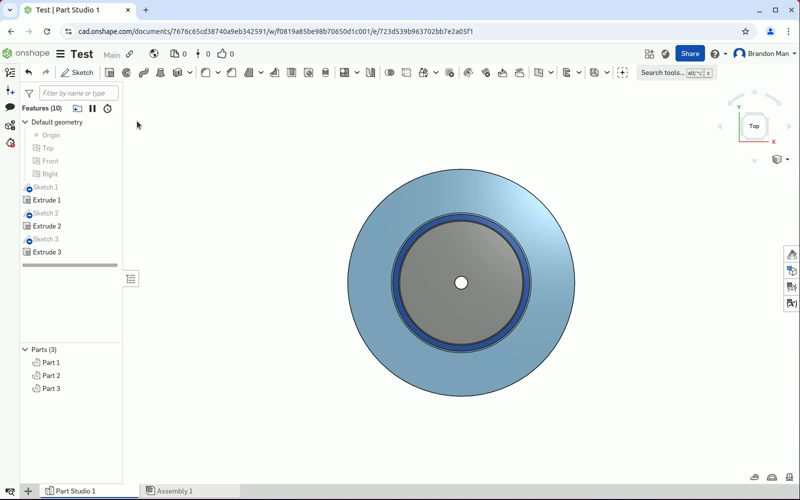
mouse_move(73, 189)
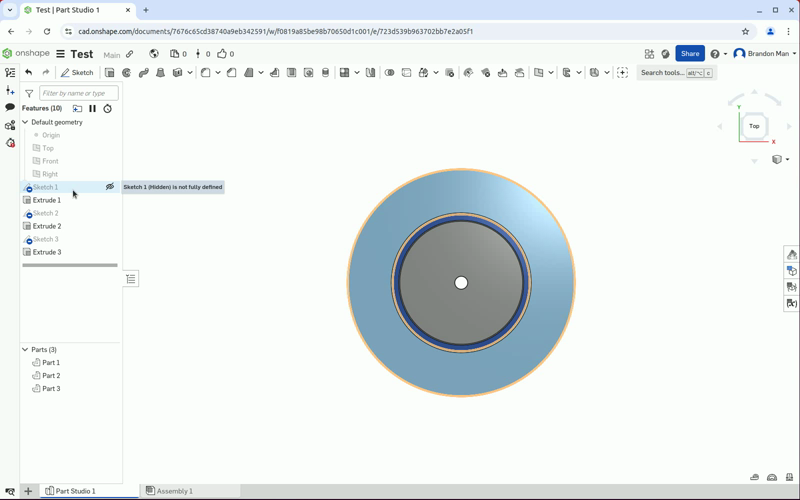
click(73, 189)
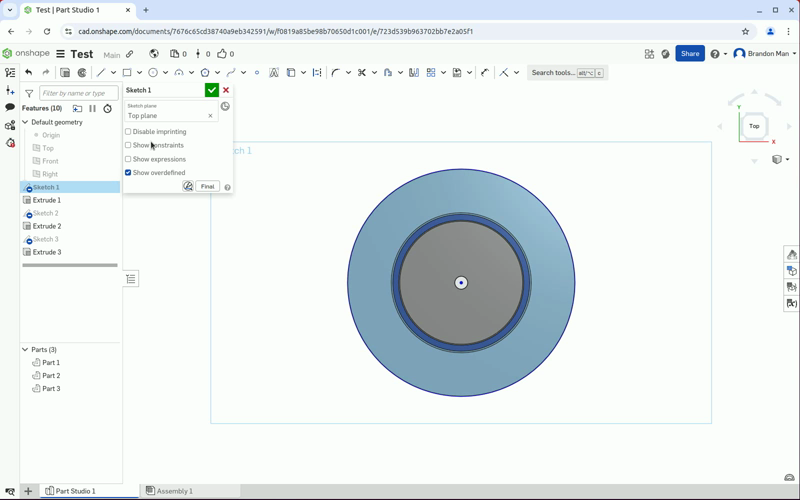
mouse_move(229, 92)
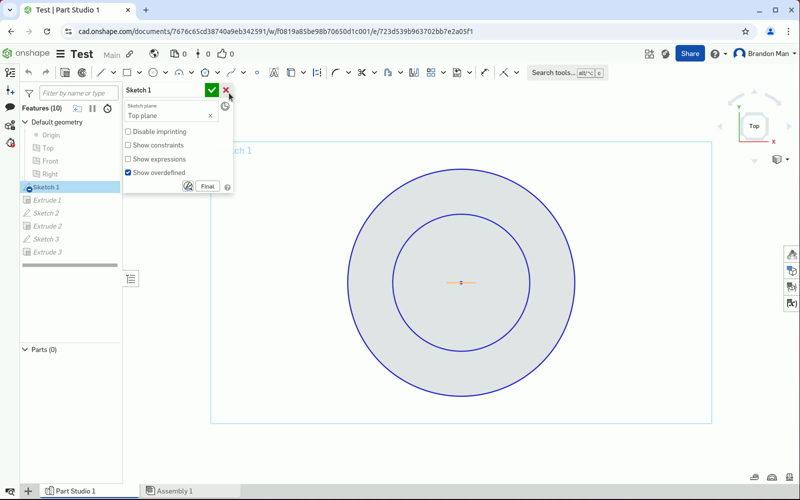
click(229, 92)
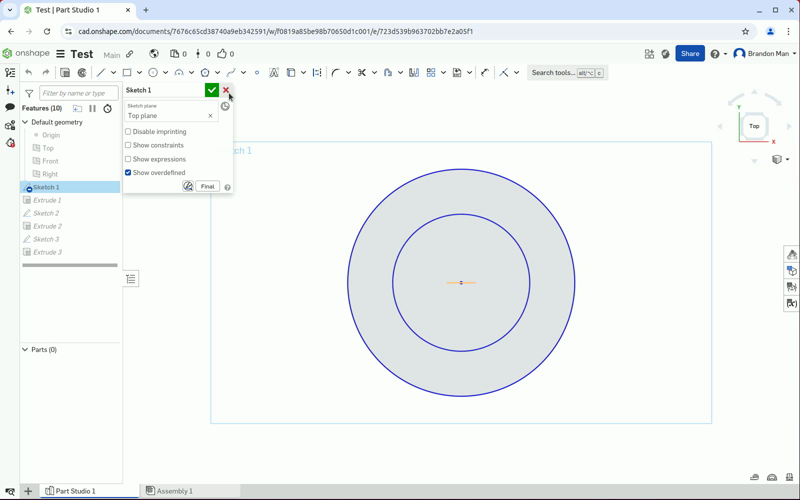
key(shift+s)
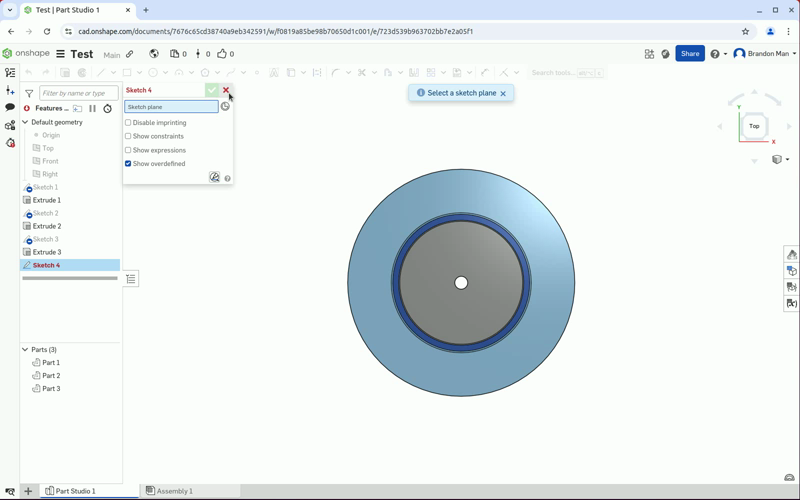
mouse_move(73, 150)
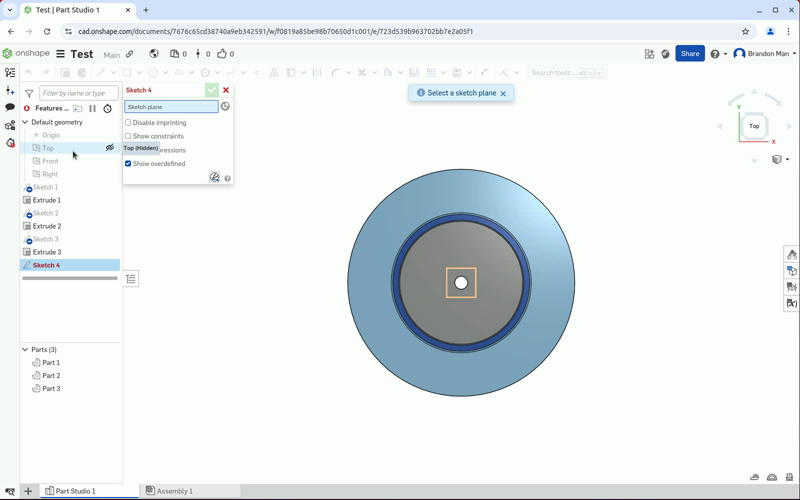
click(73, 150)
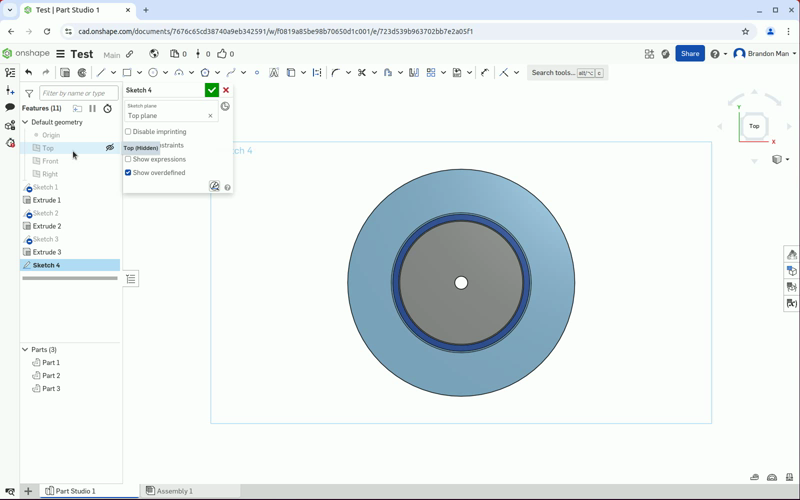
mouse_move(73, 352)
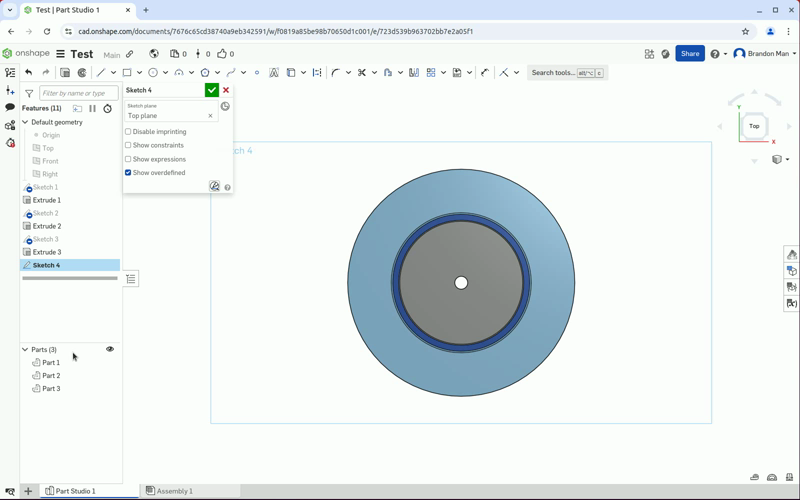
key(y)
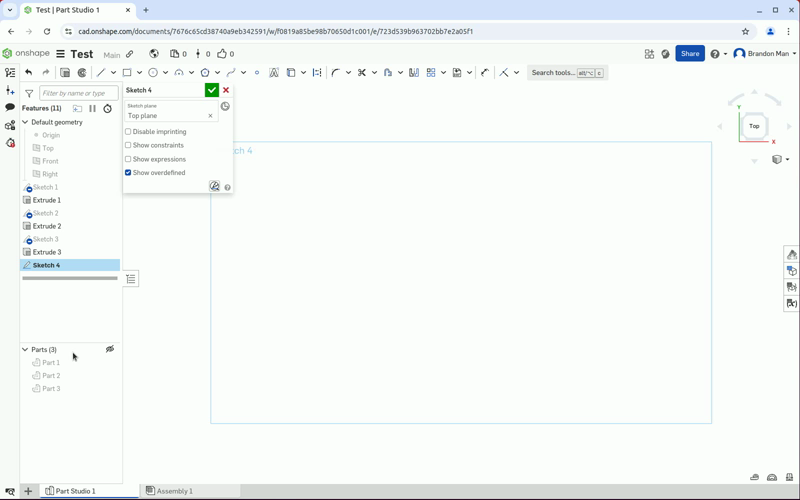
key(c)
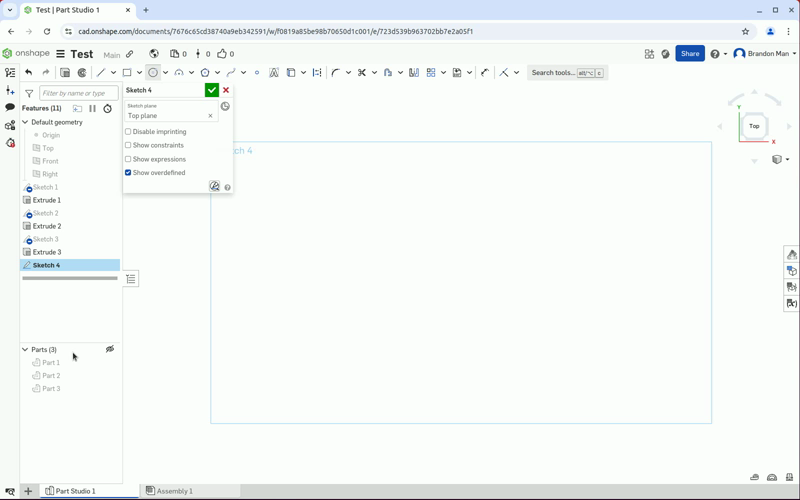
key_down(shift)
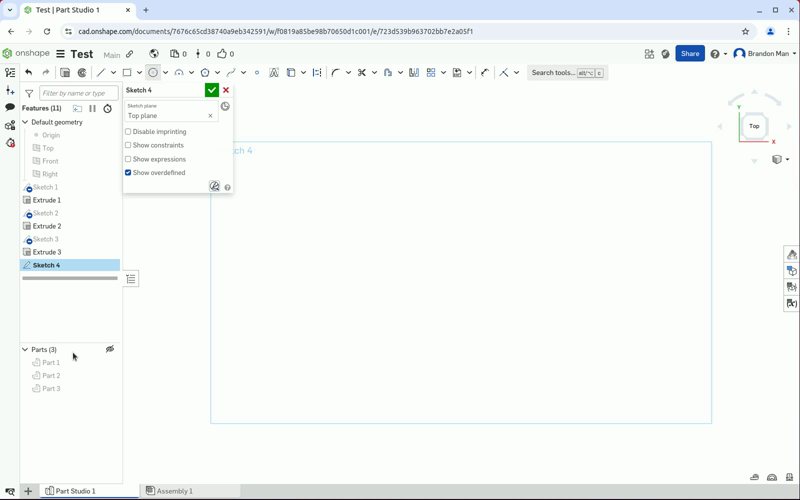
mouse_move(461, 282)
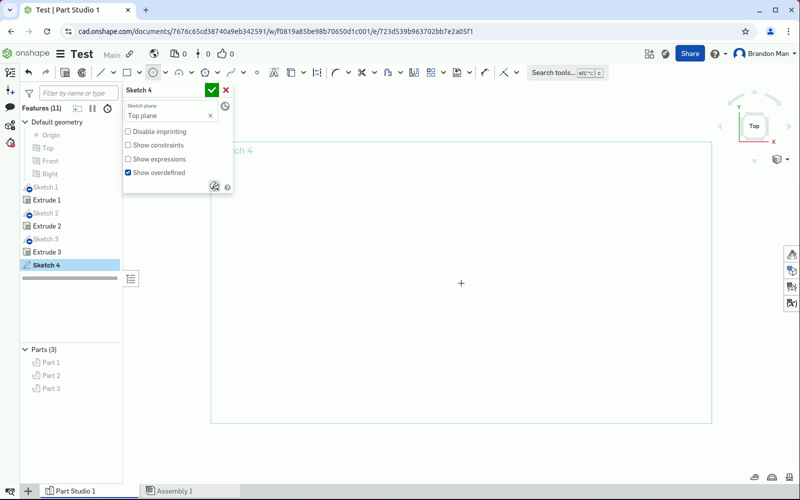
click(461, 282)
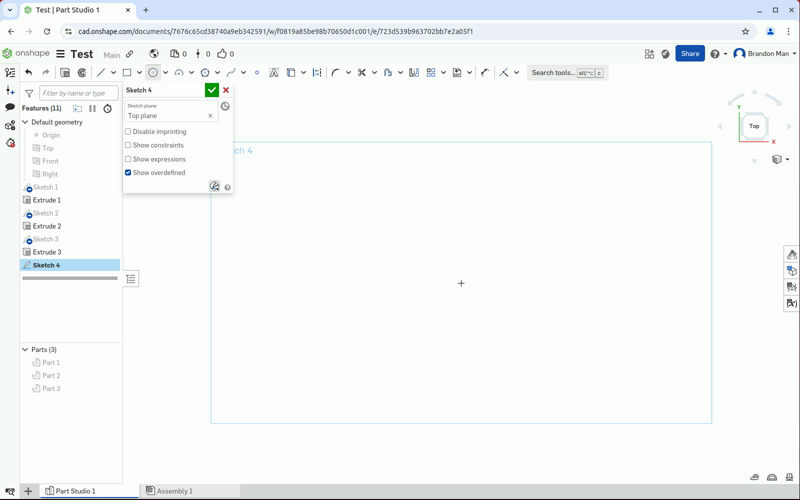
key_up(shift)
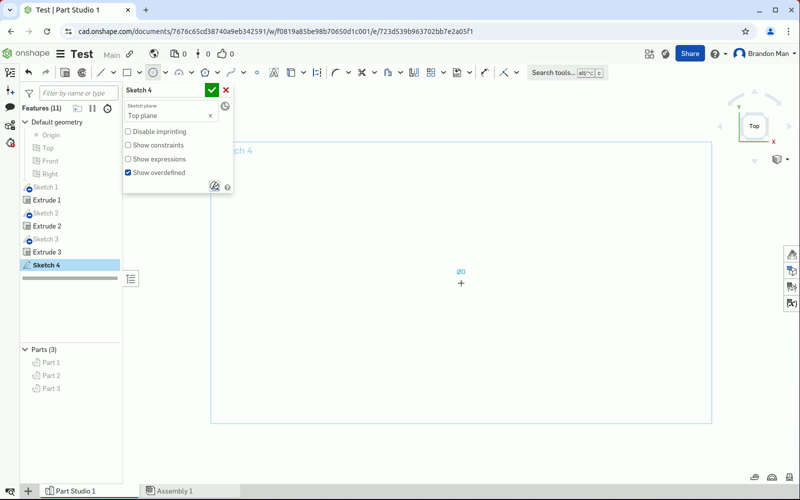
mouse_move(531, 282)
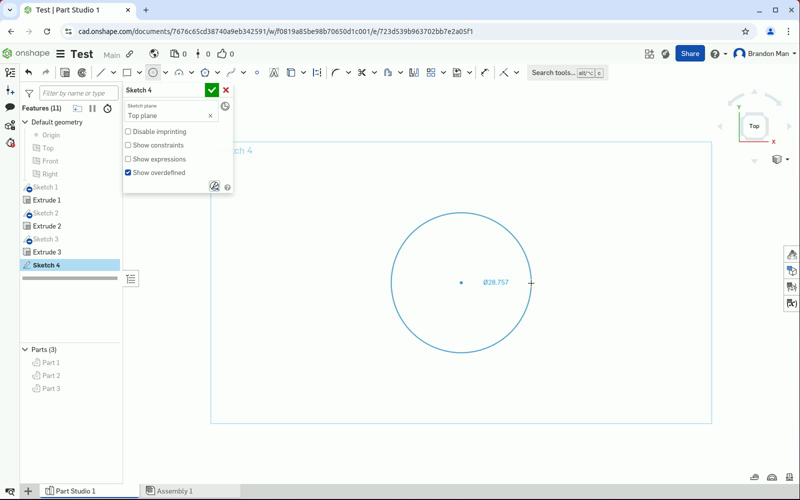
click(531, 282)
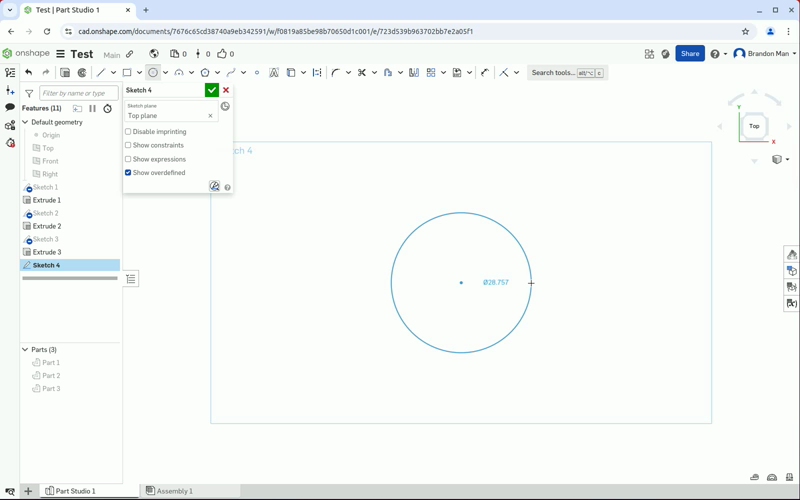
key(esc)
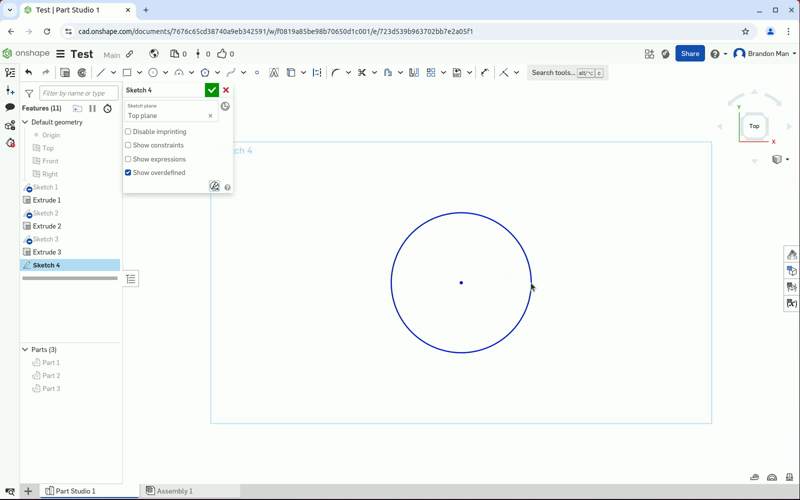
key(c)
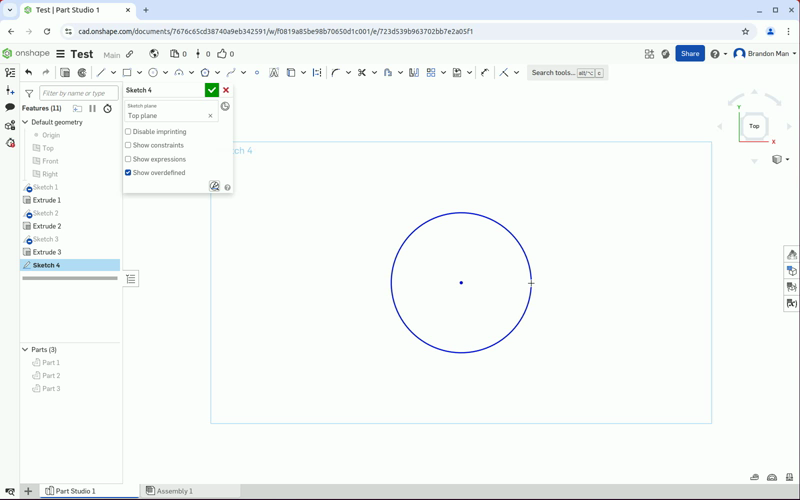
key_down(shift)
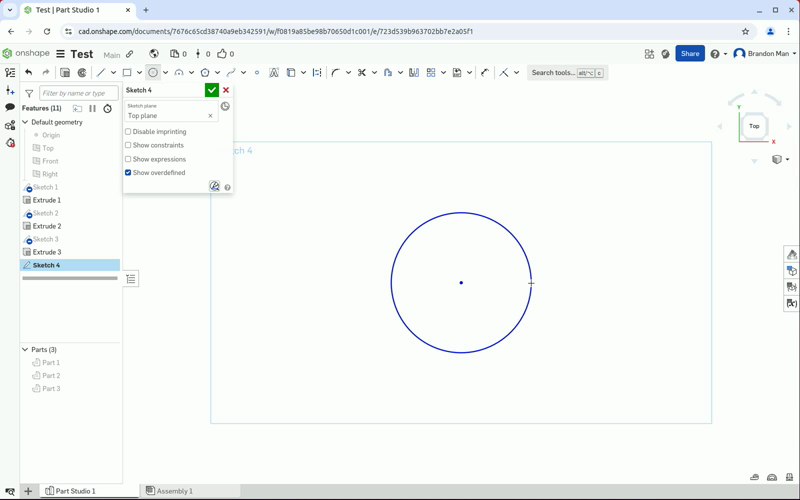
mouse_move(461, 282)
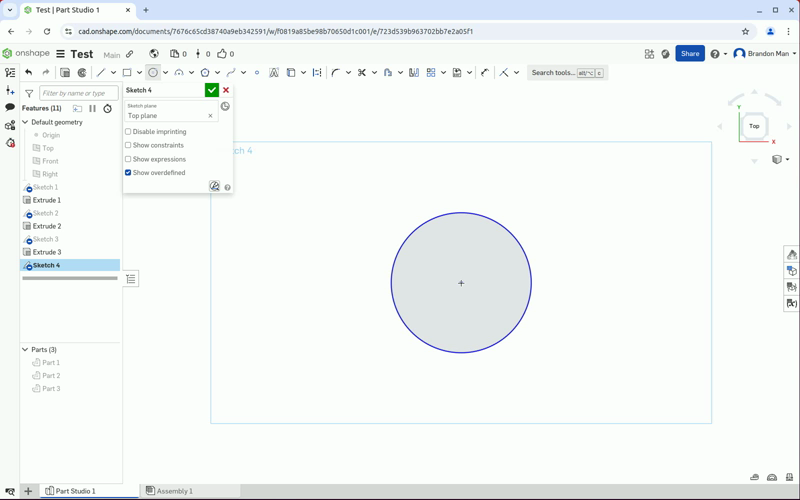
click(461, 282)
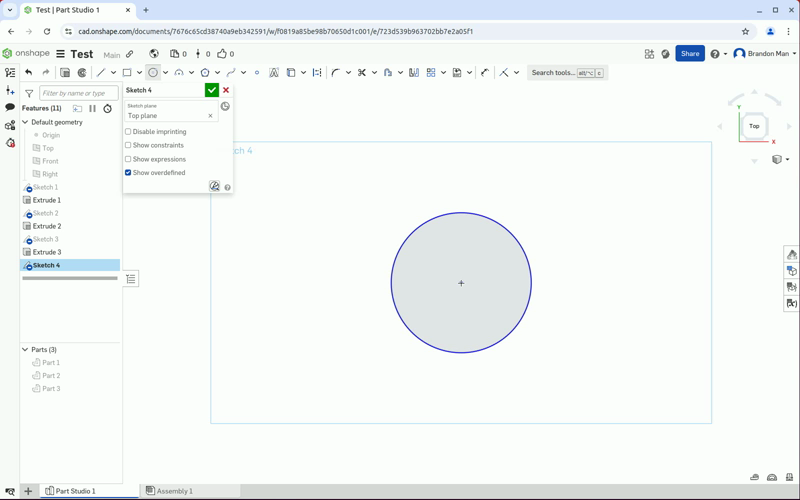
key_up(shift)
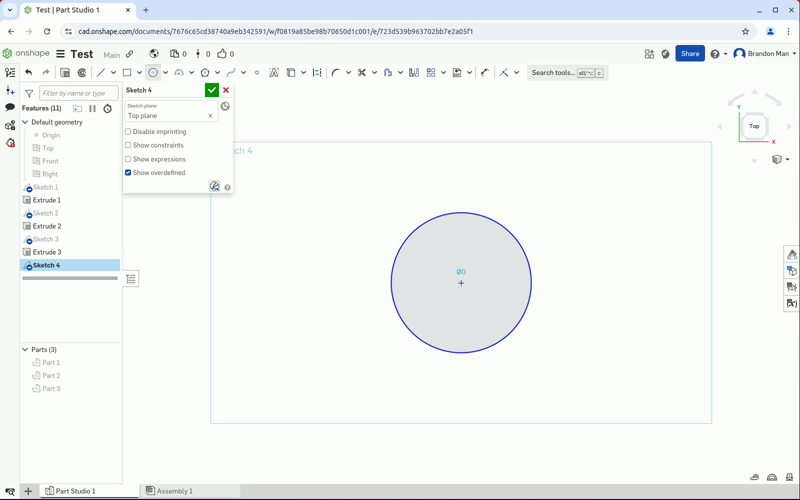
mouse_move(523, 282)
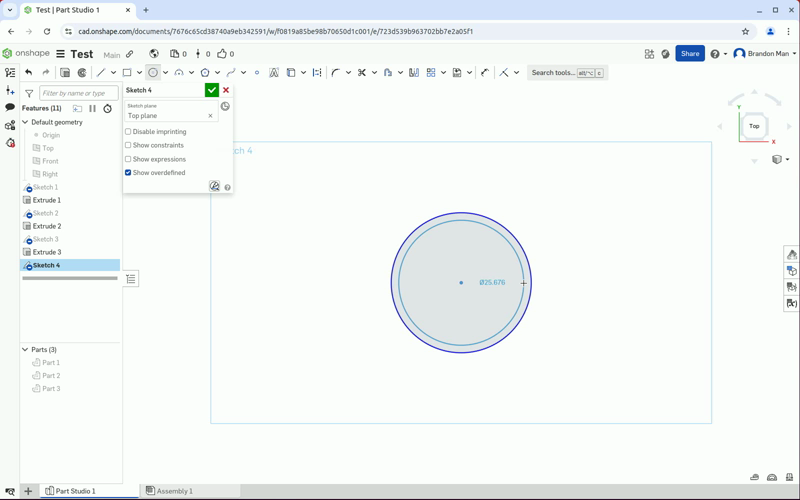
click(523, 282)
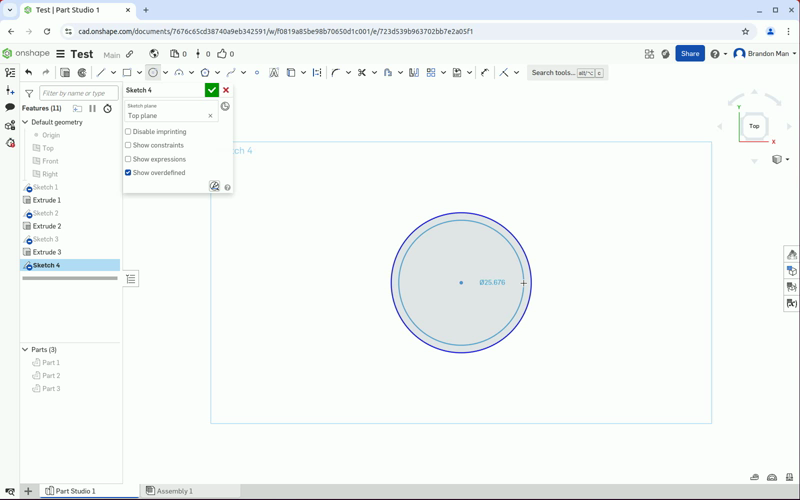
key(esc)
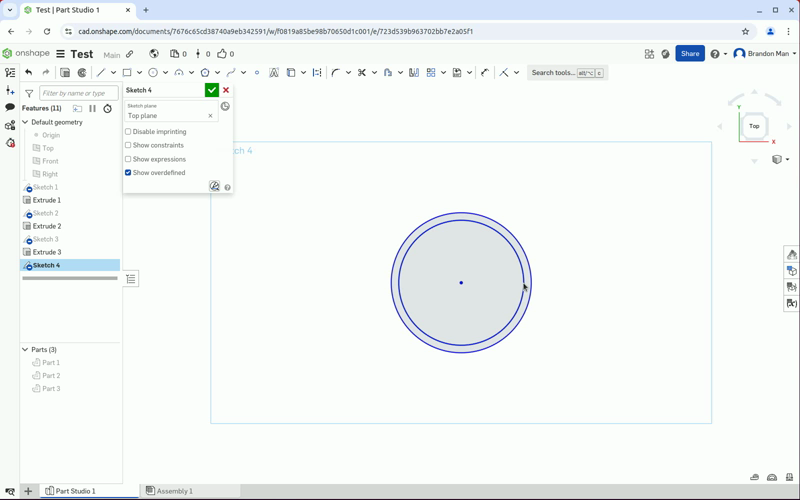
mouse_move(404, 251)
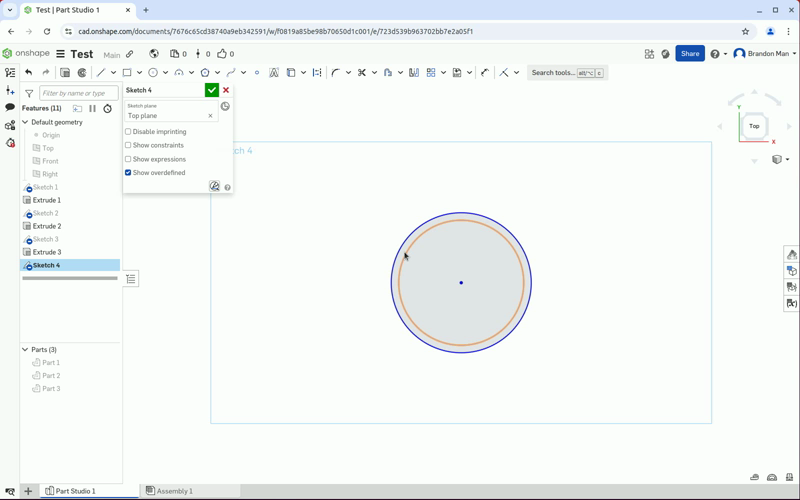
click(404, 251)
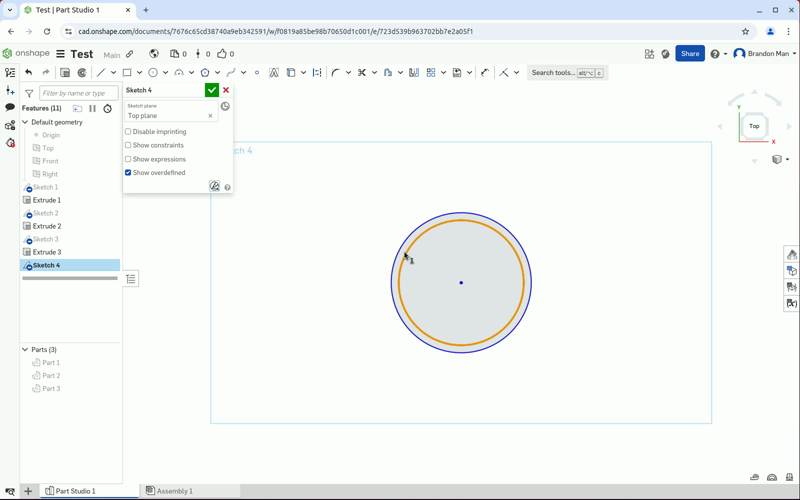
mouse_move(73, 352)
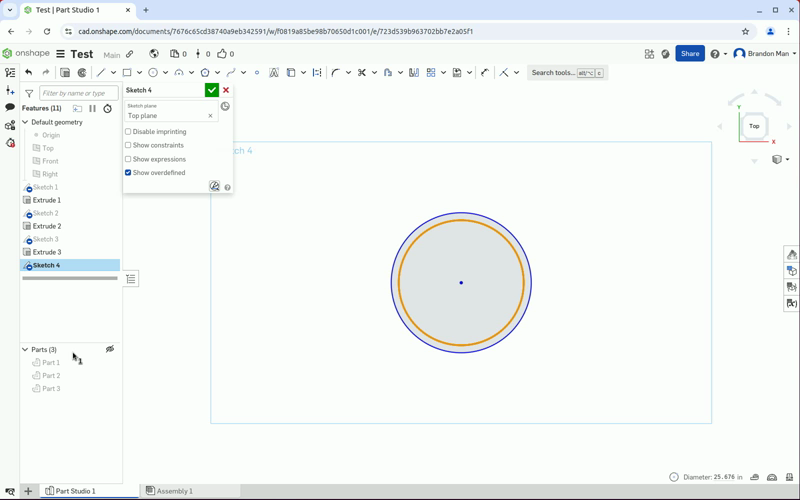
key(shift+y)
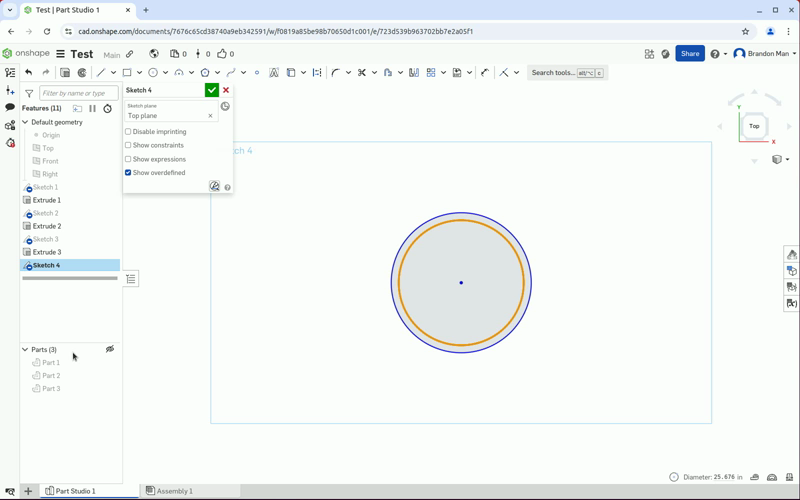
key(shift+e)
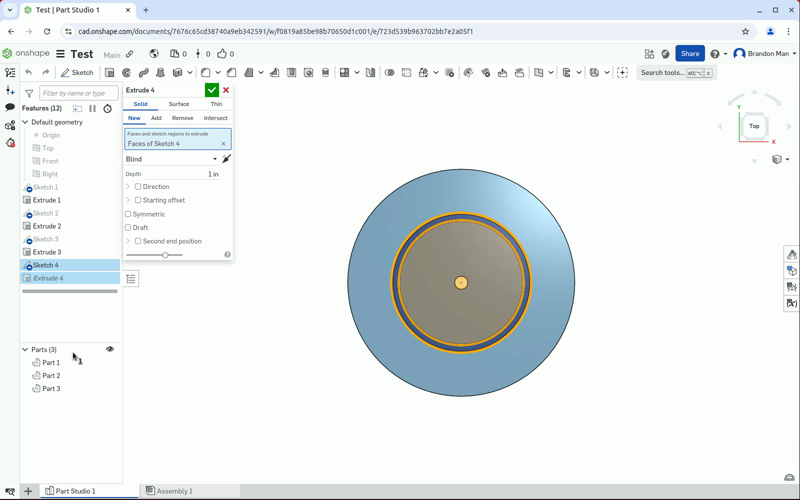
mouse_move(143, 106)
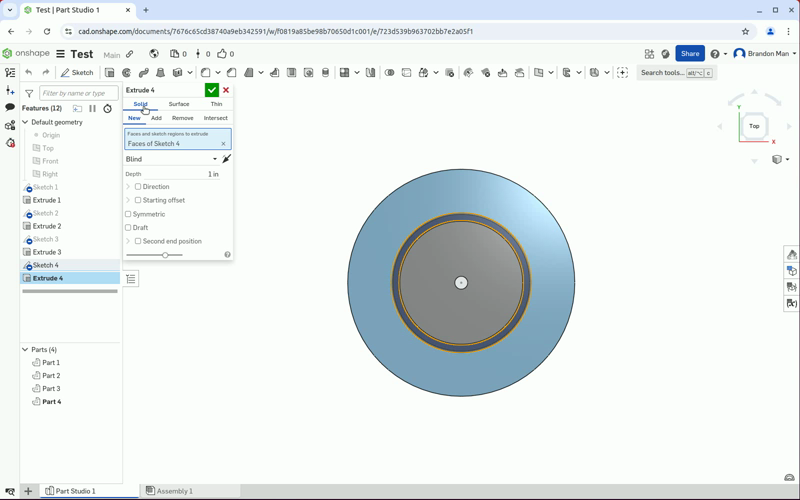
click(143, 106)
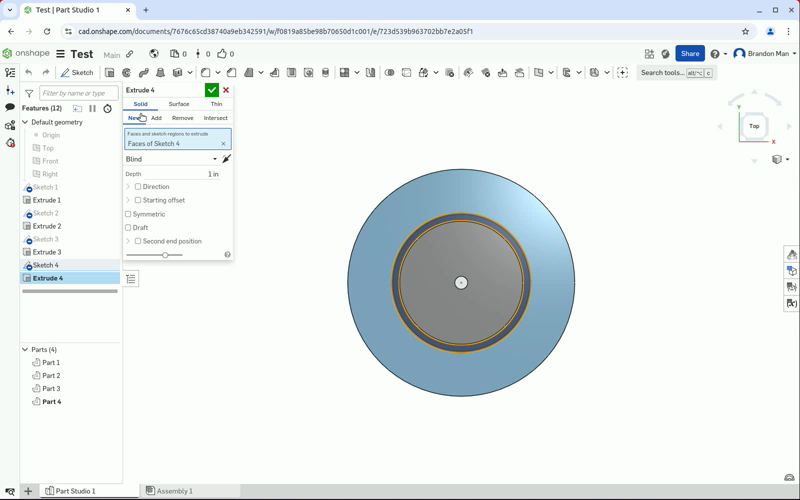
mouse_move(137, 120)
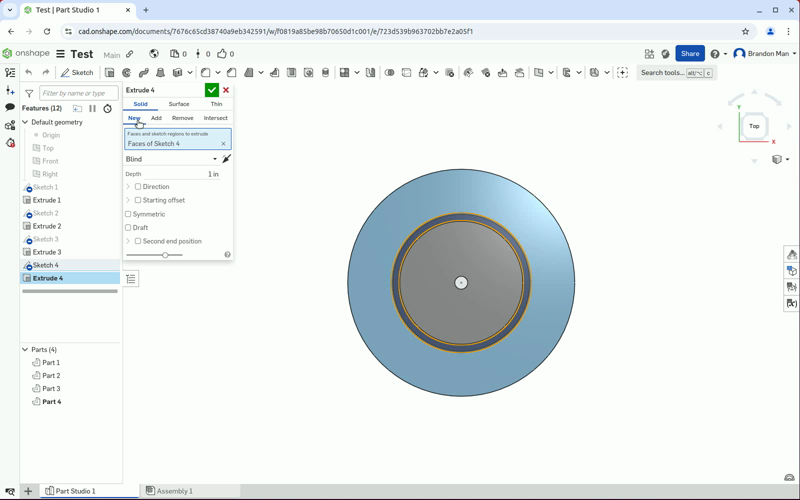
click(137, 120)
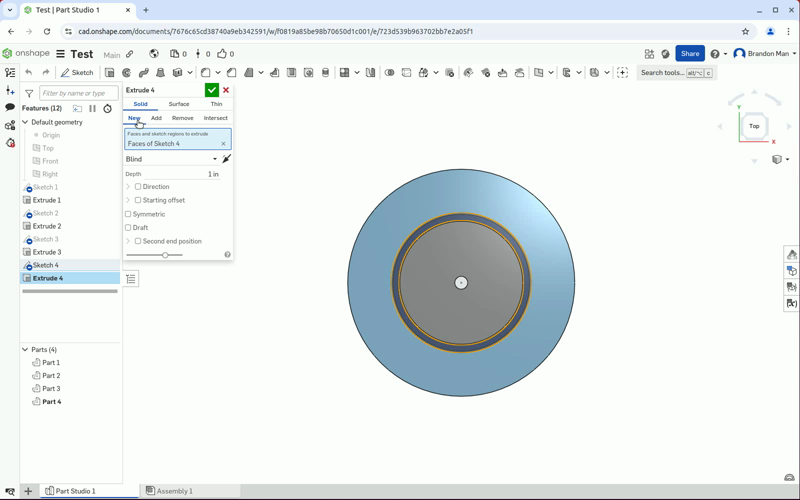
key(tab, 4)
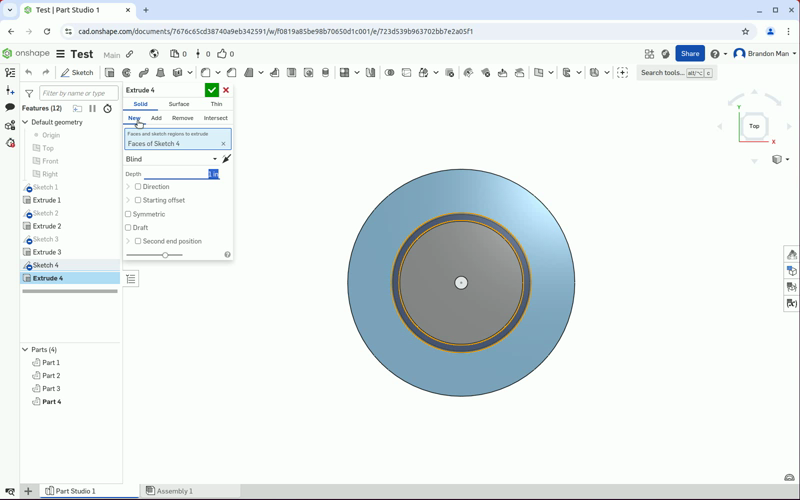
text(17.331)
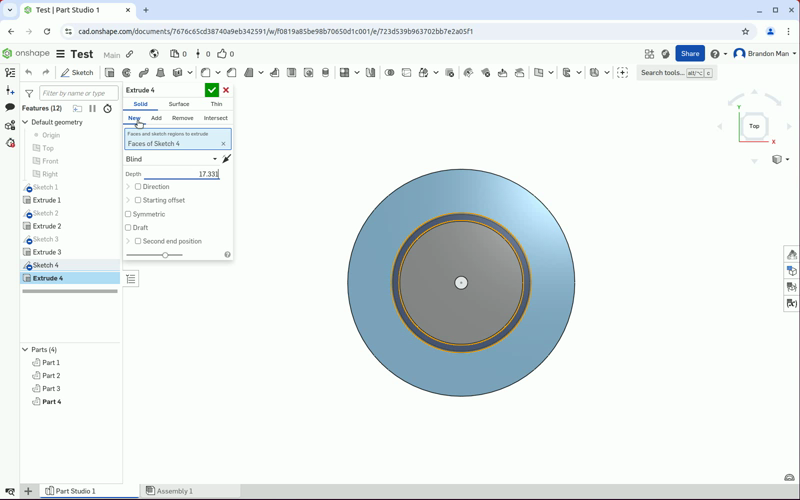
key(enter)
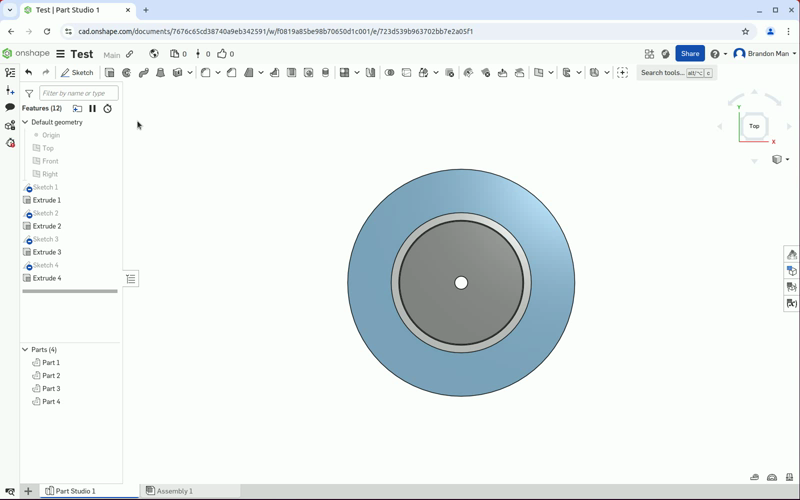
key(shift+h)
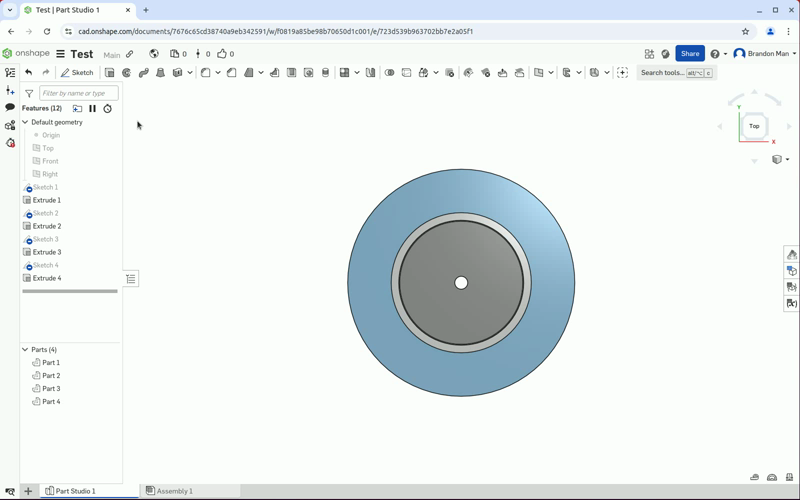
key(shift+h)
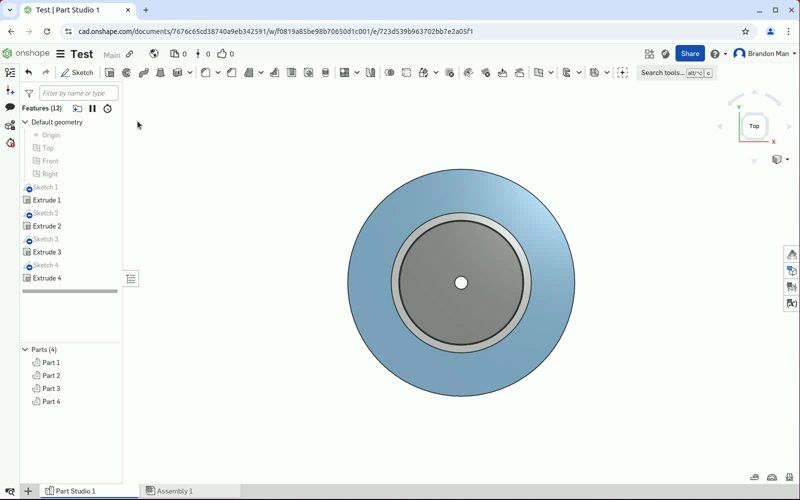
mouse_move(73, 189)
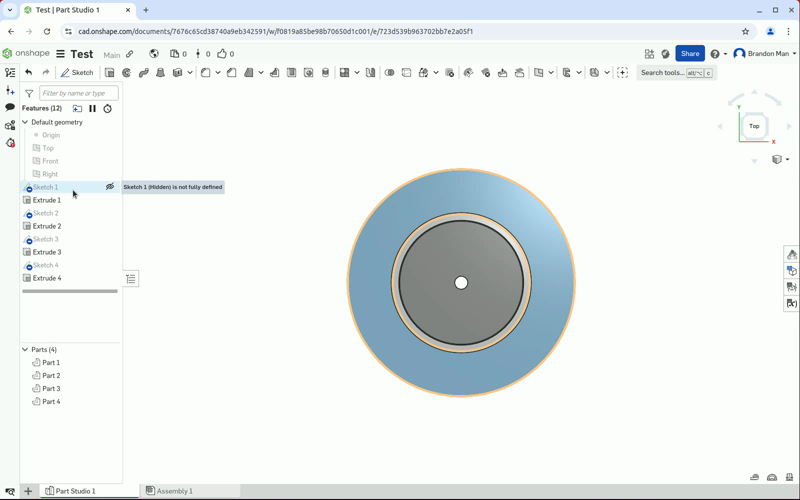
click(73, 189)
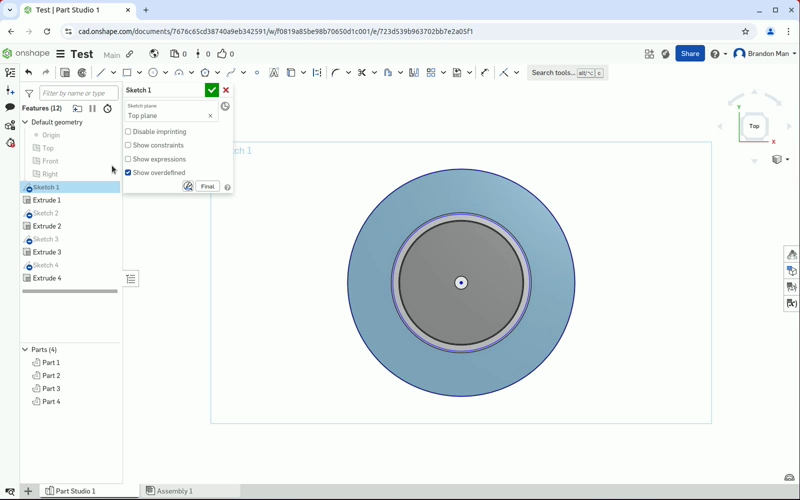
mouse_move(229, 92)
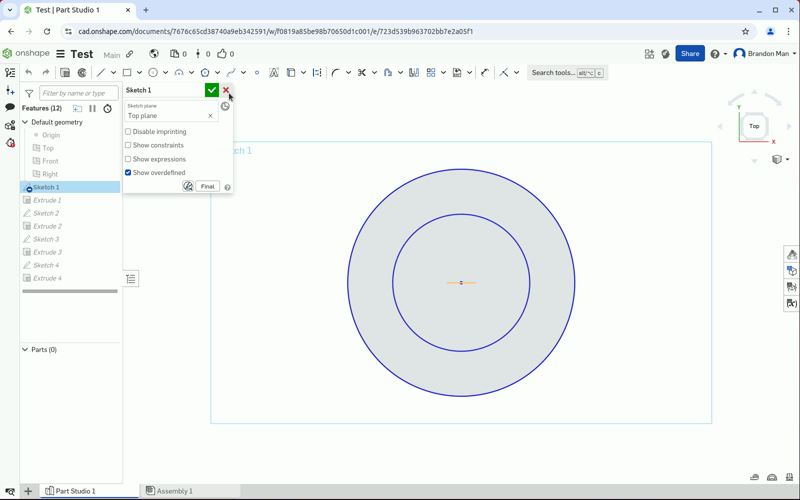
click(229, 92)
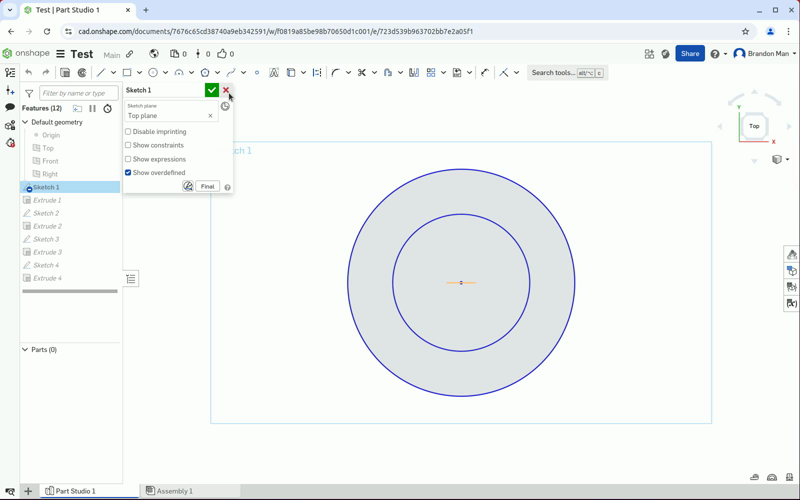
key(shift+s)
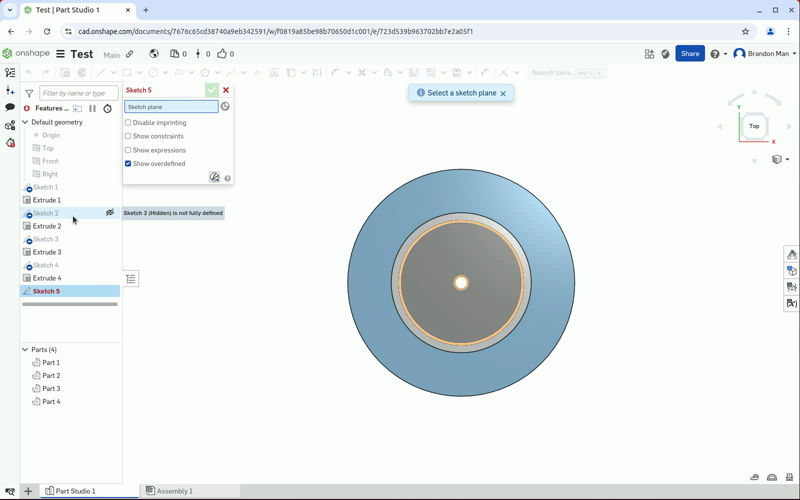
scroll(3)
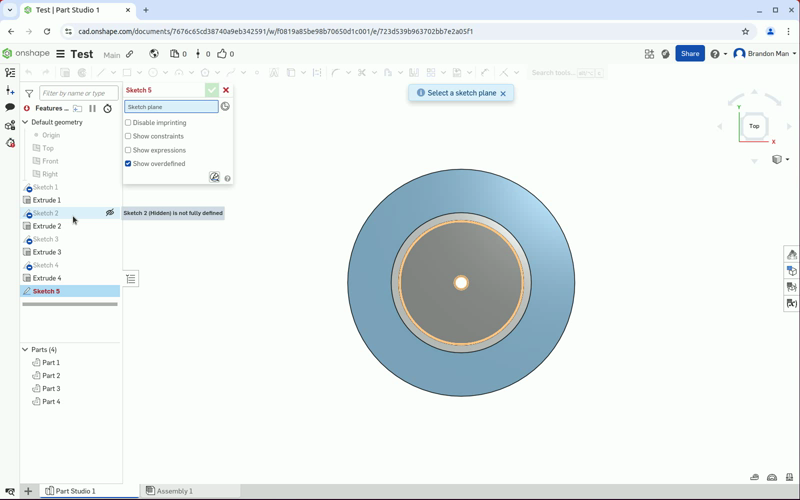
mouse_move(73, 150)
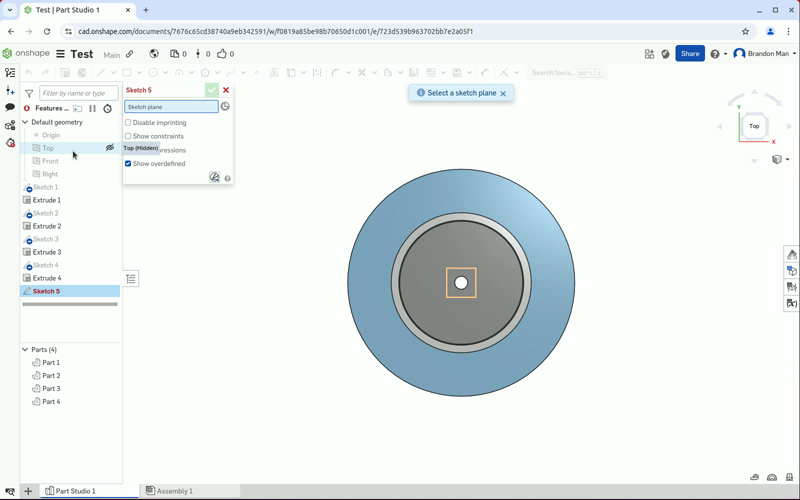
click(73, 150)
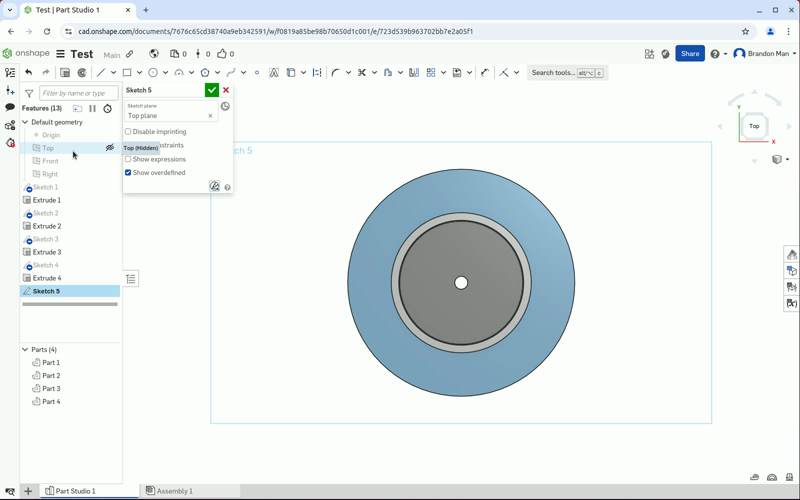
mouse_move(73, 352)
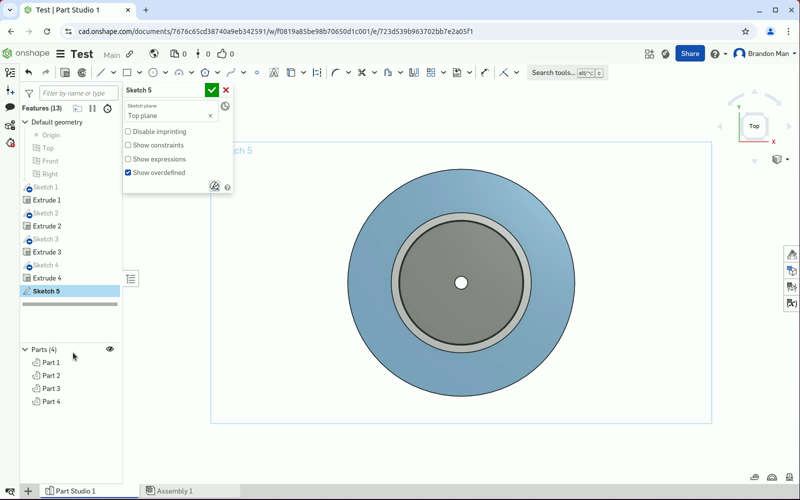
key(y)
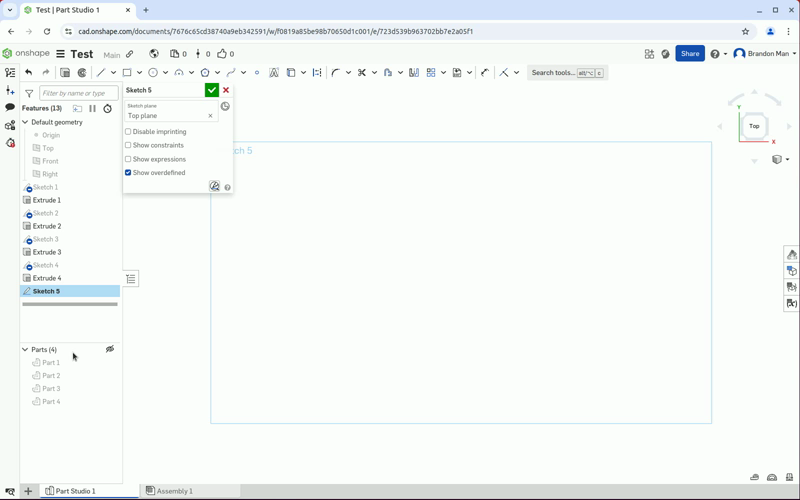
key(c)
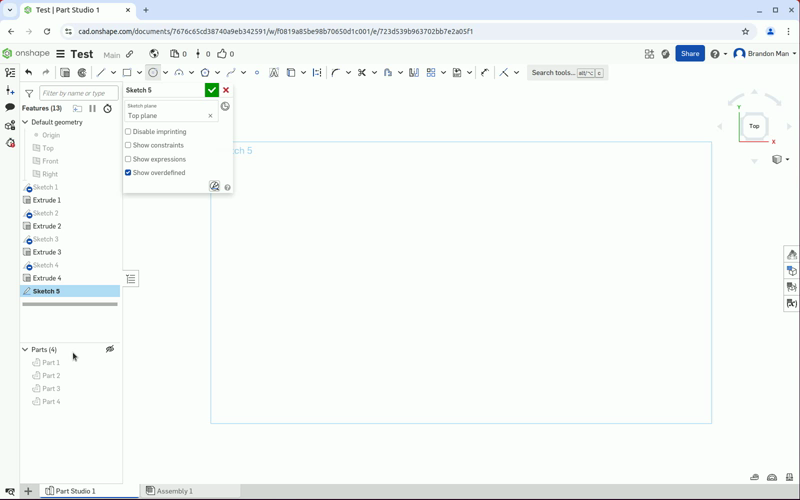
key_down(shift)
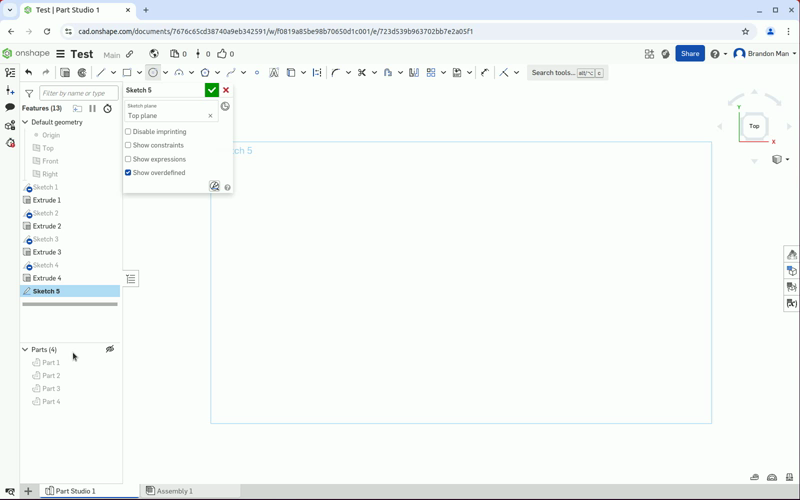
mouse_move(461, 282)
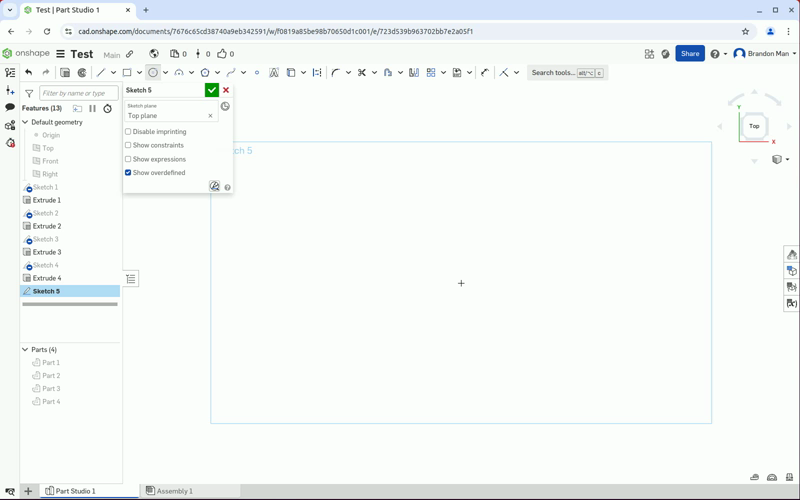
click(461, 282)
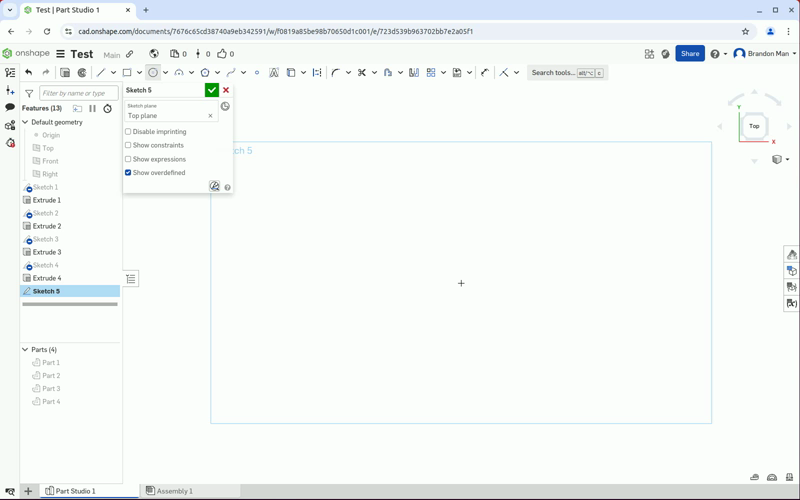
key_up(shift)
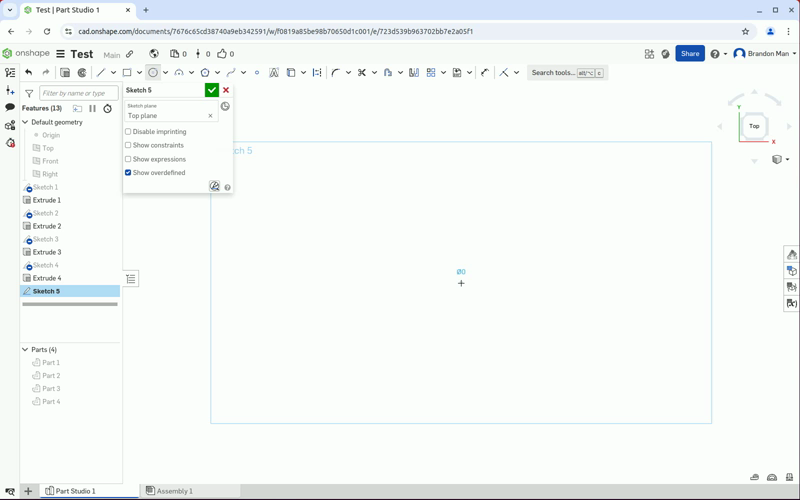
mouse_move(574, 282)
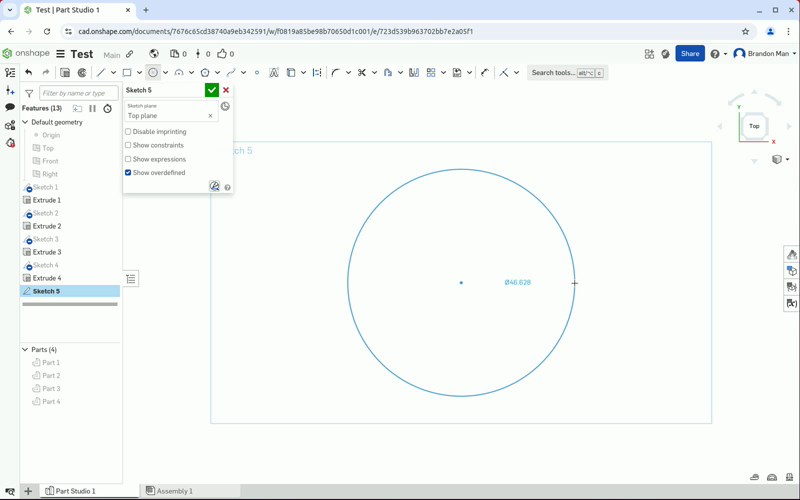
click(574, 282)
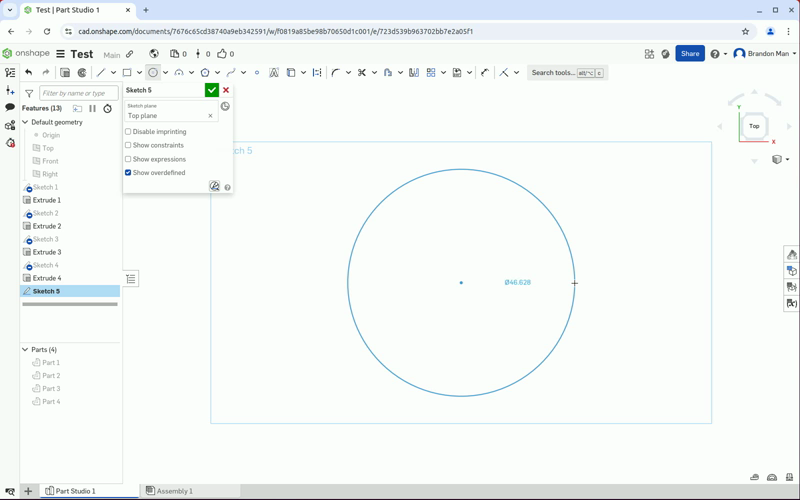
key(esc)
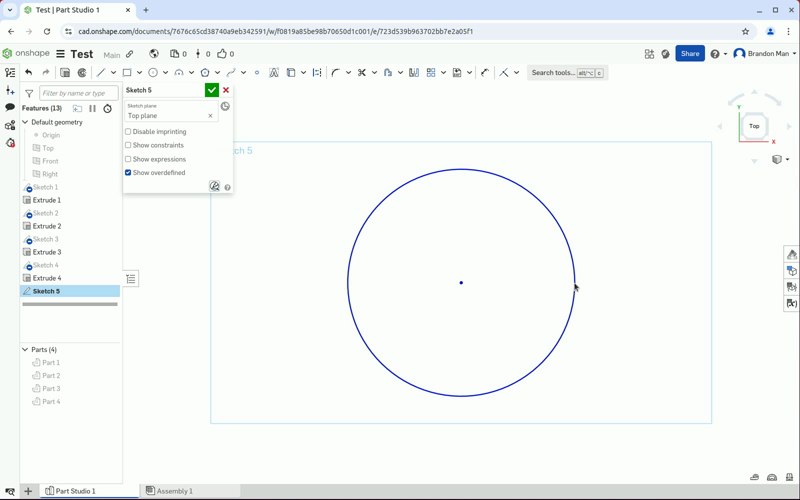
key(c)
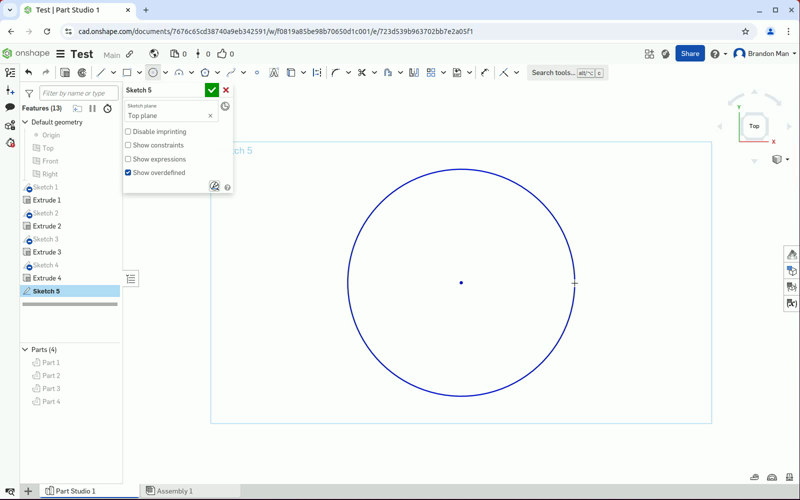
key_down(shift)
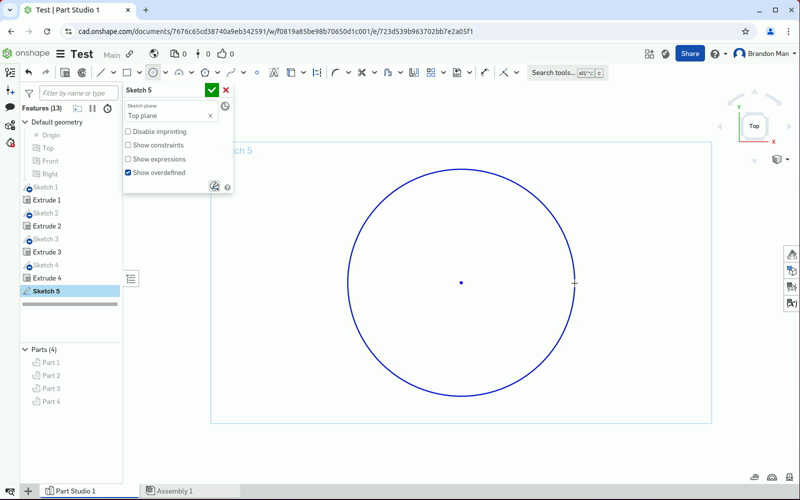
mouse_move(461, 282)
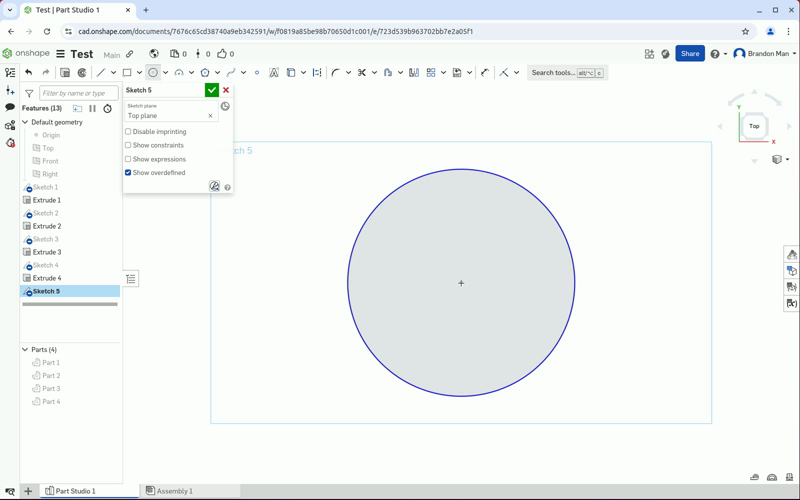
click(461, 282)
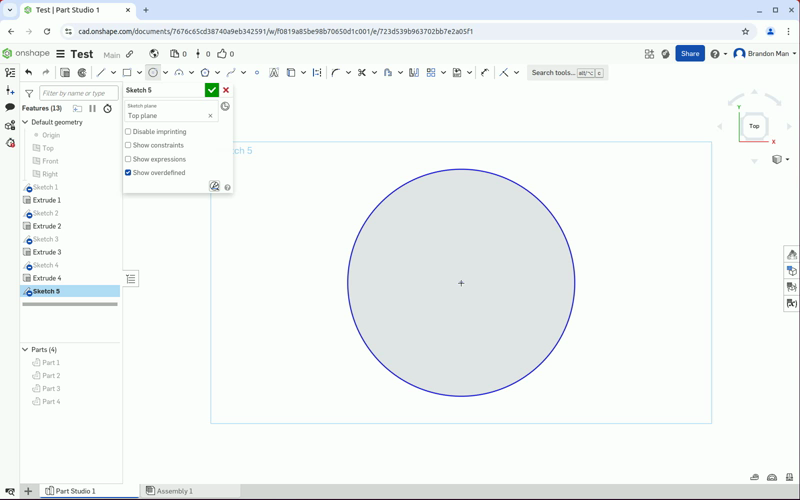
key_up(shift)
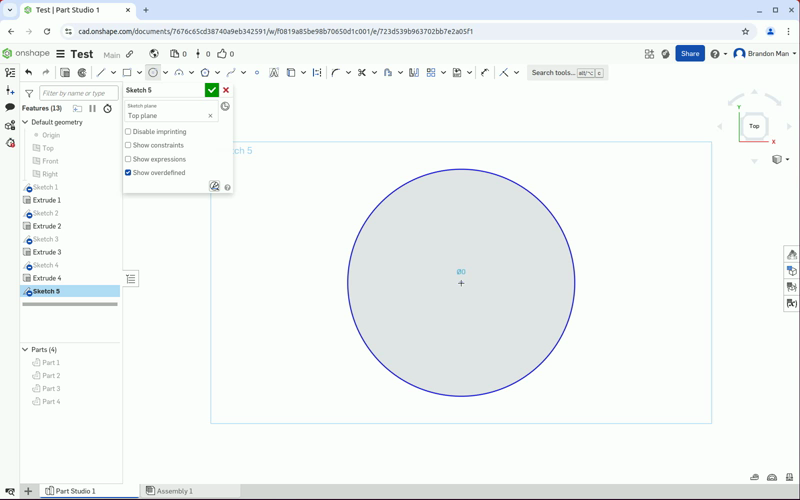
mouse_move(529, 282)
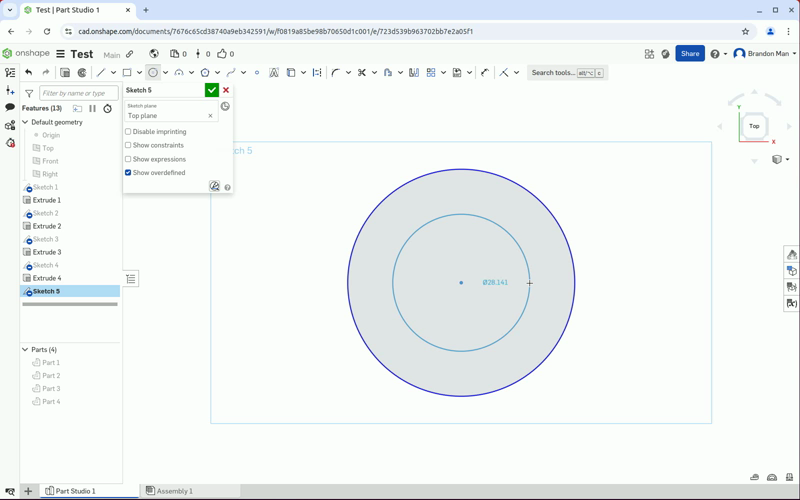
click(529, 282)
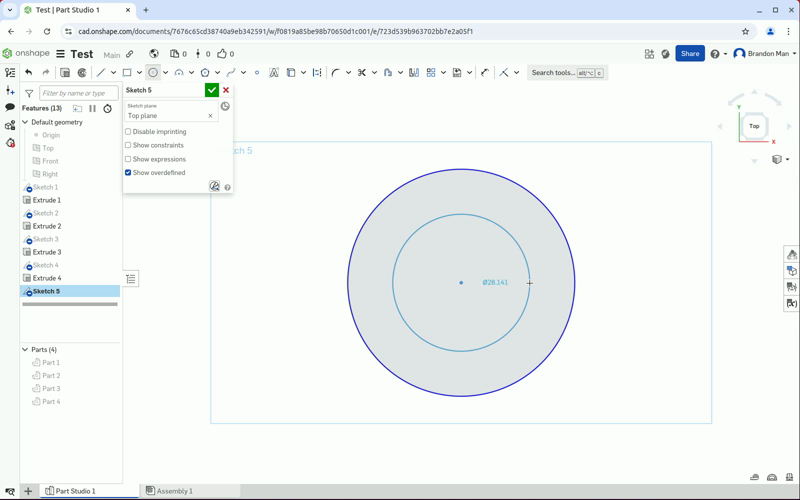
key(esc)
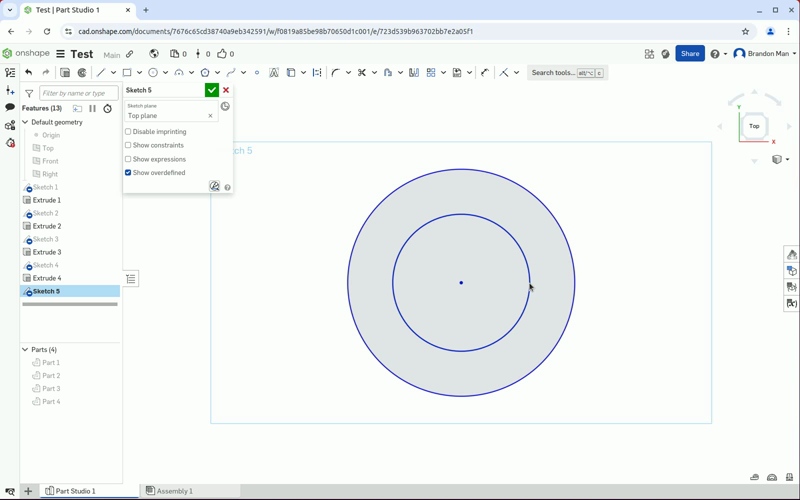
mouse_move(377, 238)
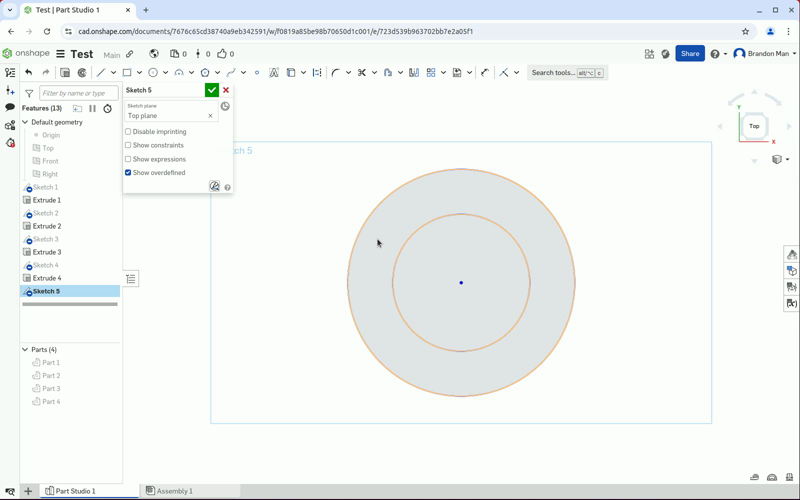
click(377, 238)
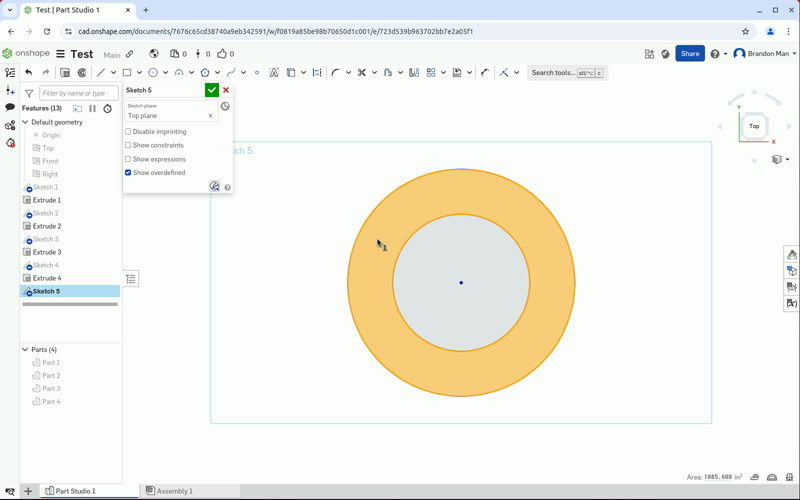
mouse_move(73, 352)
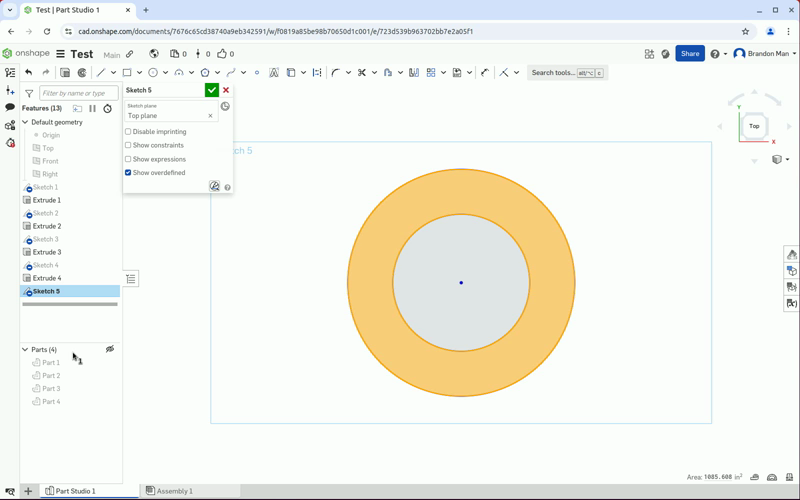
key(shift+y)
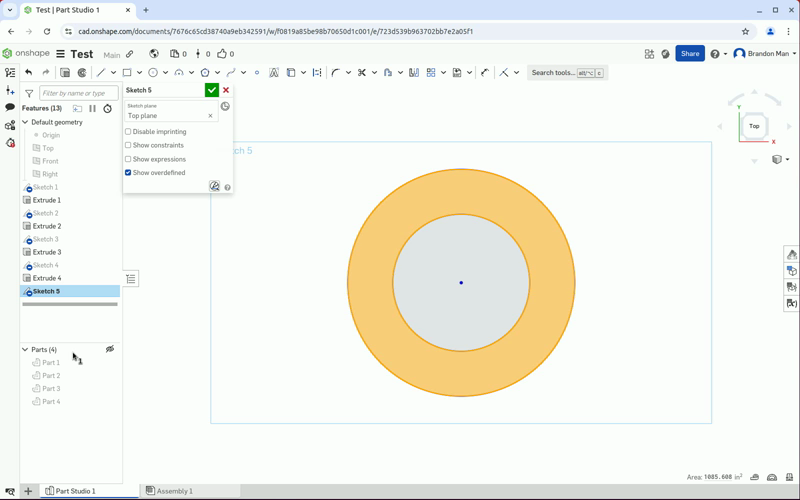
key(shift+e)
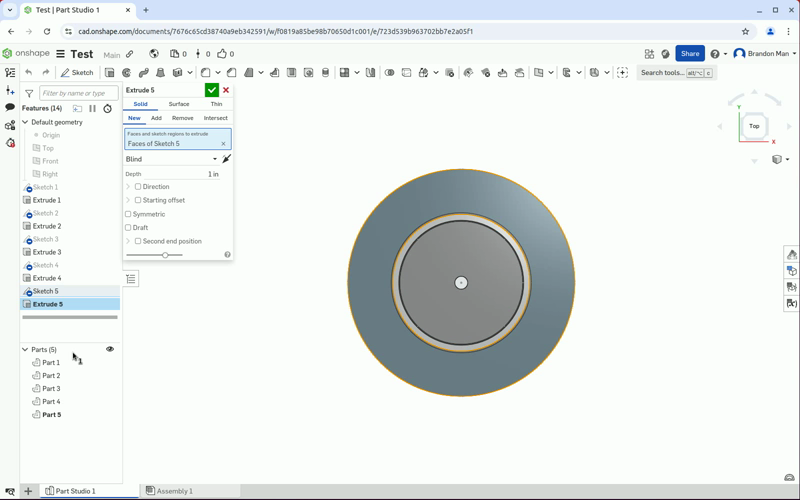
mouse_move(143, 106)
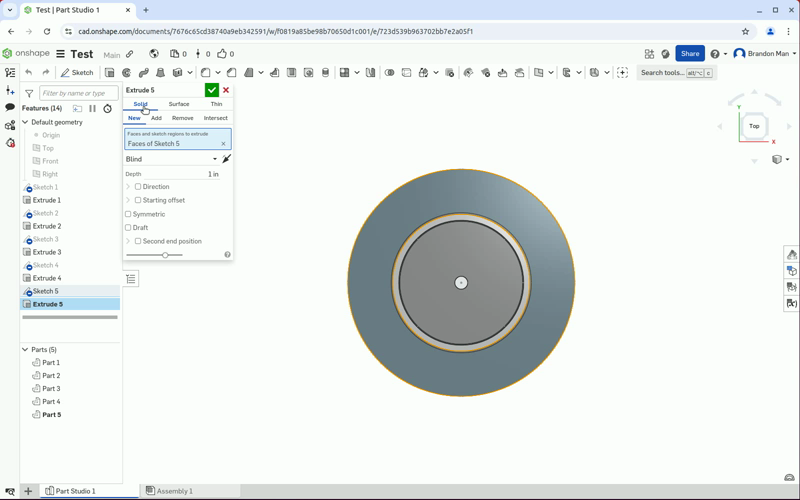
click(143, 106)
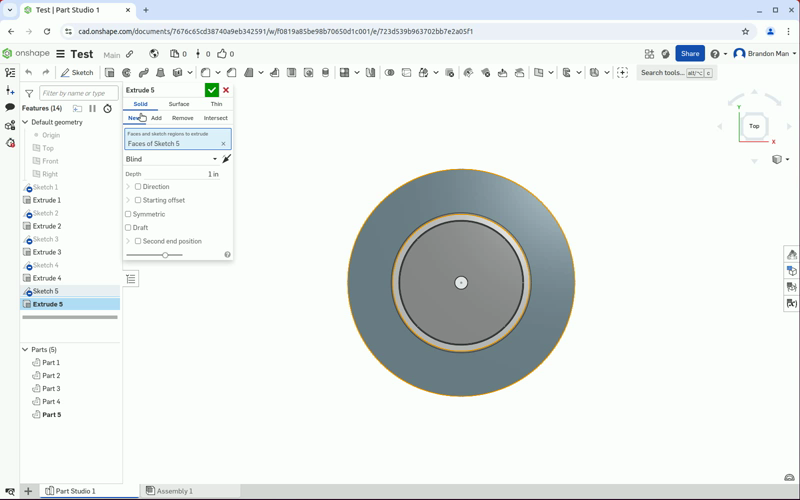
mouse_move(137, 120)
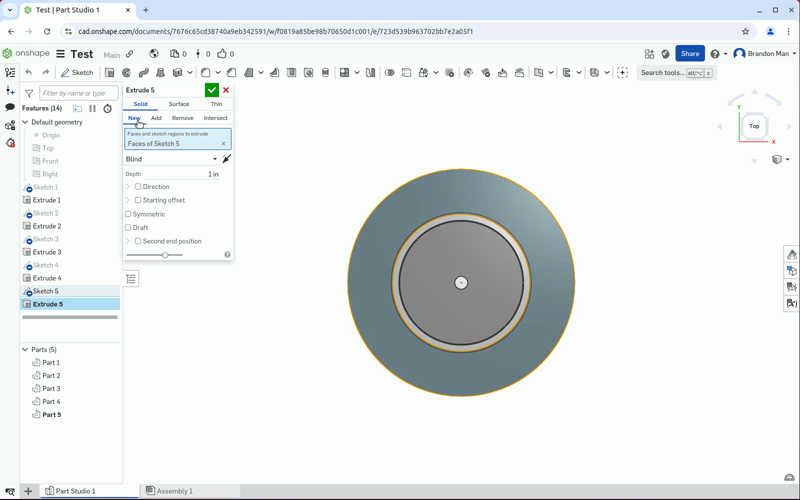
click(137, 120)
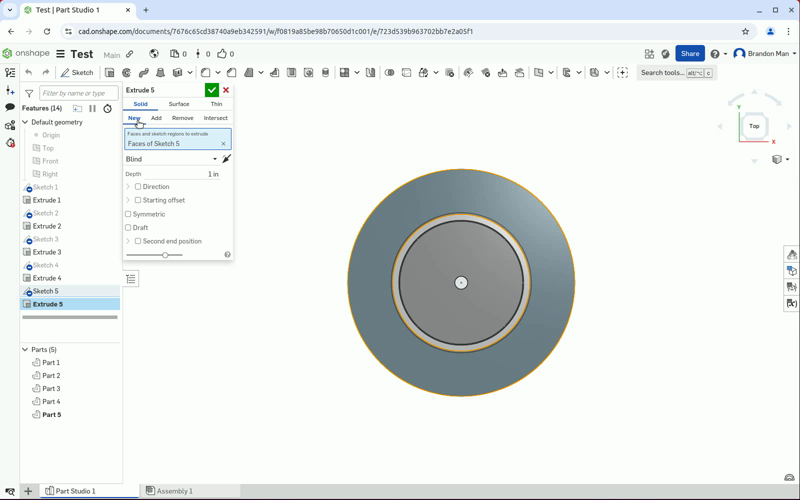
key(tab, 4)
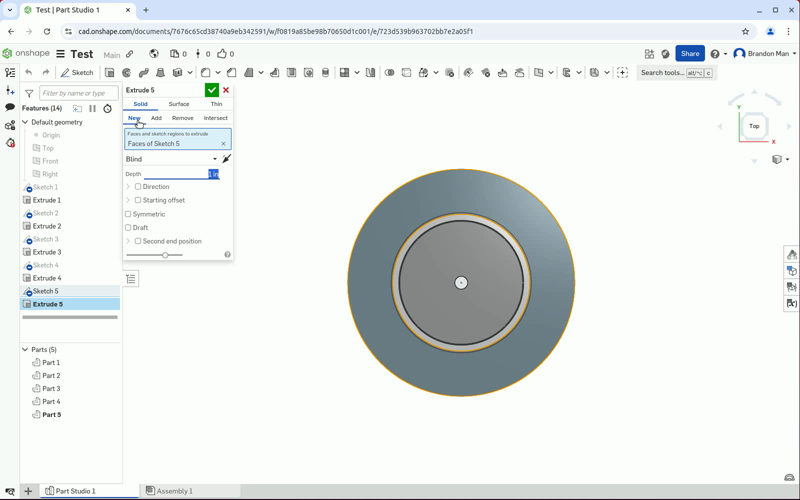
text(1.685)
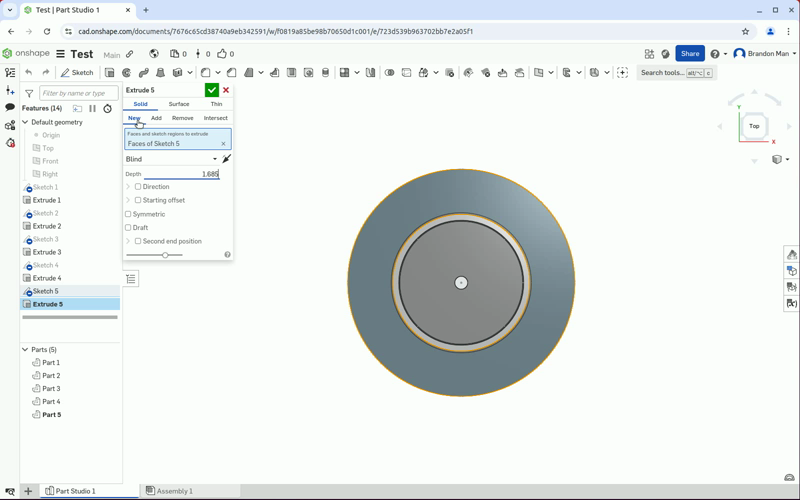
key(enter)
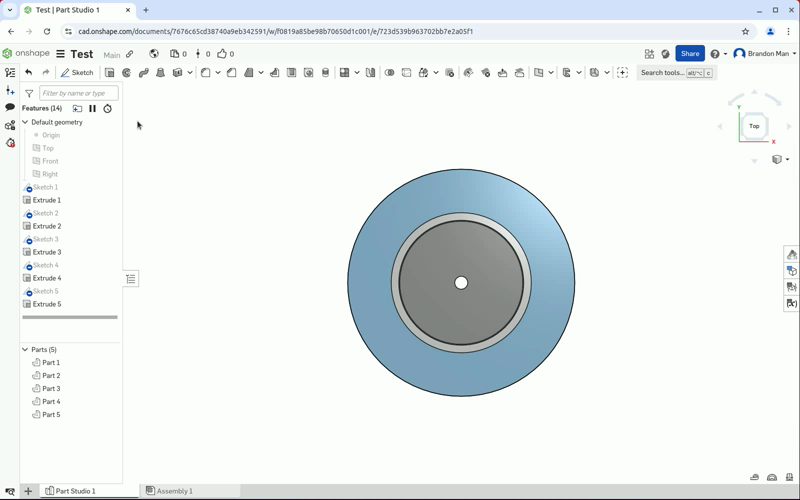
key(shift+h)
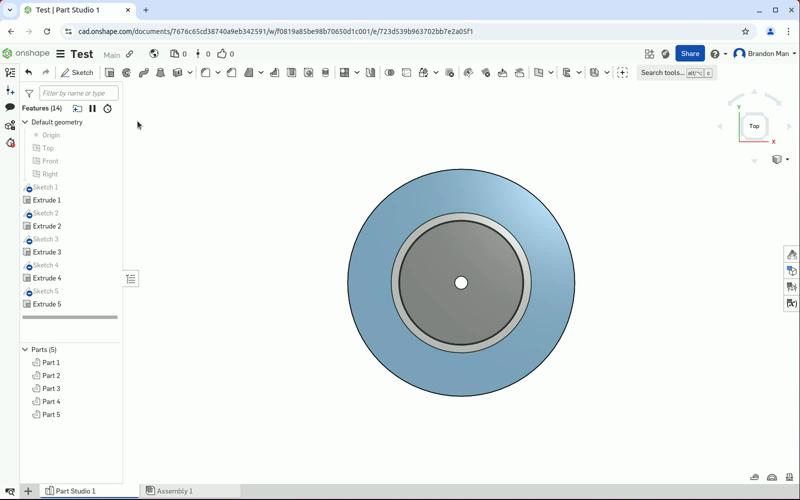
key(shift+h)
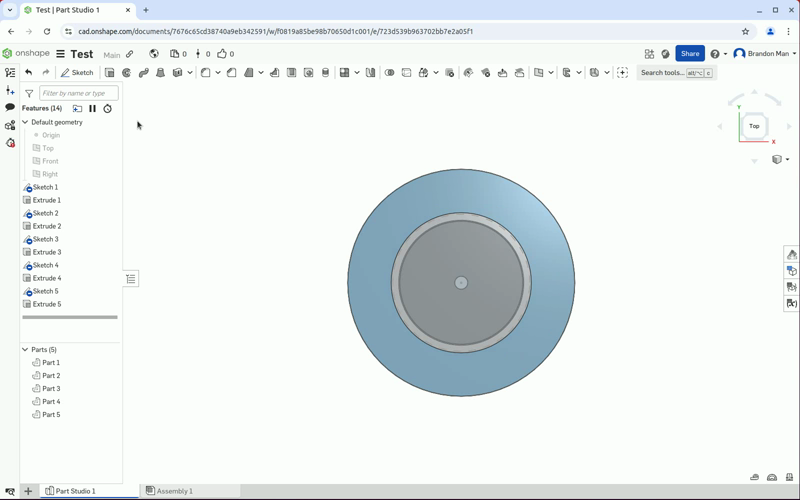
key(shift+7)
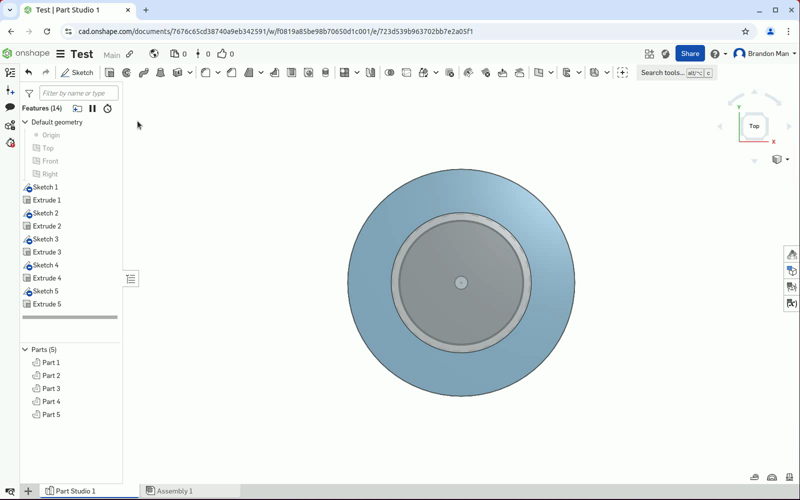
key(up, 3)
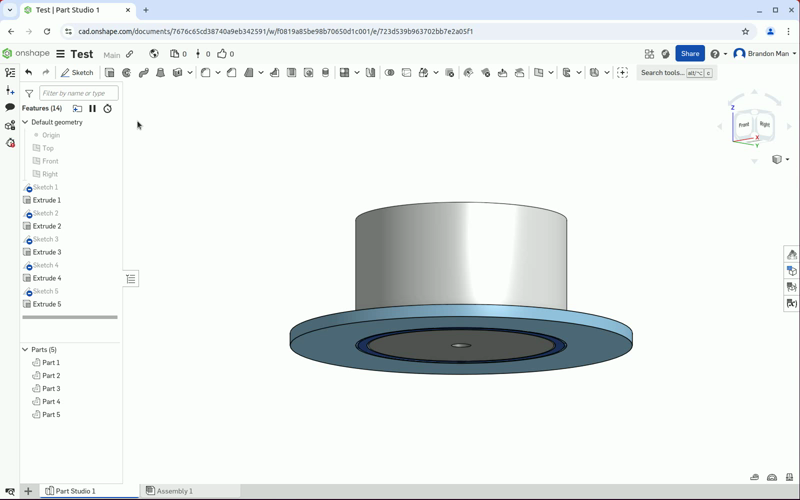
key(left, 3)
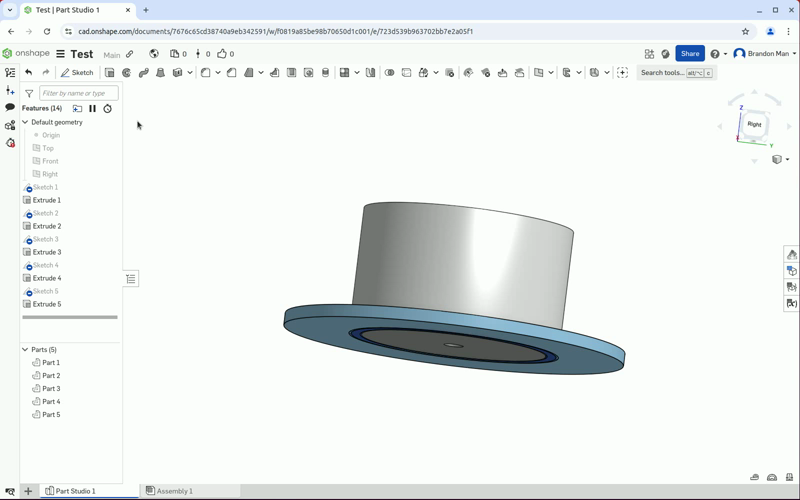
key(right, 3)
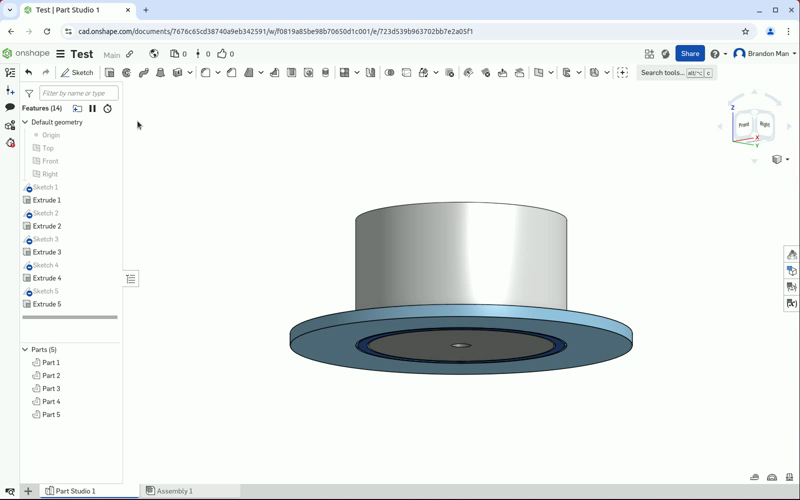
key(down, 3)
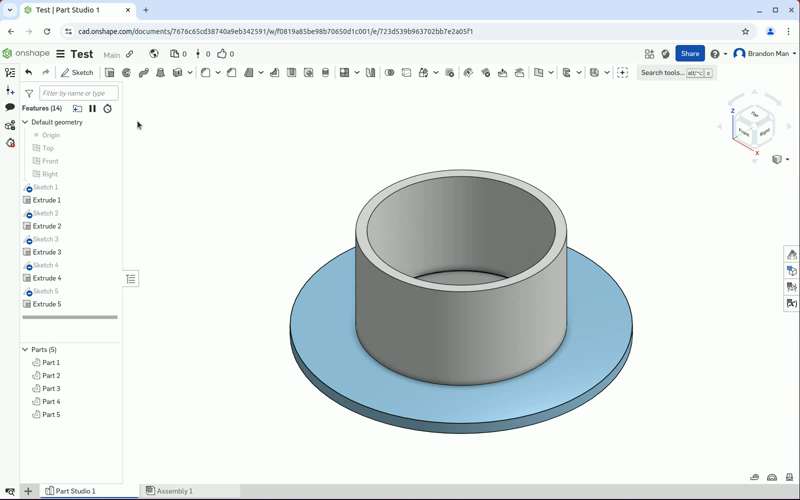
mouse_move(73, 189)
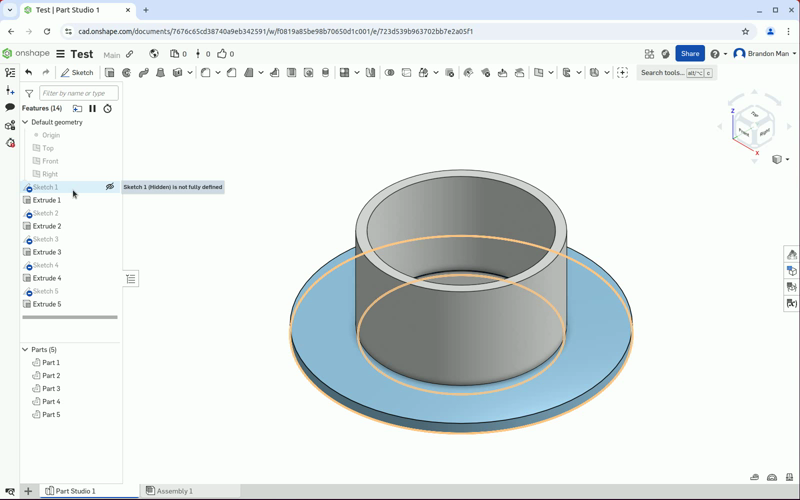
click(73, 189)